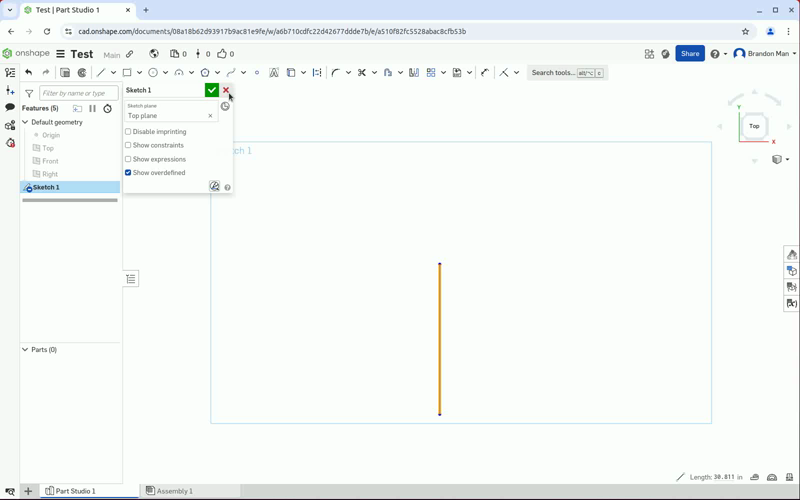
key(shift+h)
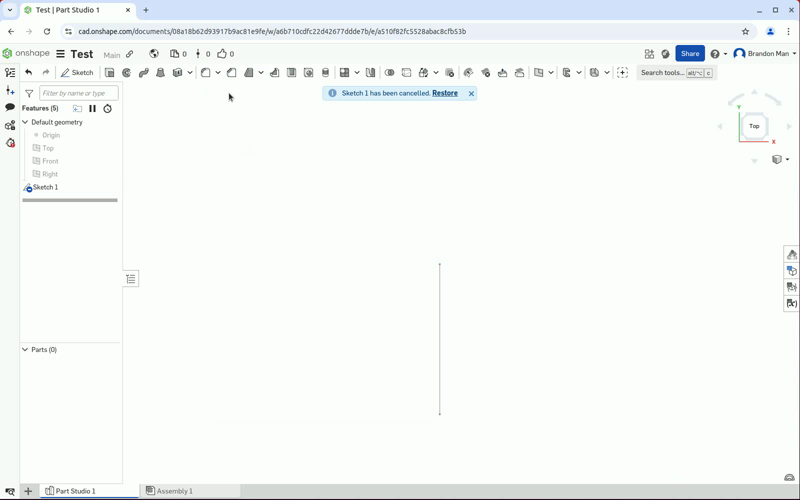
key(shift+s)
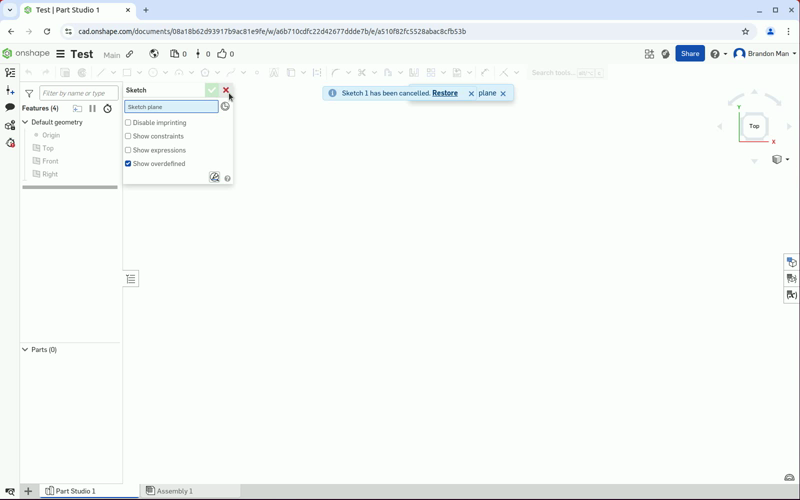
mouse_move(73, 150)
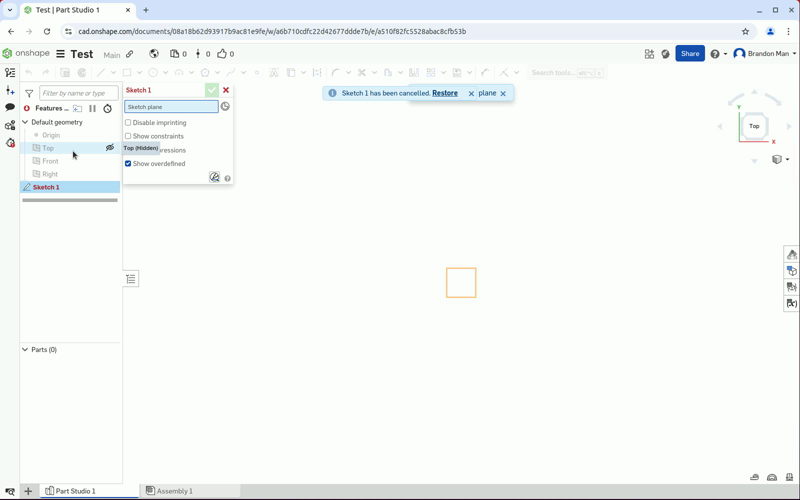
click(73, 150)
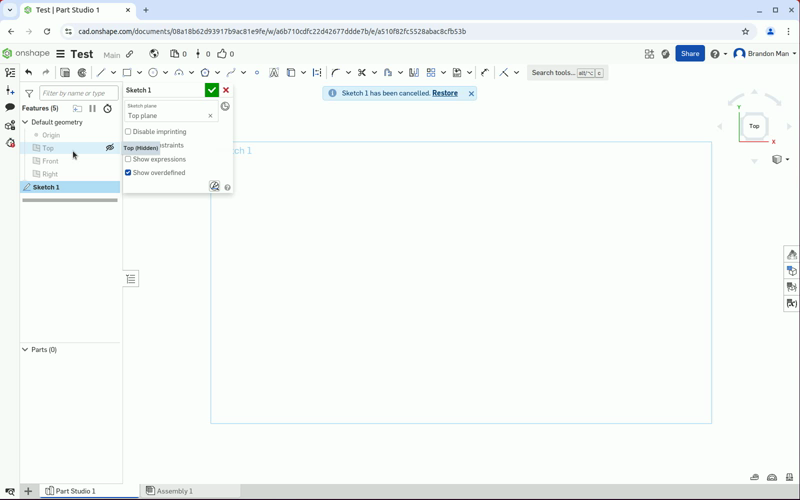
mouse_move(73, 352)
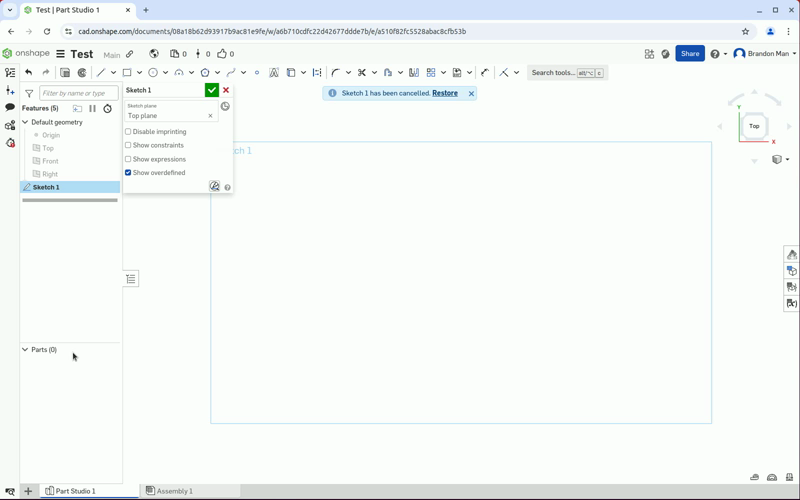
key(y)
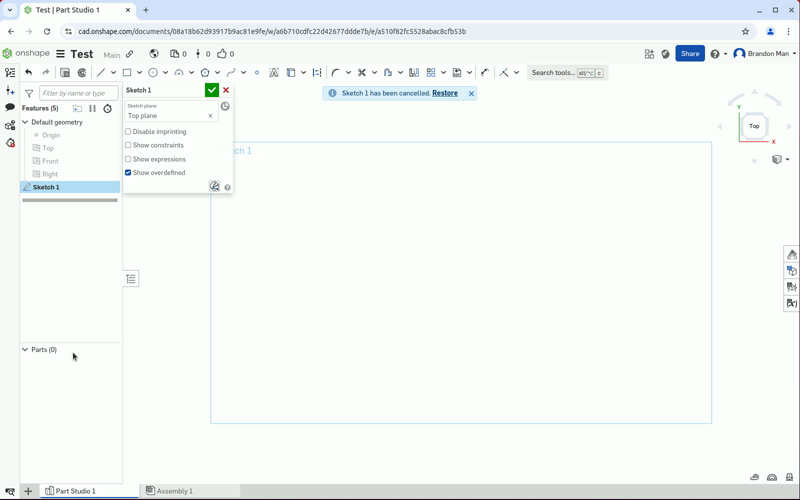
key(l)
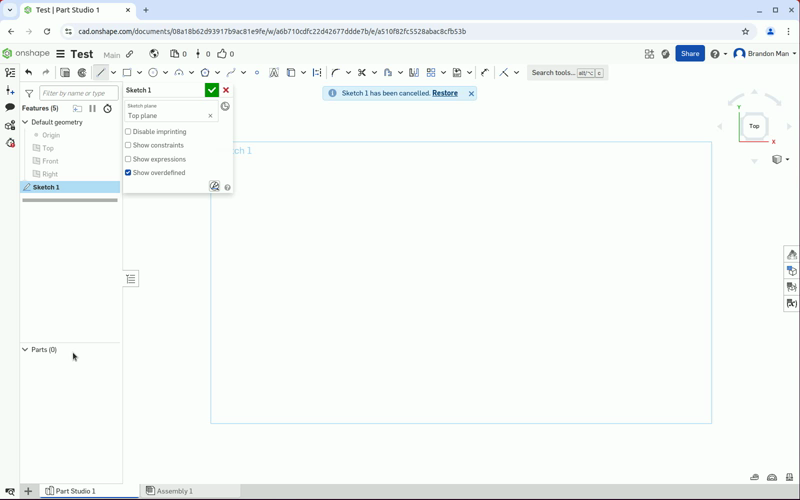
key_down(shift)
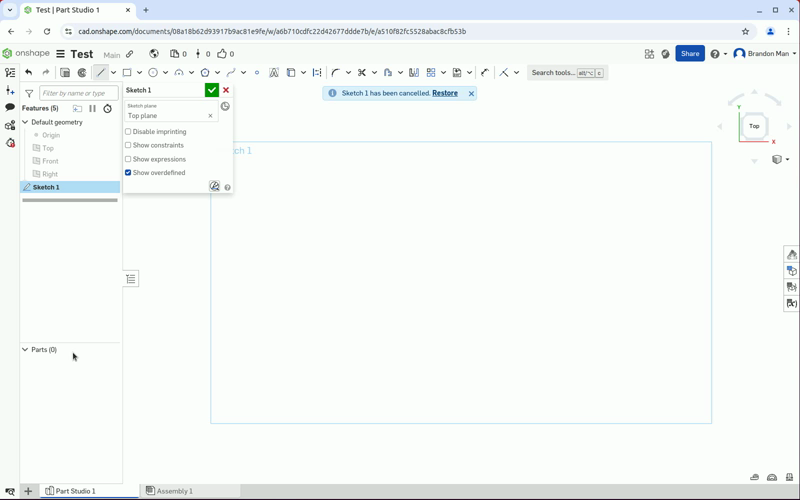
mouse_move(348, 285)
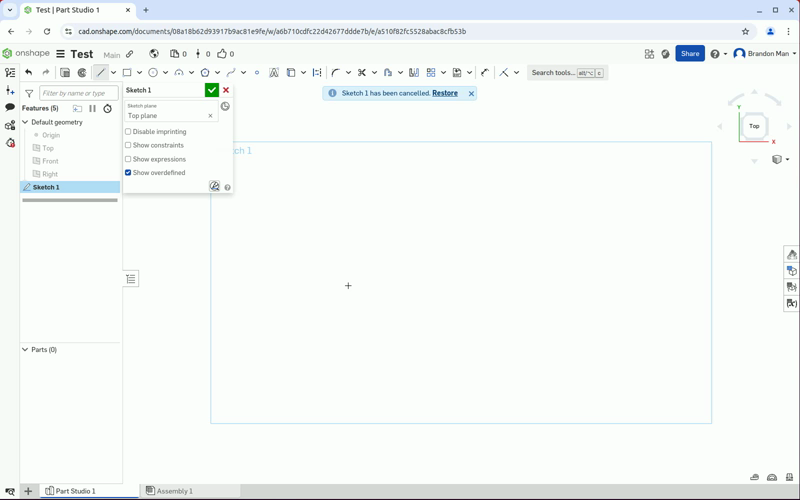
click(348, 285)
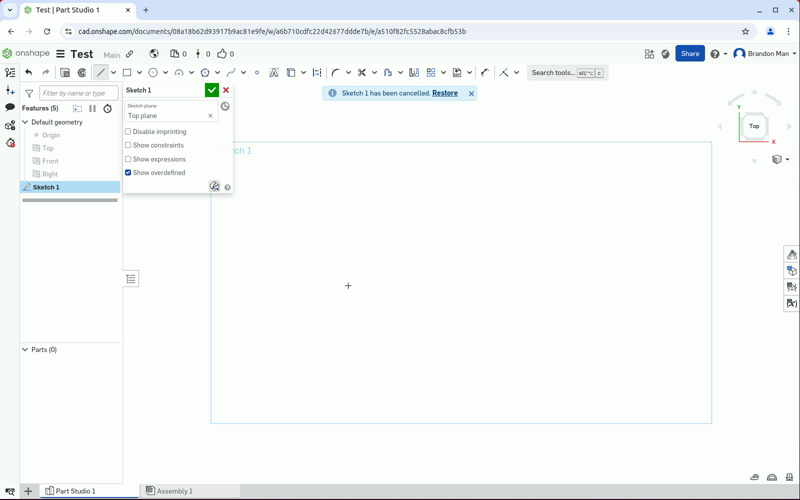
key_up(shift)
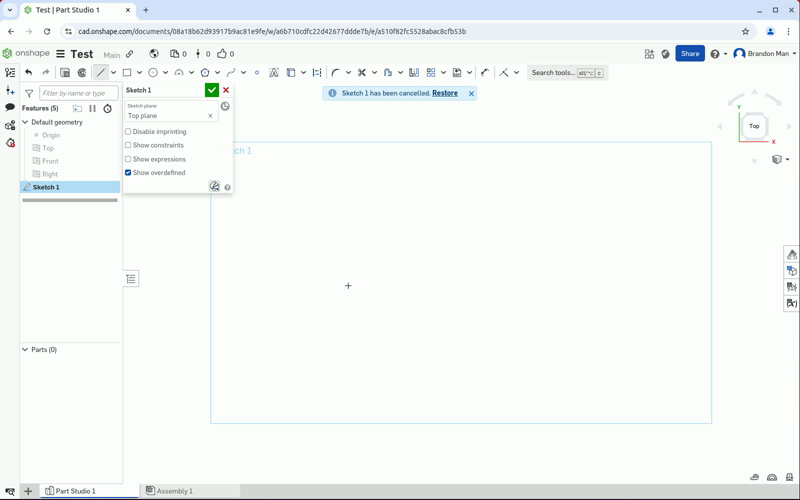
key_down(shift)
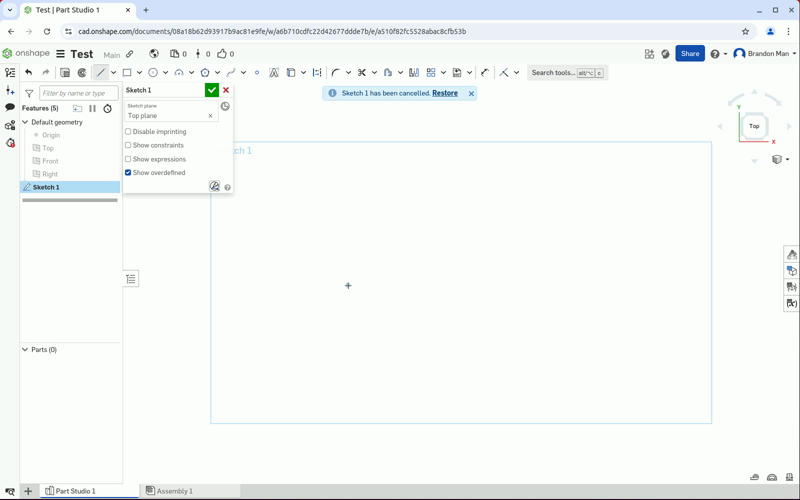
mouse_move(463, 285)
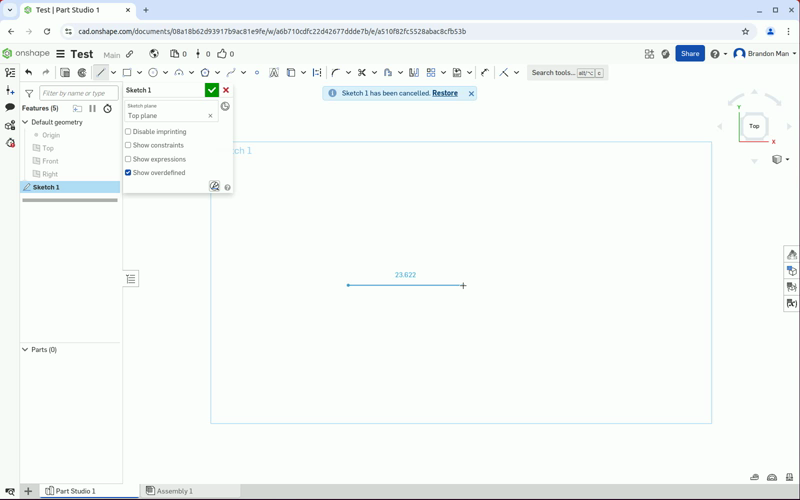
click(463, 285)
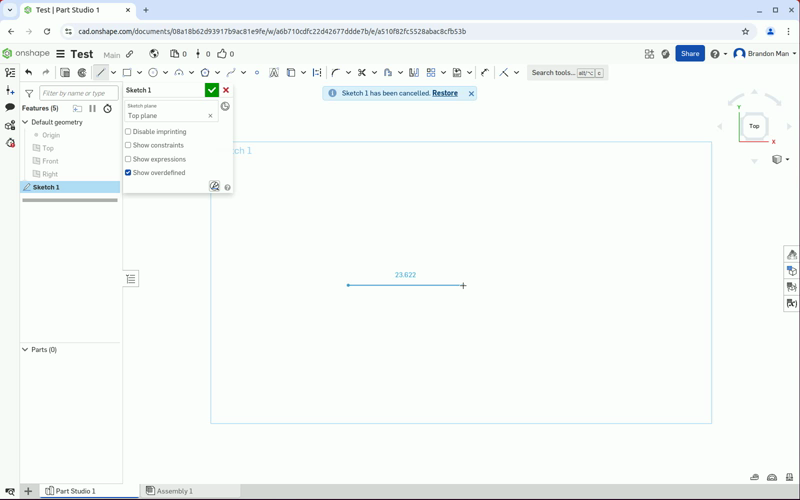
key_up(shift)
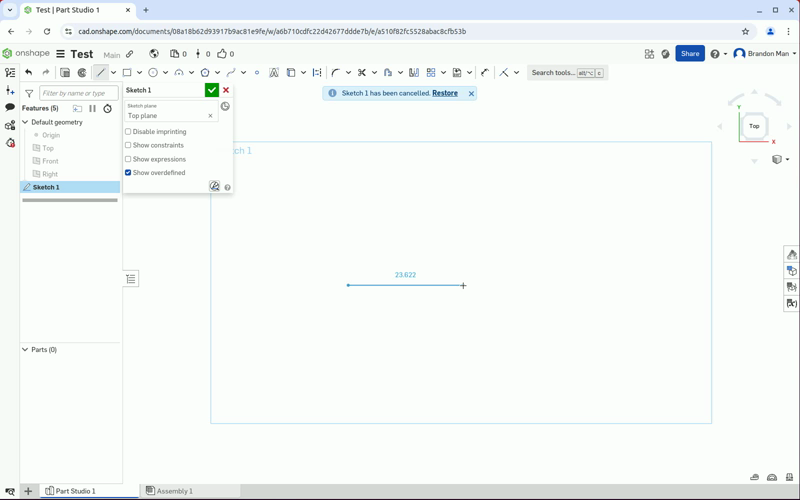
key_down(shift)
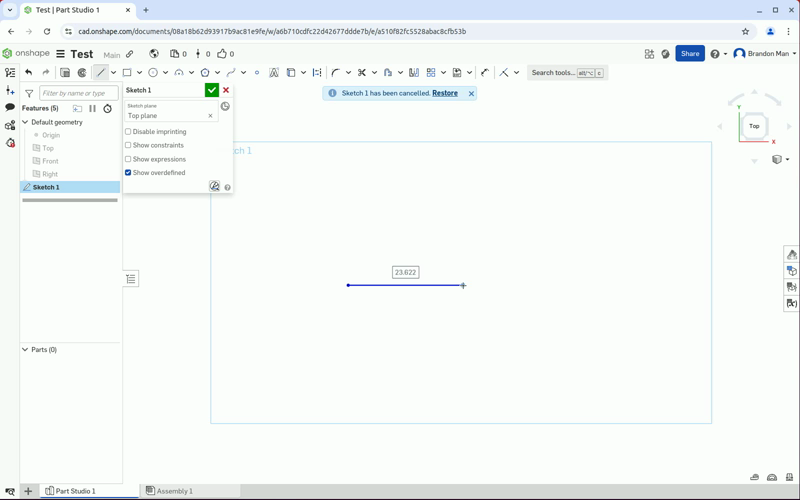
mouse_move(493, 285)
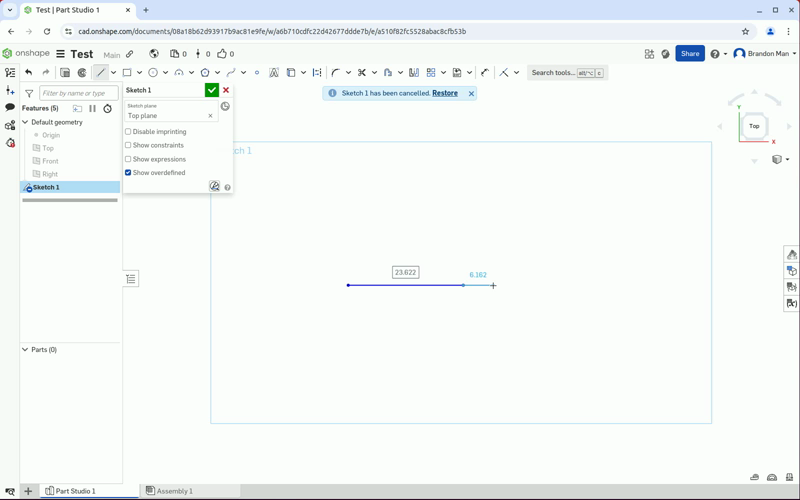
mouse_move(463, 229)
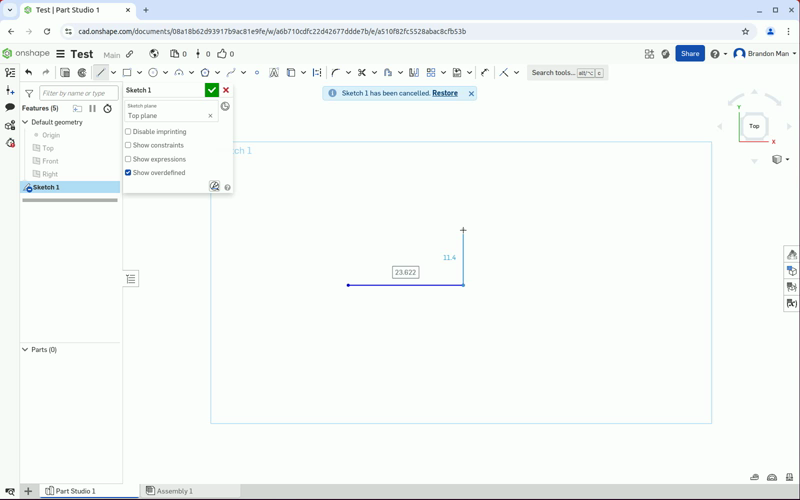
click(463, 229)
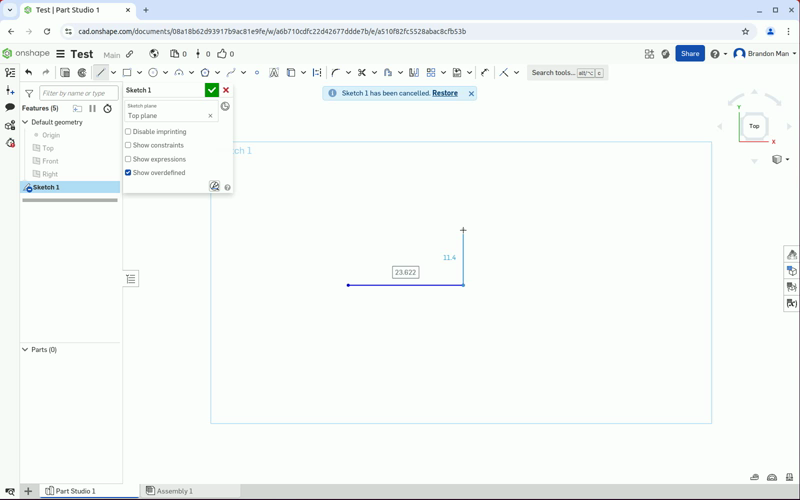
key_up(shift)
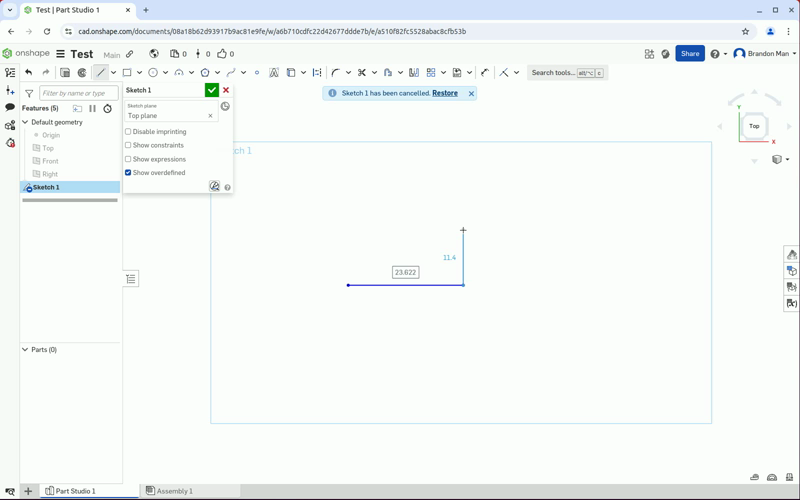
key_down(shift)
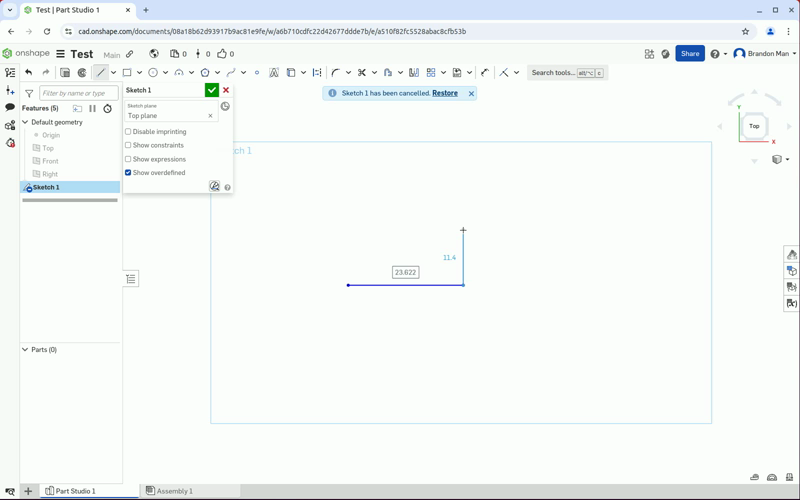
mouse_move(348, 229)
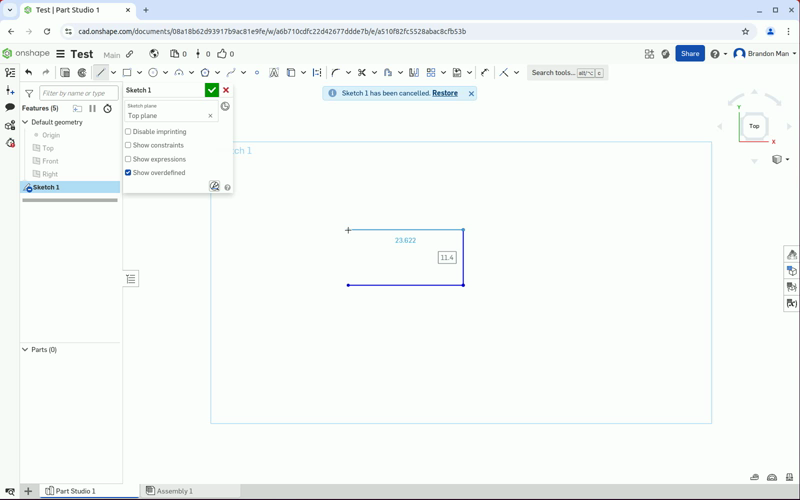
click(348, 229)
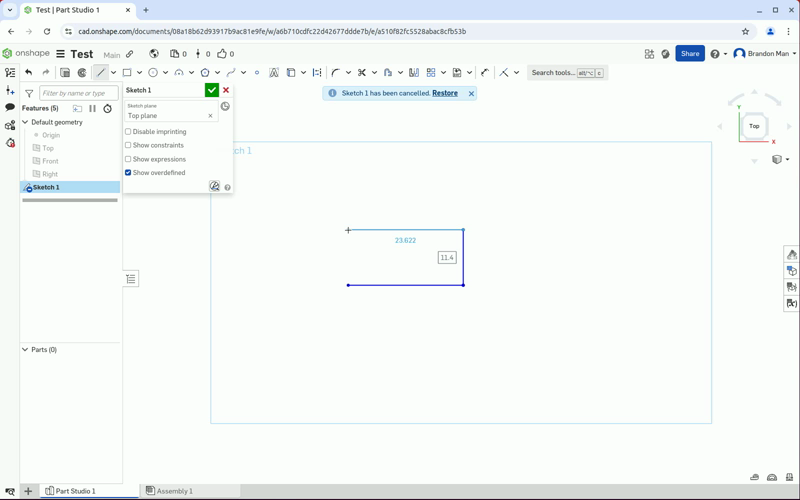
key_up(shift)
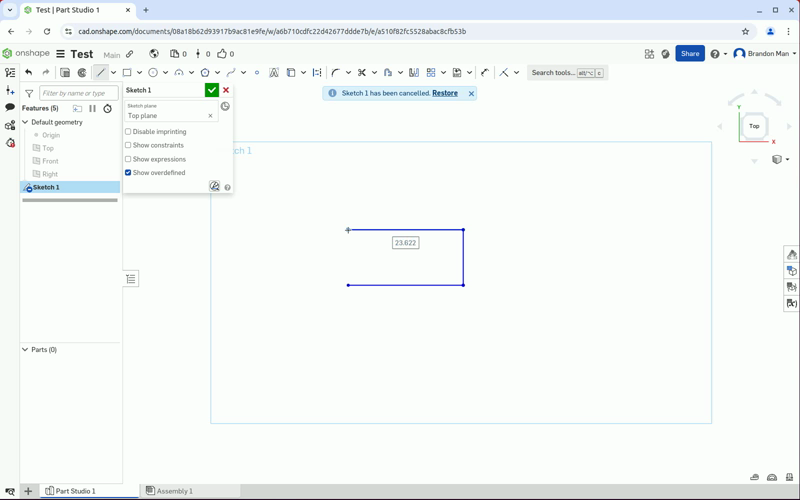
mouse_move(378, 229)
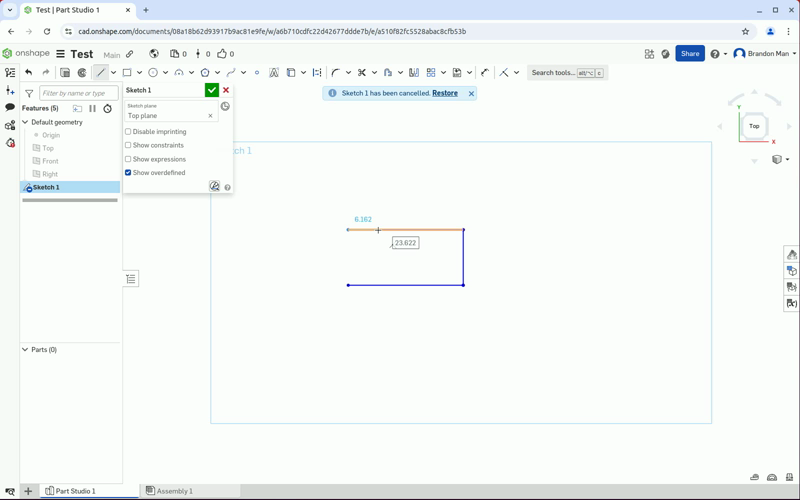
key_down(shift)
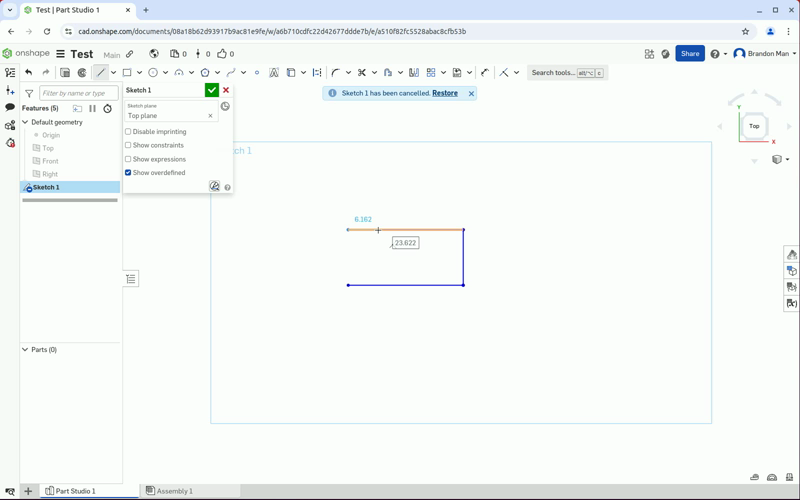
mouse_move(348, 285)
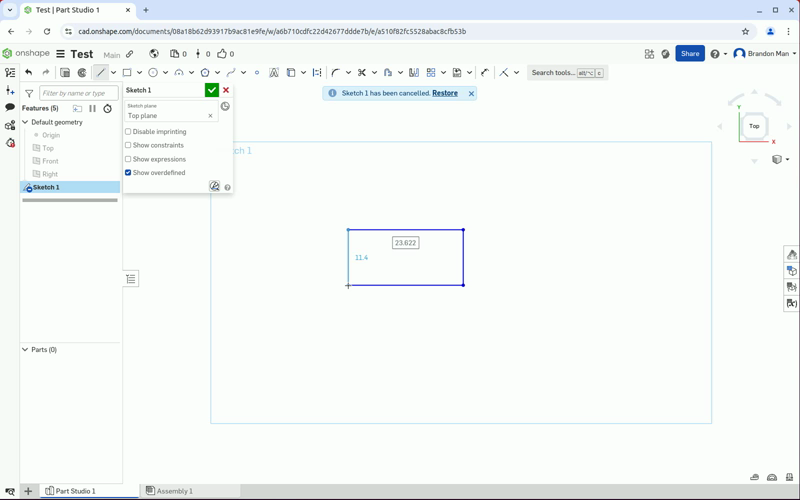
key_up(shift)
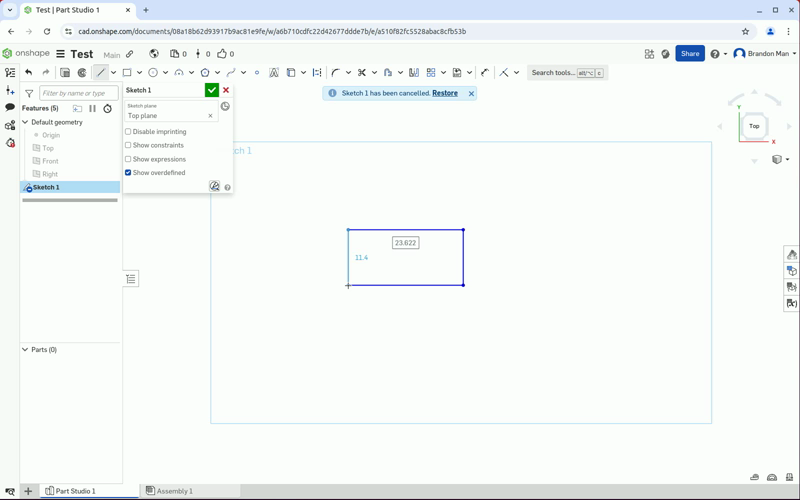
click(348, 285)
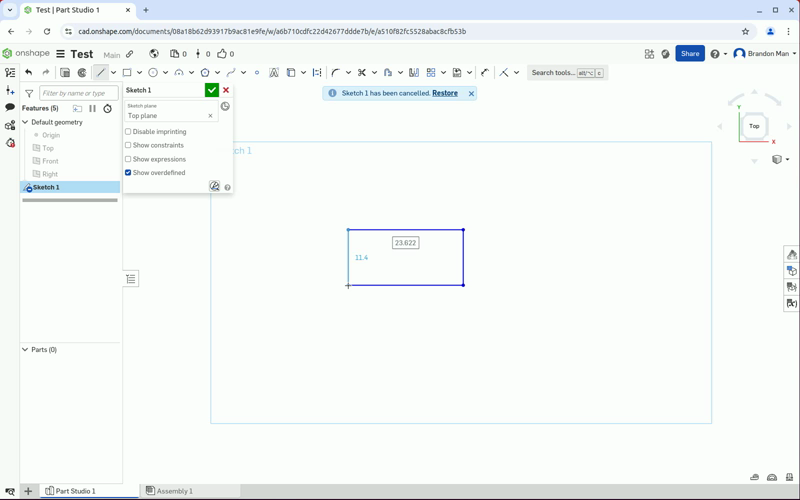
key(esc)
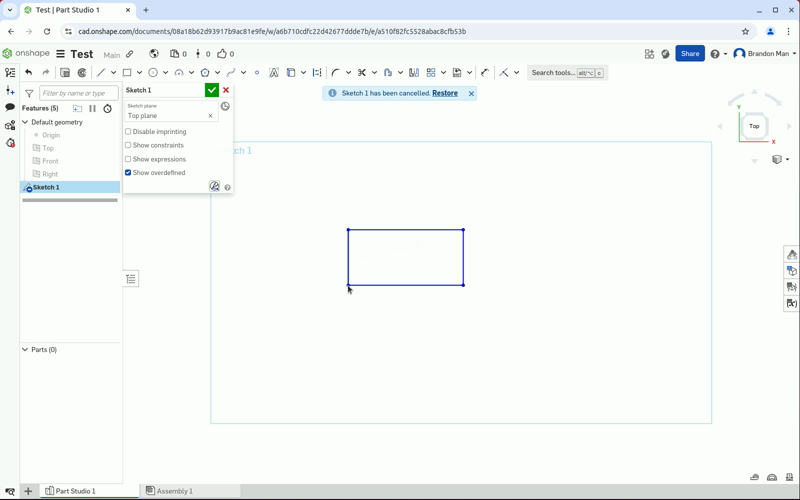
mouse_move(358, 256)
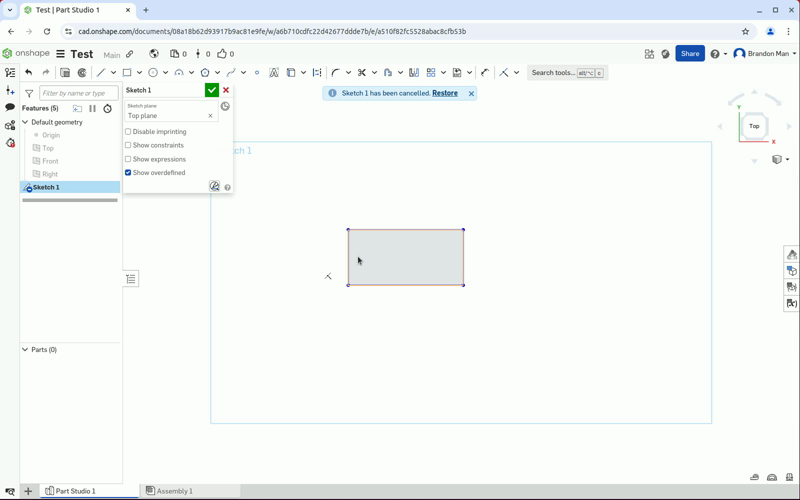
click(358, 256)
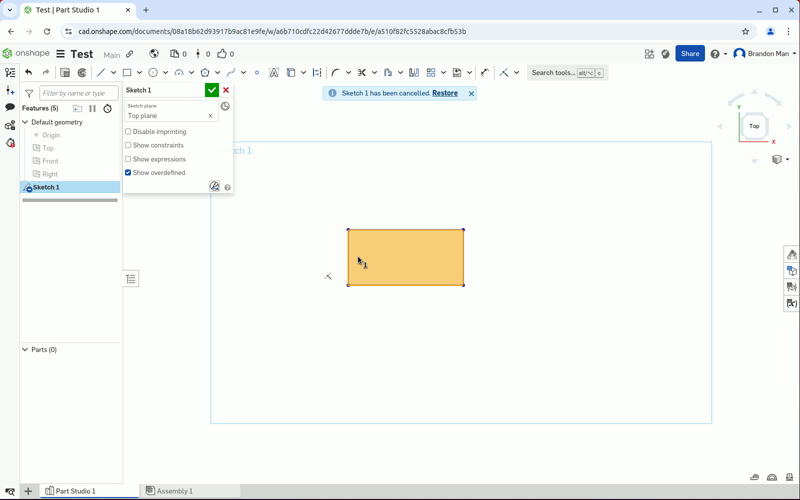
mouse_move(73, 352)
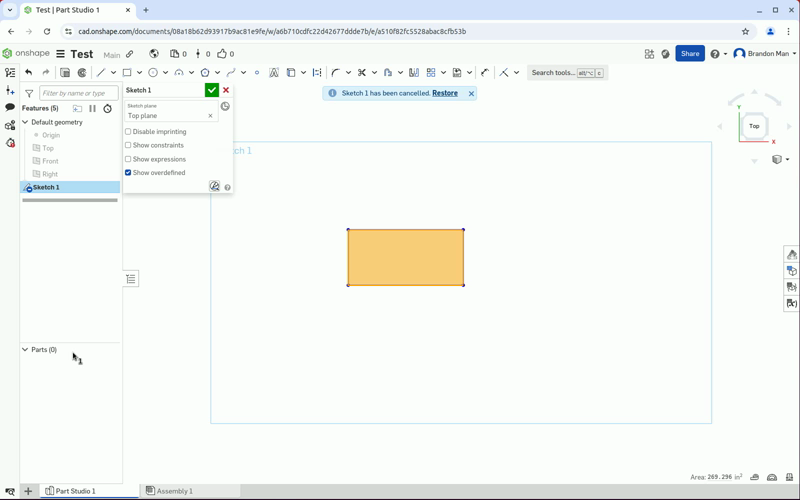
key(shift+y)
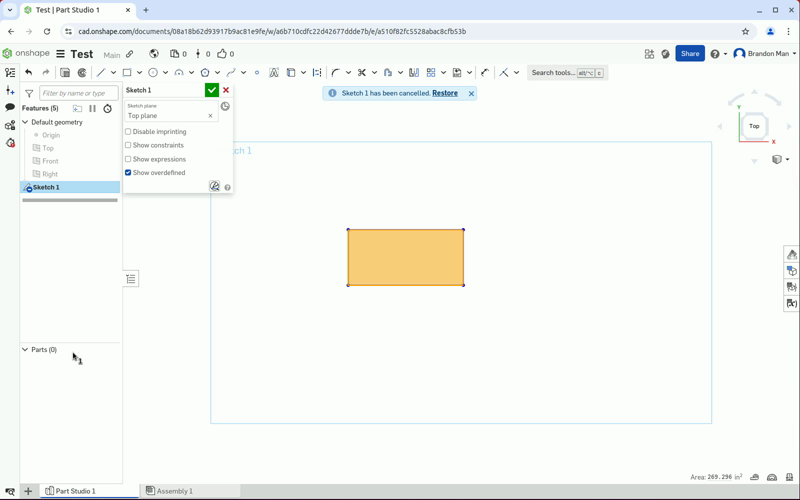
key(shift+e)
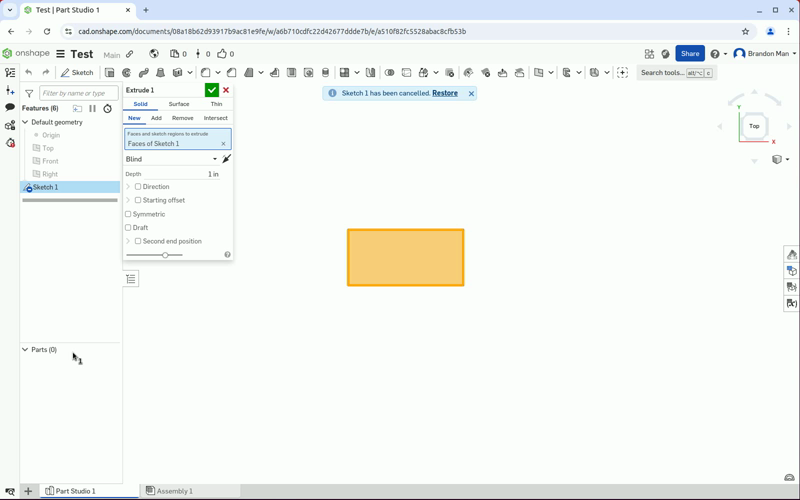
mouse_move(143, 106)
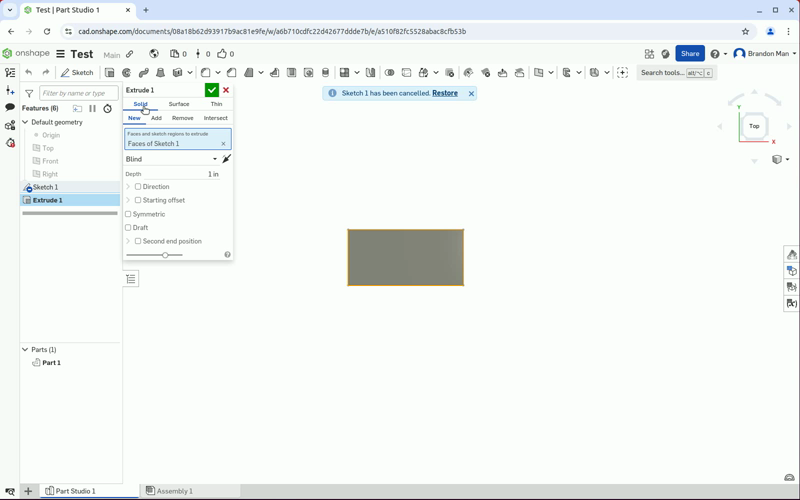
click(143, 106)
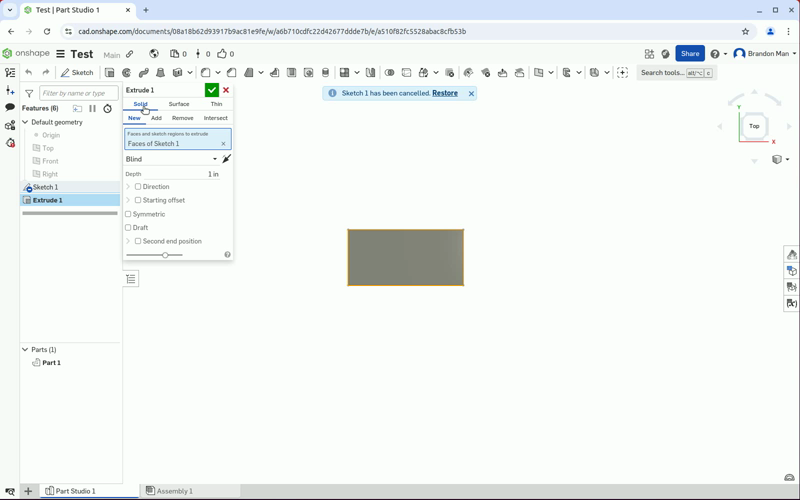
mouse_move(137, 120)
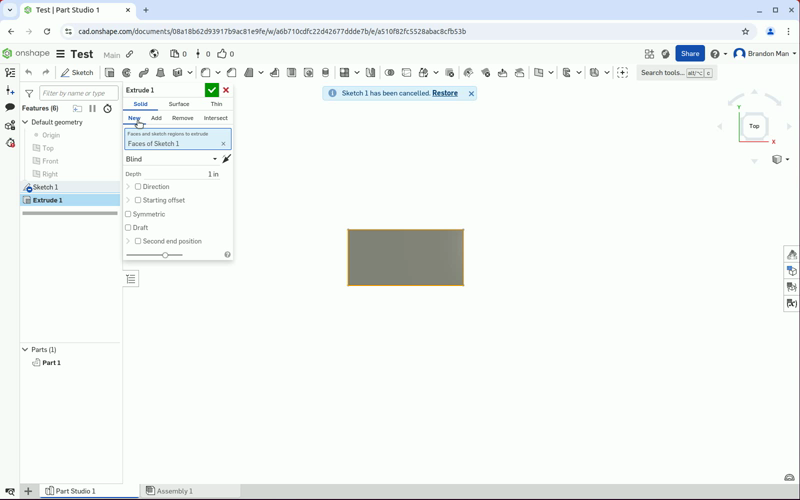
click(137, 120)
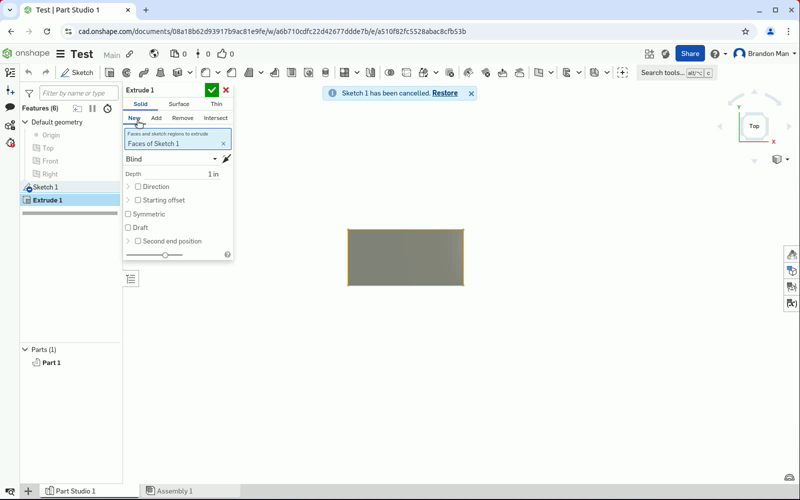
key(tab, 4)
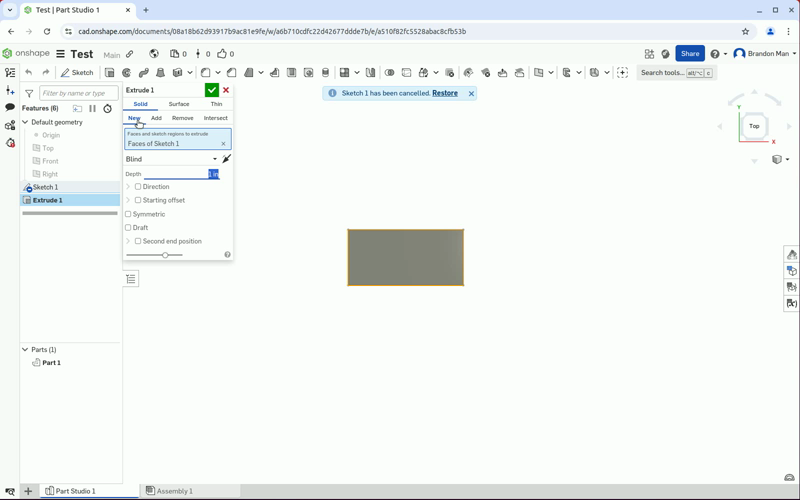
text(0.481)
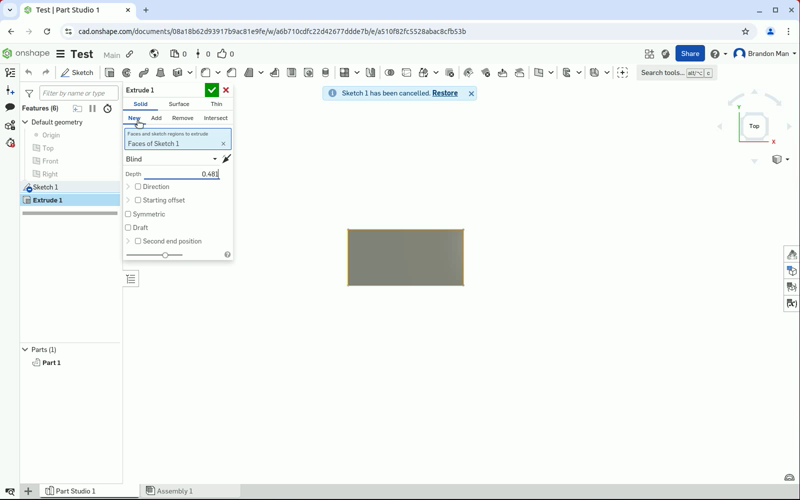
key(enter)
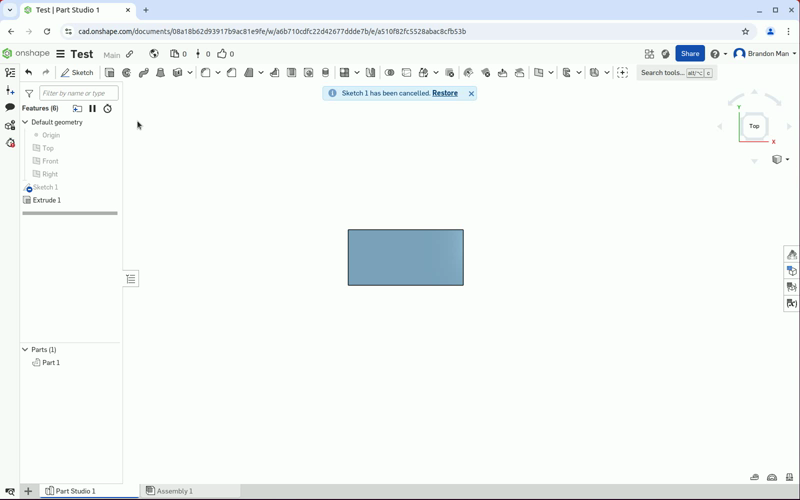
key(shift+h)
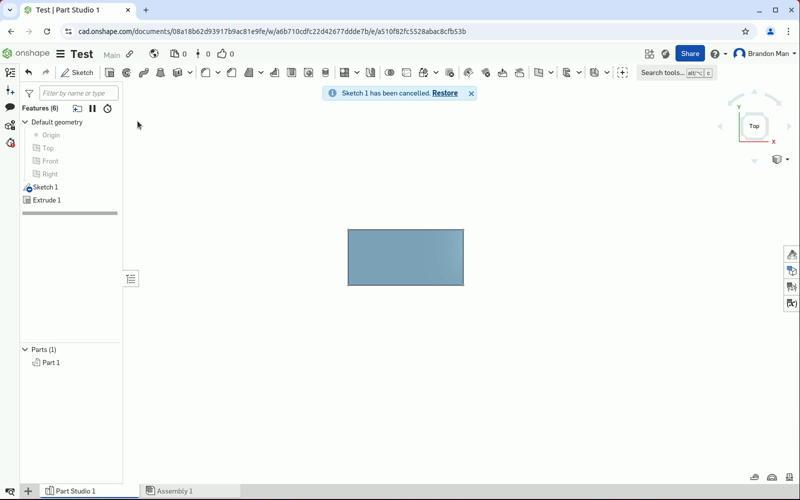
key(shift+h)
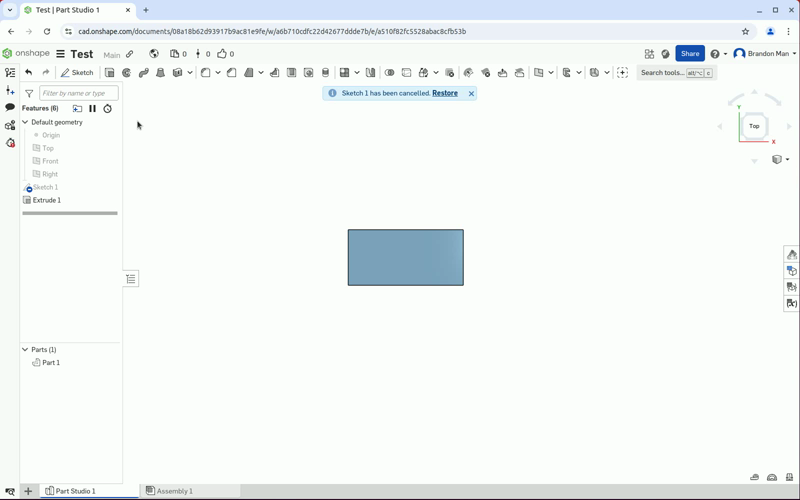
mouse_move(73, 189)
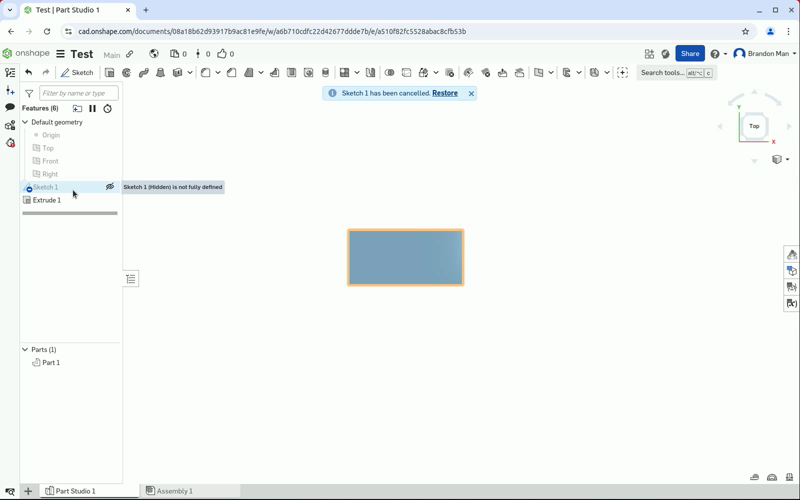
click(73, 189)
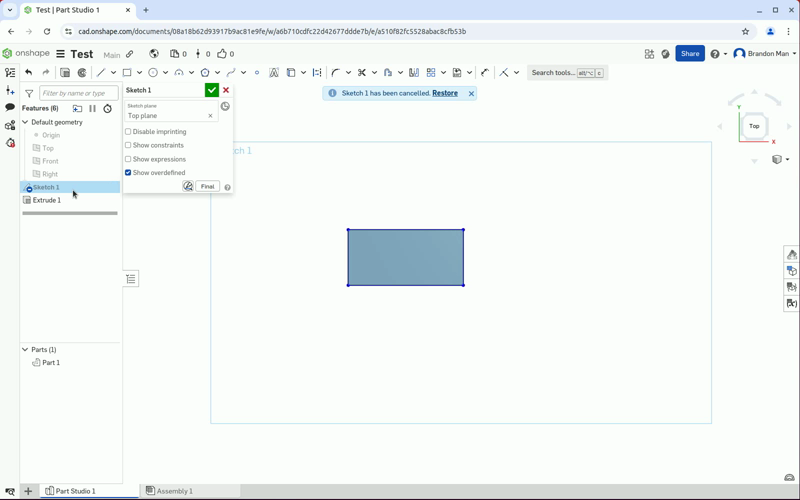
mouse_move(229, 92)
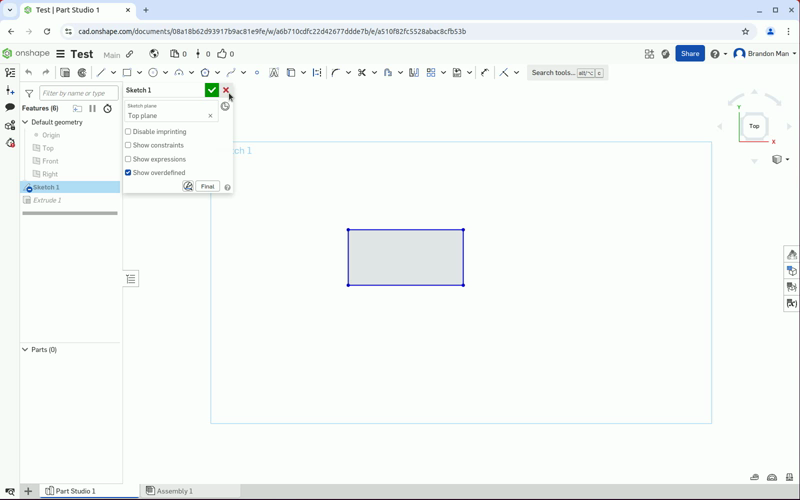
click(229, 92)
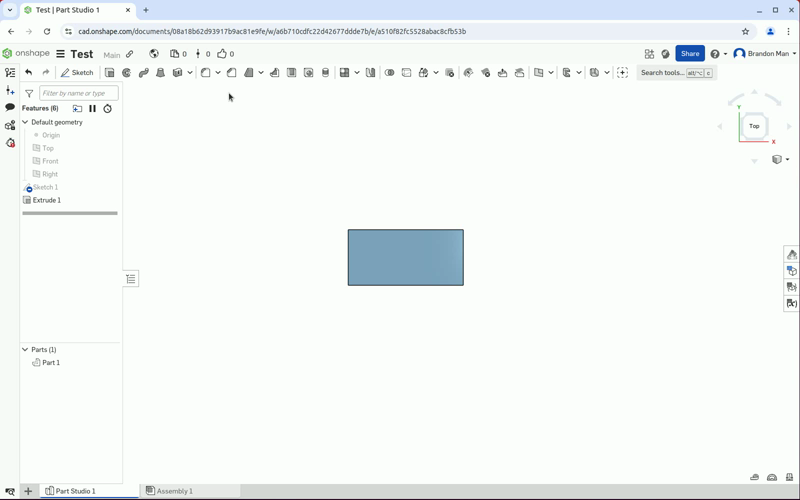
mouse_move(541, 75)
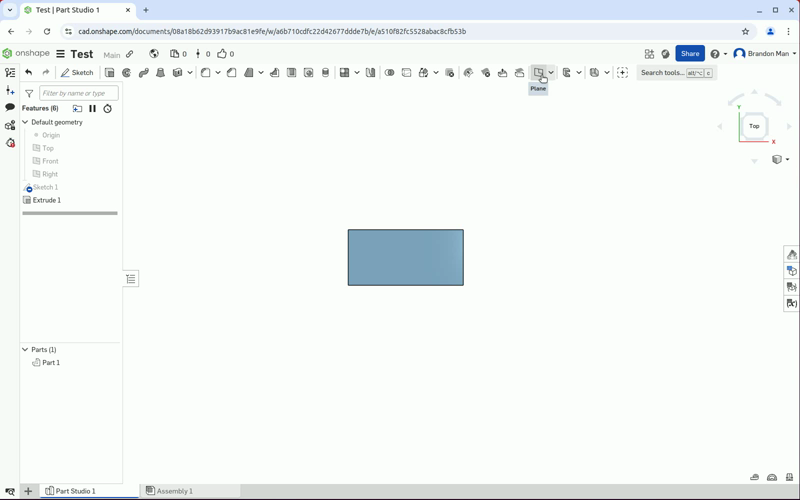
click(541, 75)
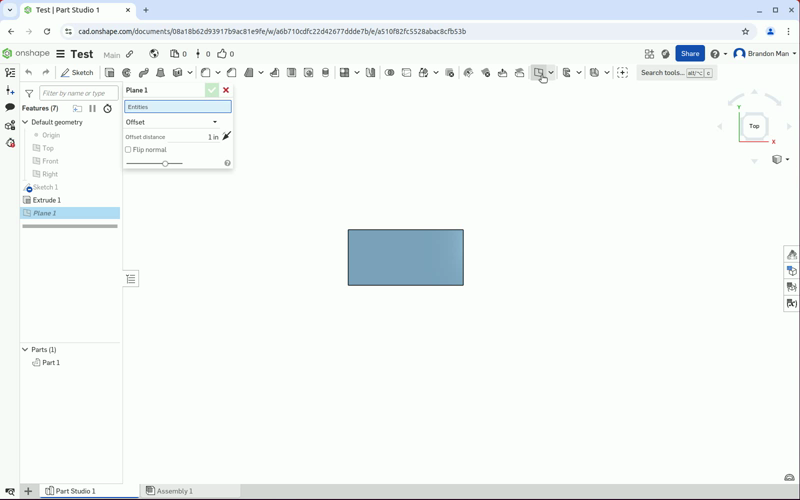
mouse_move(73, 150)
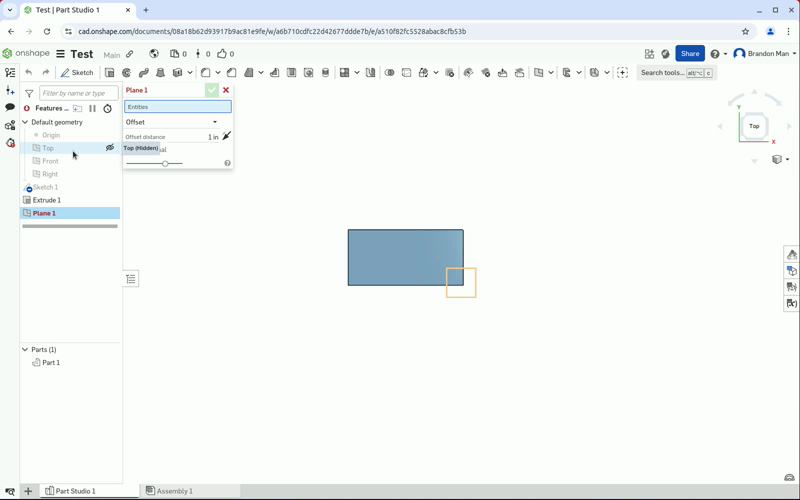
click(73, 150)
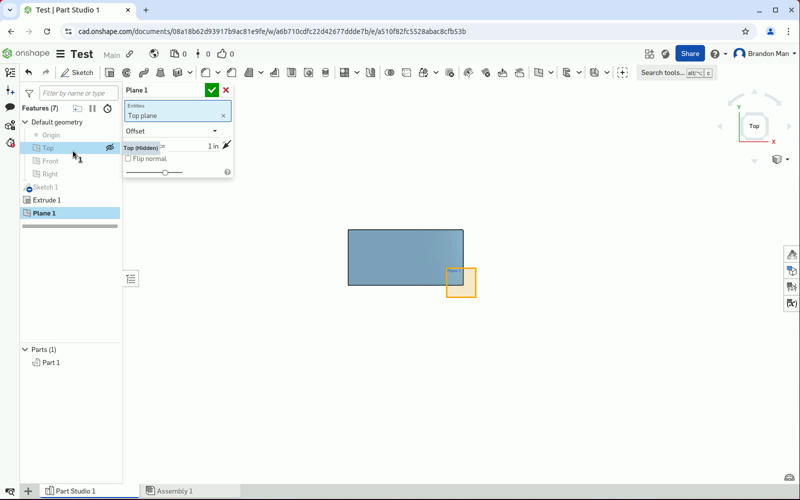
key(tab, 2)
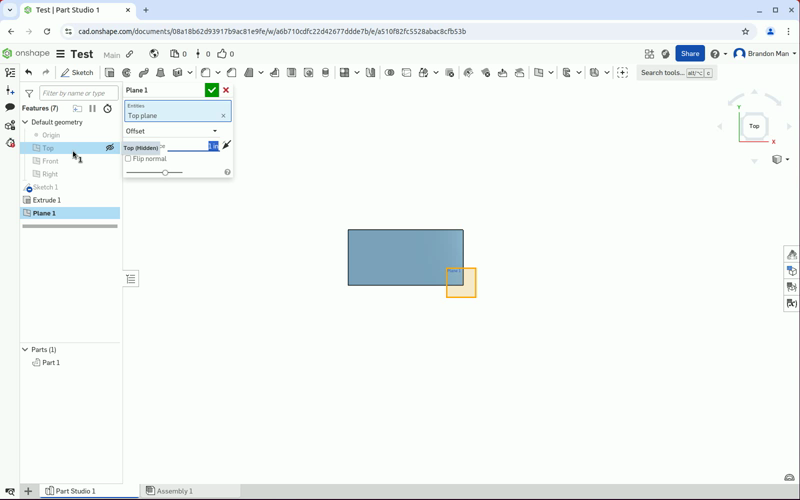
text(0.493)
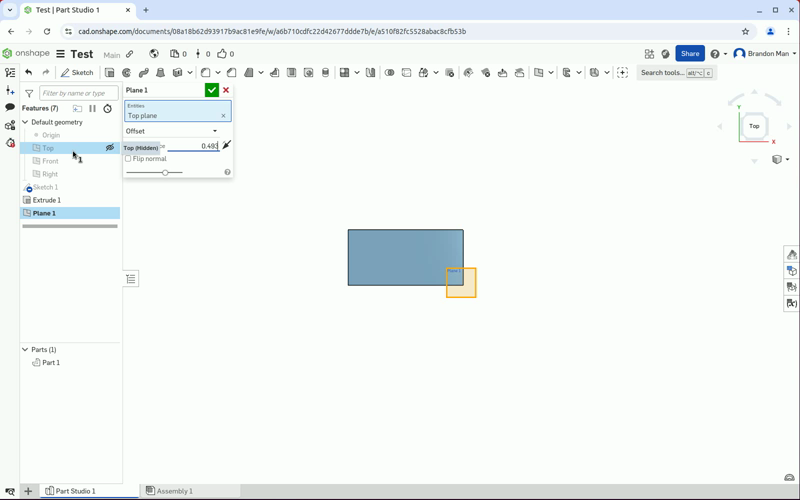
key(enter, 2)
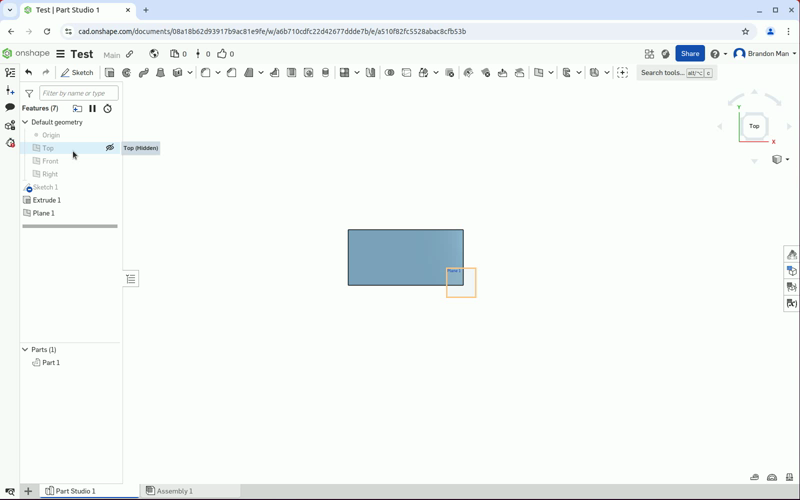
key(shift+s)
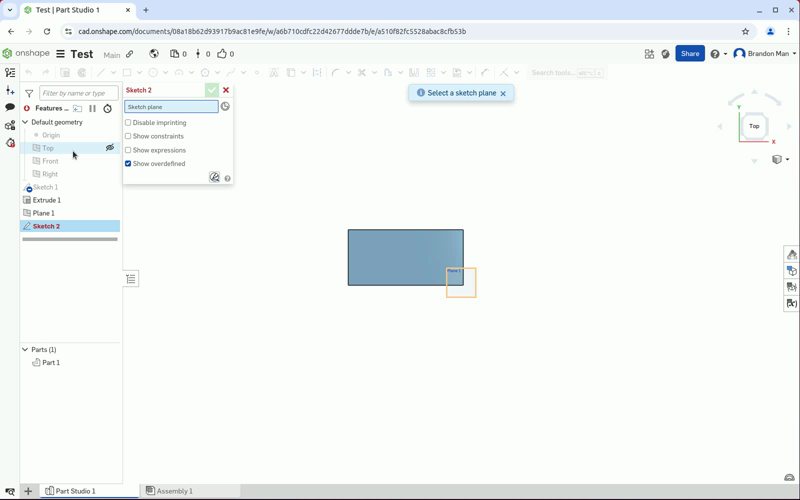
mouse_move(73, 215)
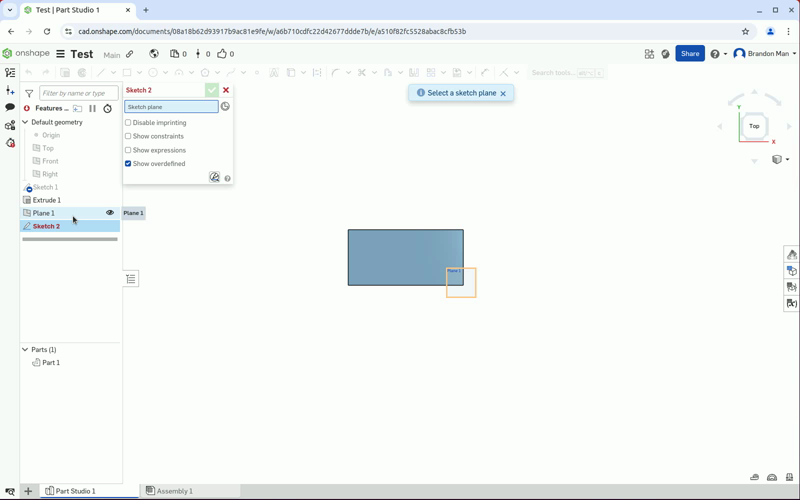
click(73, 215)
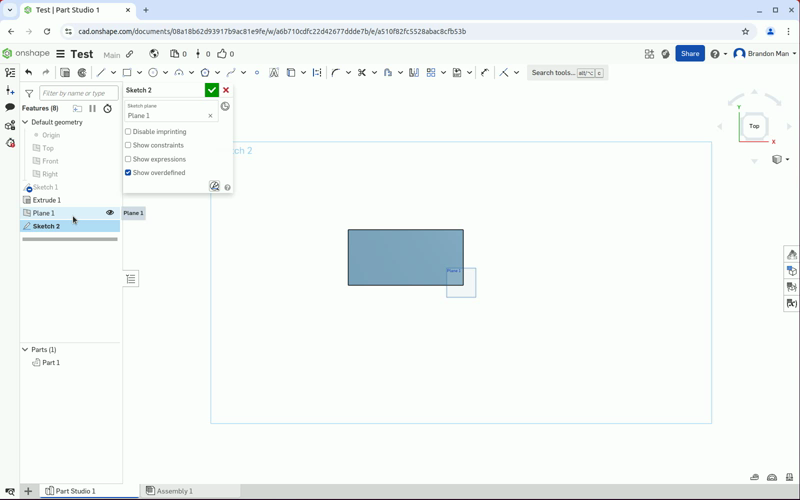
mouse_move(73, 352)
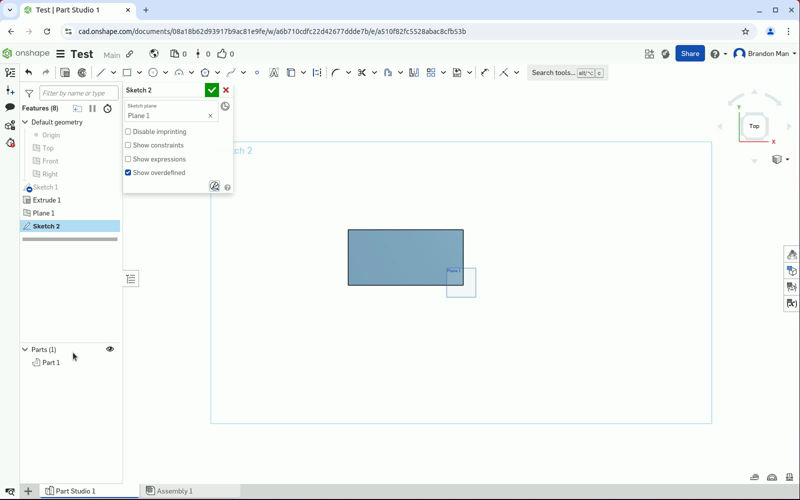
key(y)
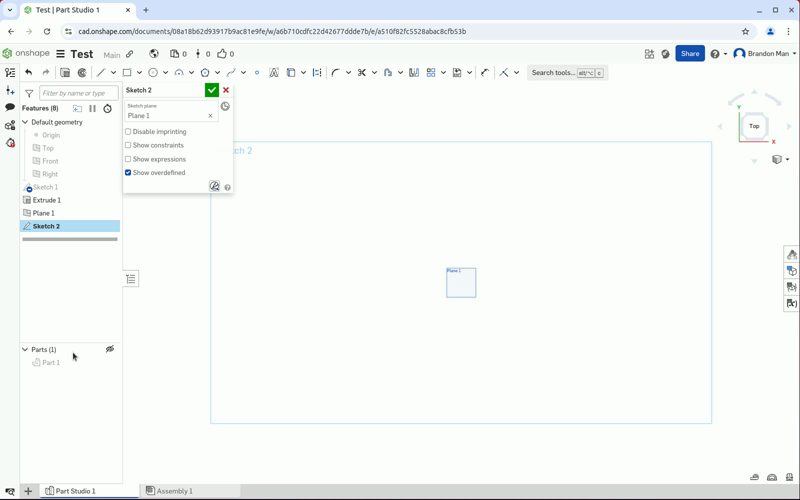
key(l)
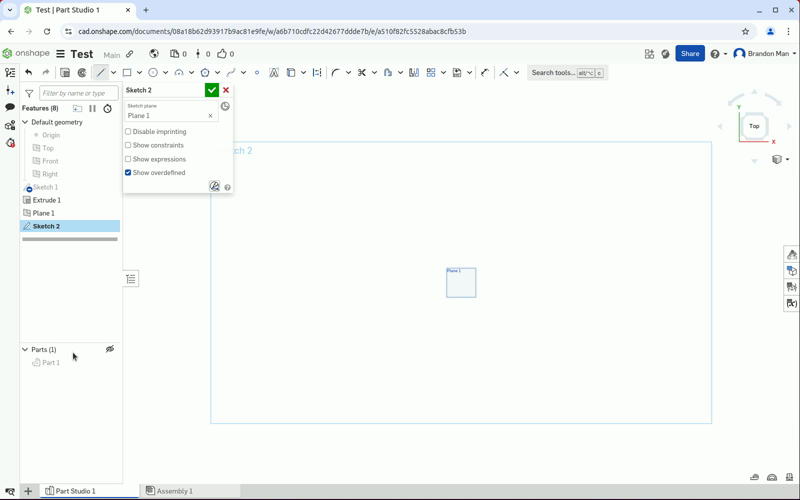
key_down(shift)
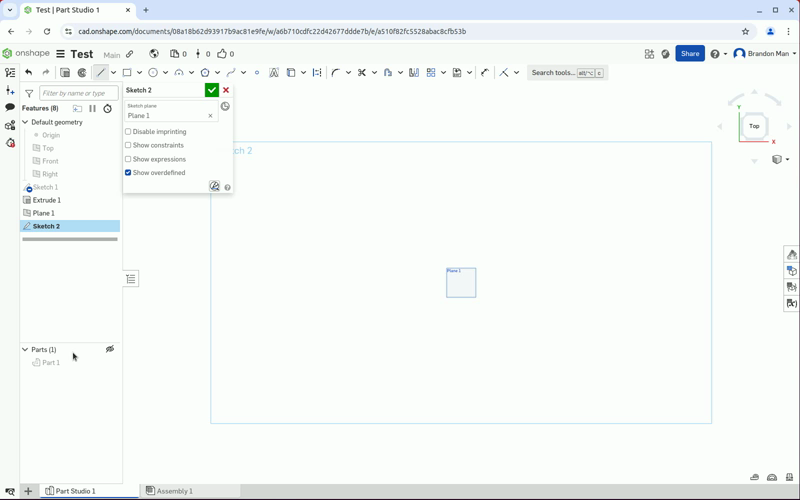
mouse_move(348, 285)
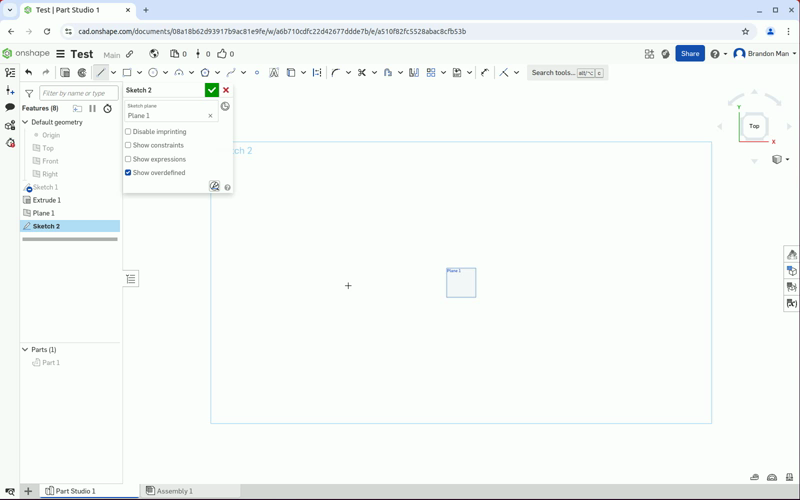
click(348, 285)
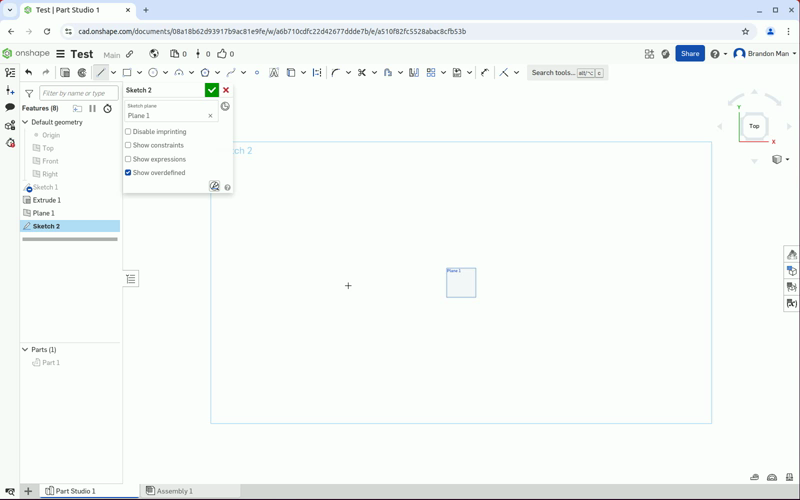
key_up(shift)
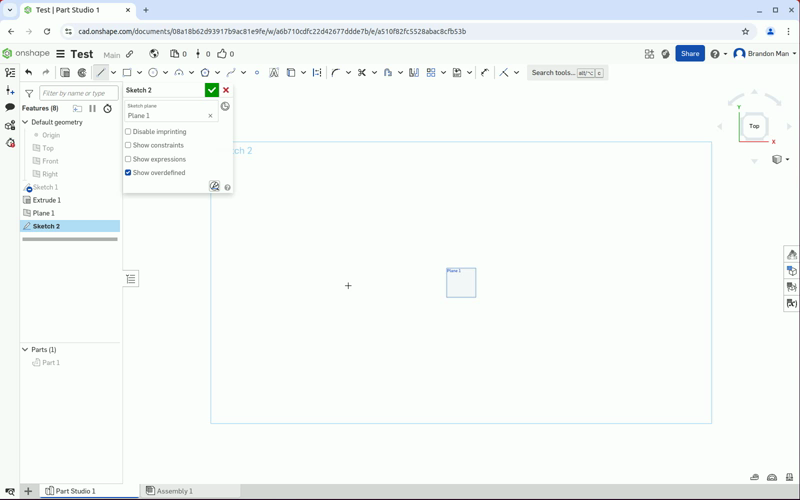
key_down(shift)
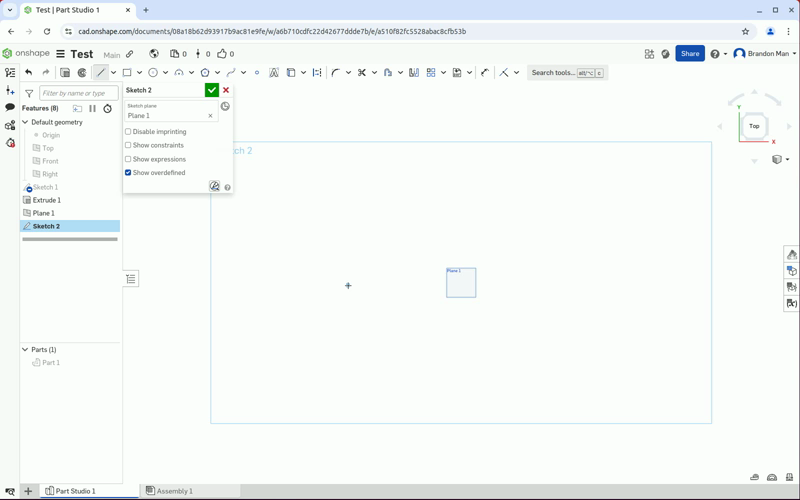
mouse_move(463, 285)
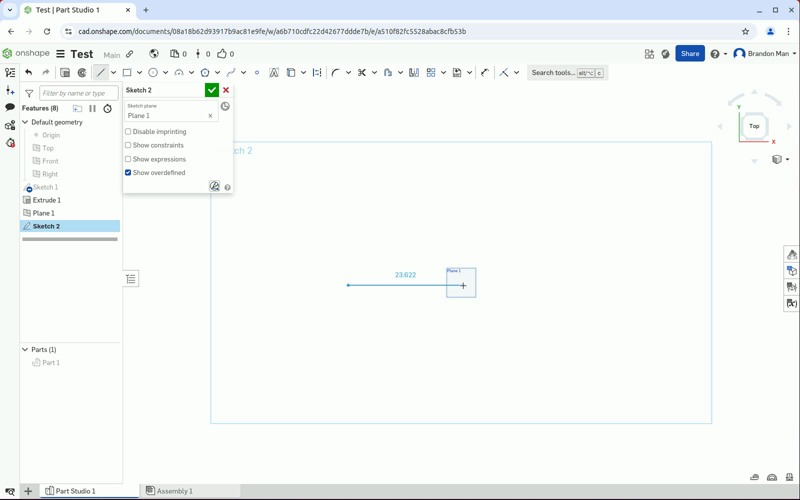
click(463, 285)
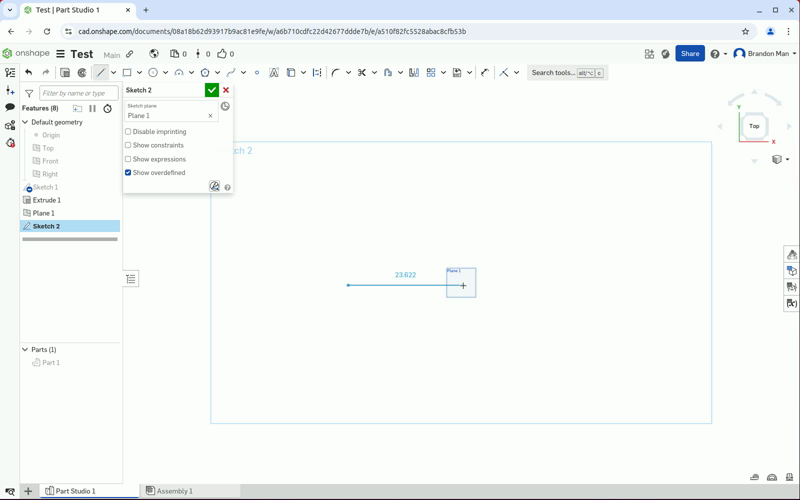
key_up(shift)
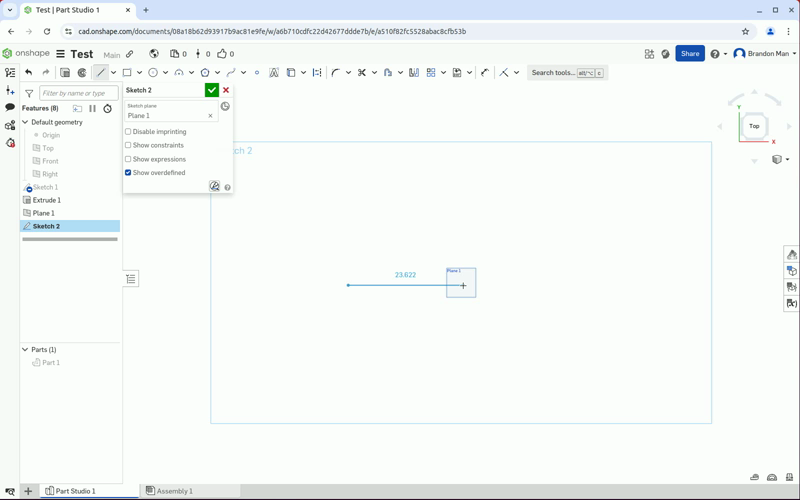
key_down(shift)
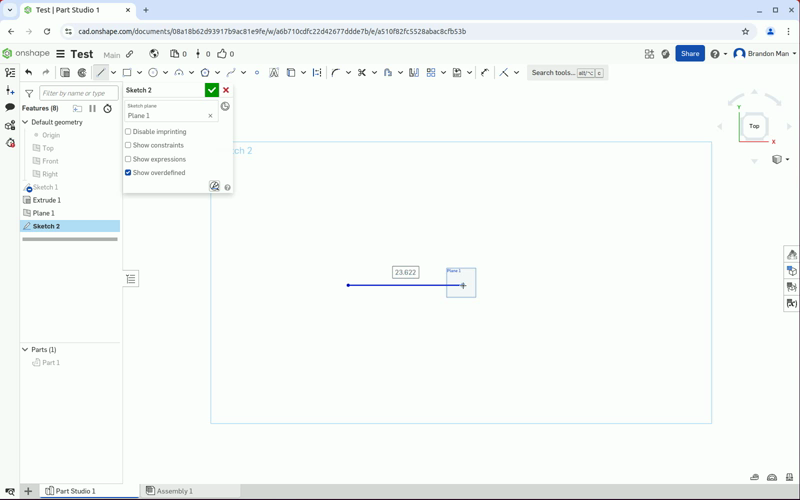
mouse_move(493, 285)
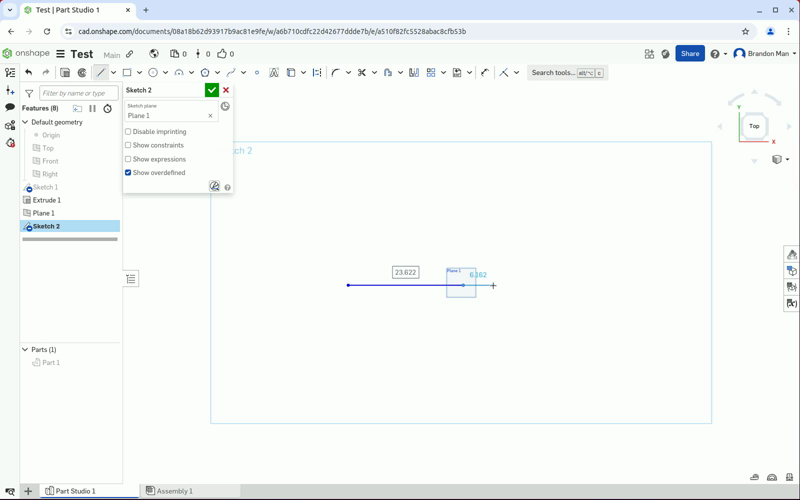
mouse_move(463, 229)
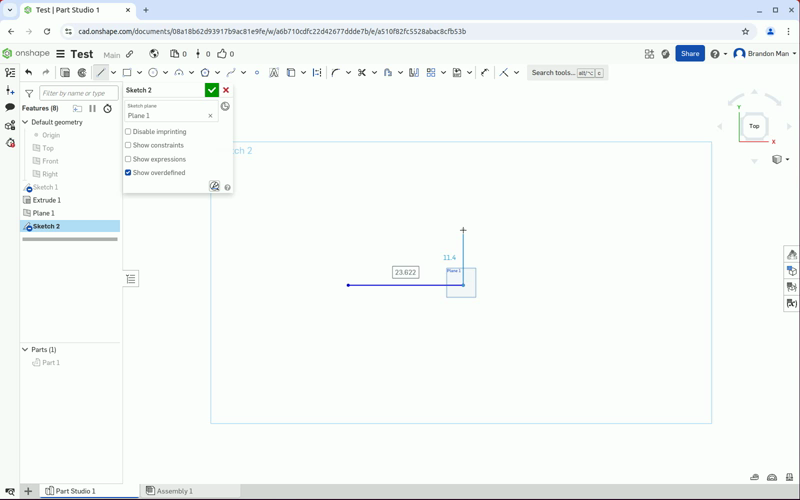
click(463, 229)
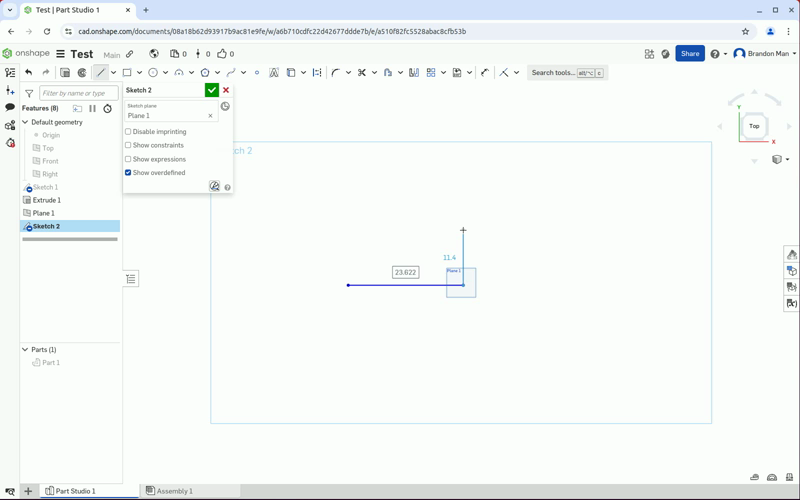
key_up(shift)
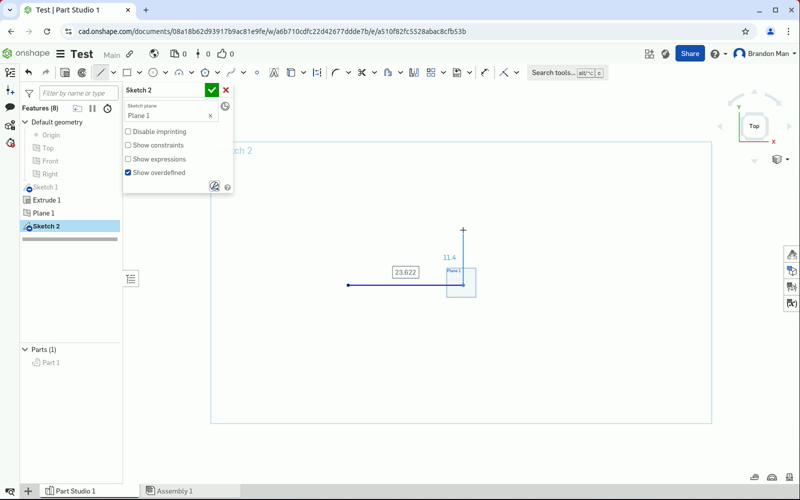
key_down(shift)
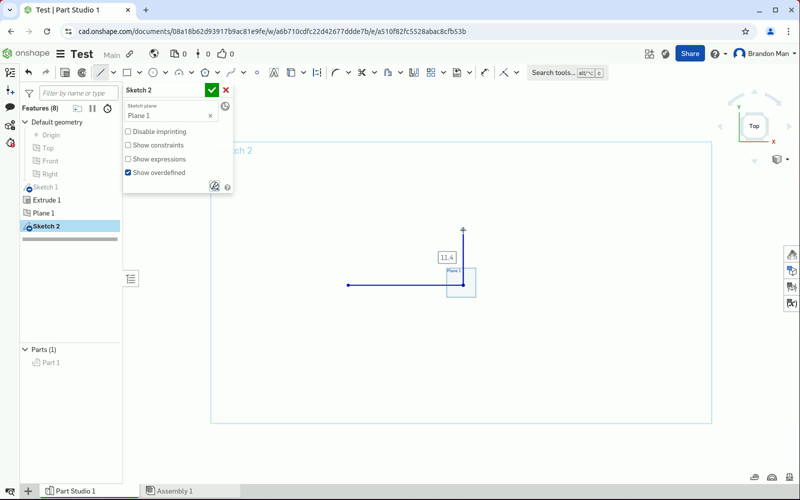
mouse_move(348, 229)
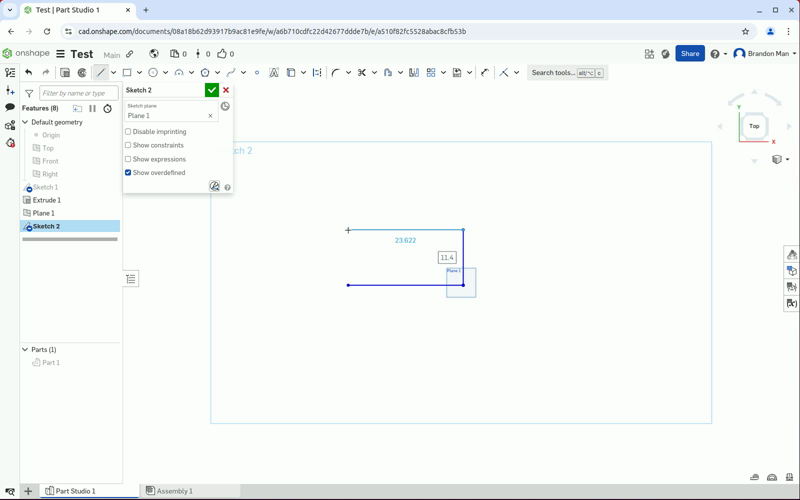
click(348, 229)
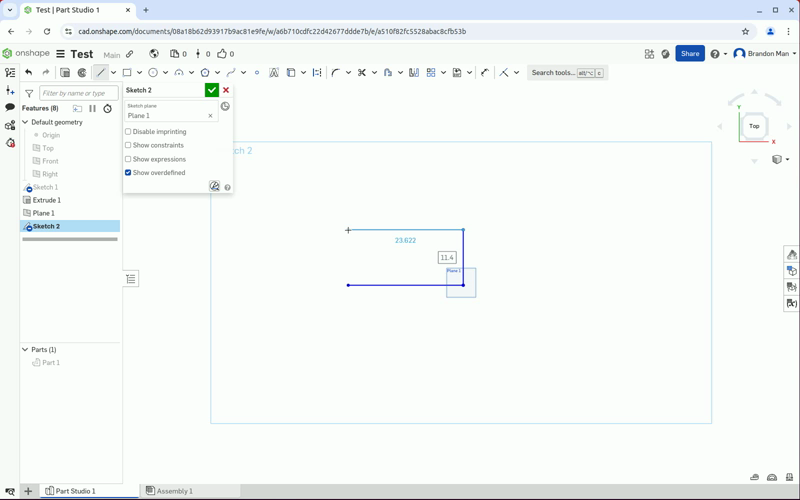
key_up(shift)
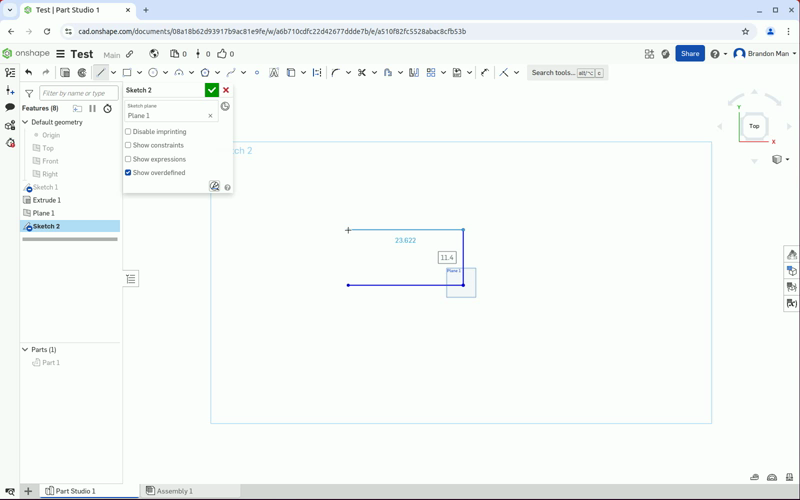
mouse_move(378, 229)
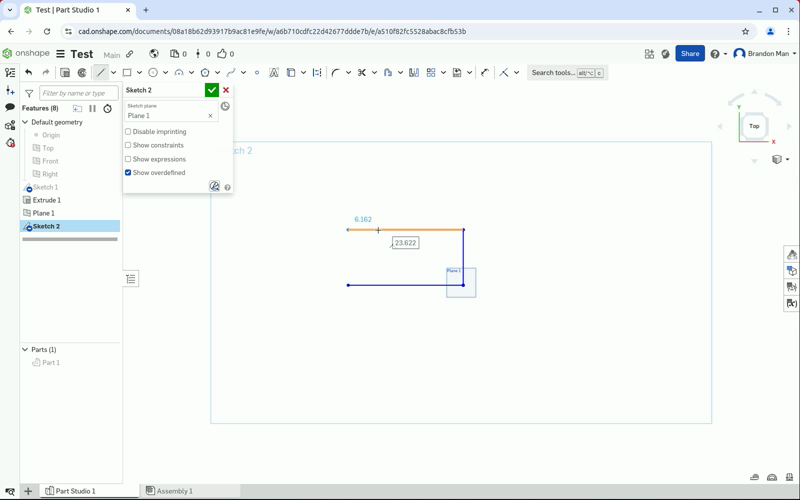
key_down(shift)
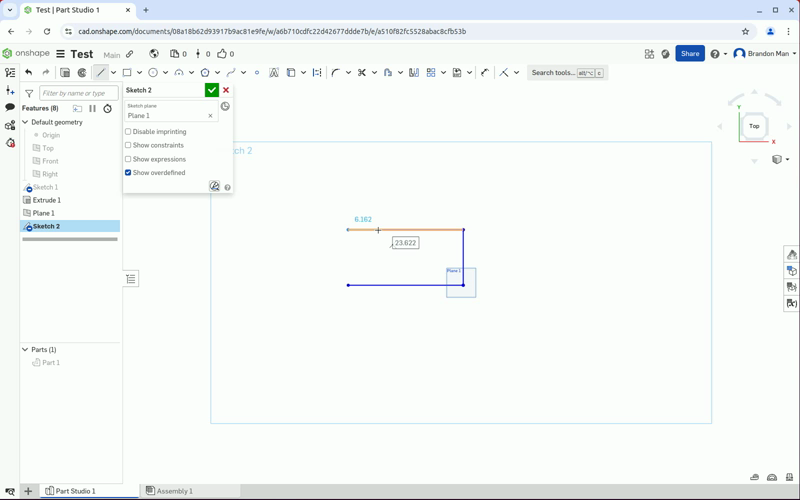
mouse_move(348, 285)
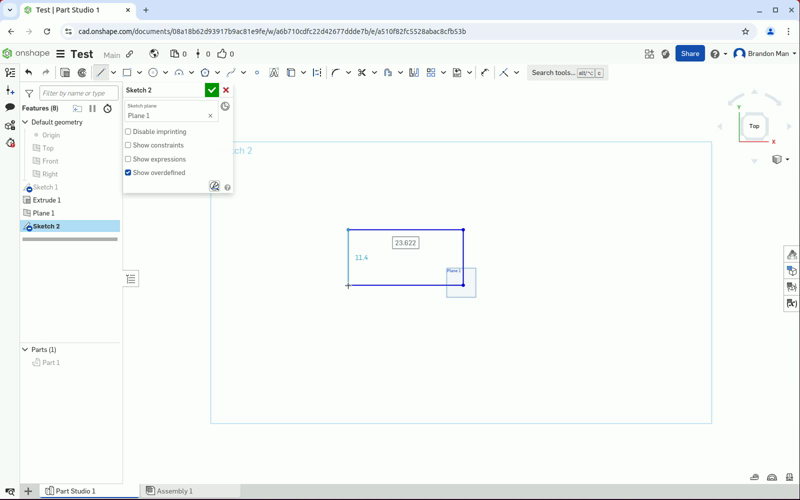
key_up(shift)
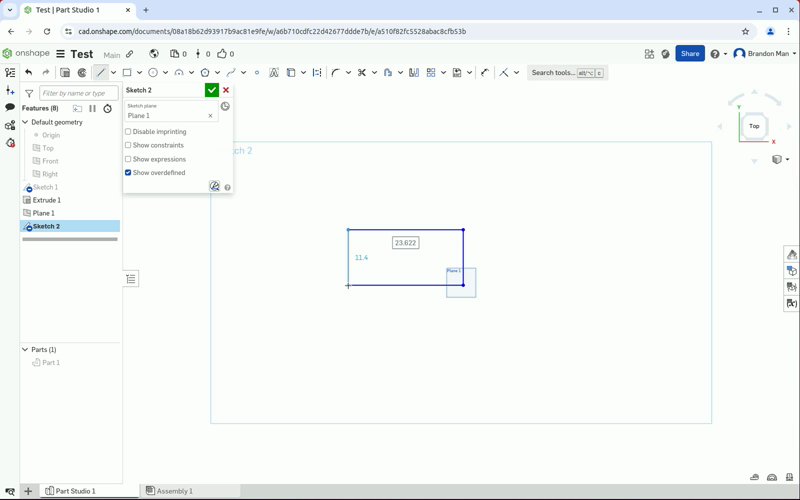
click(348, 285)
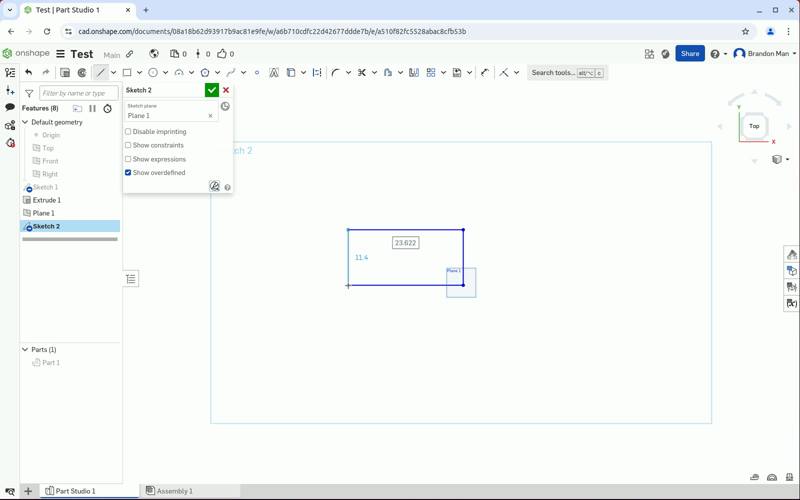
key(esc)
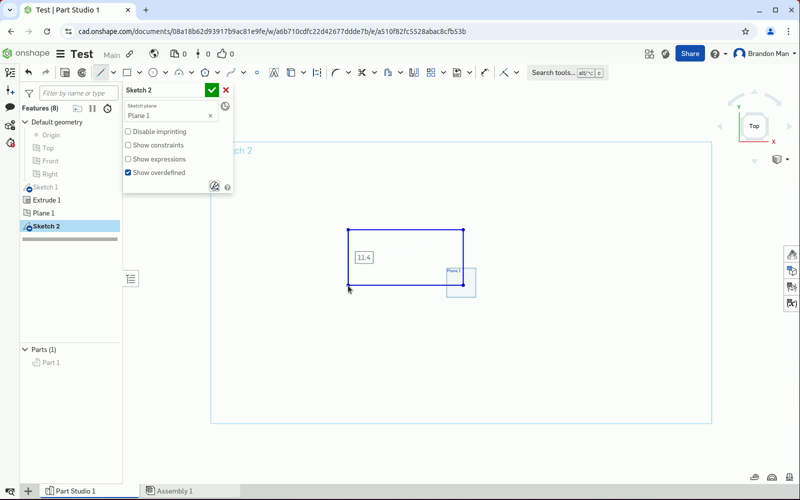
key(l)
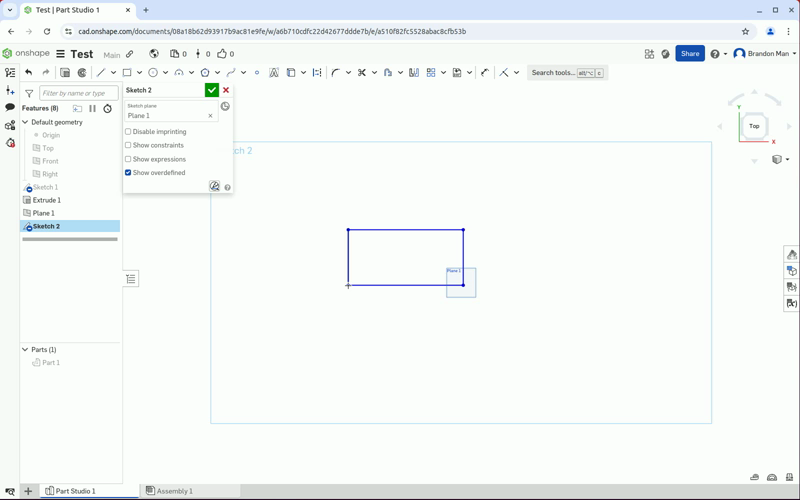
key_down(shift)
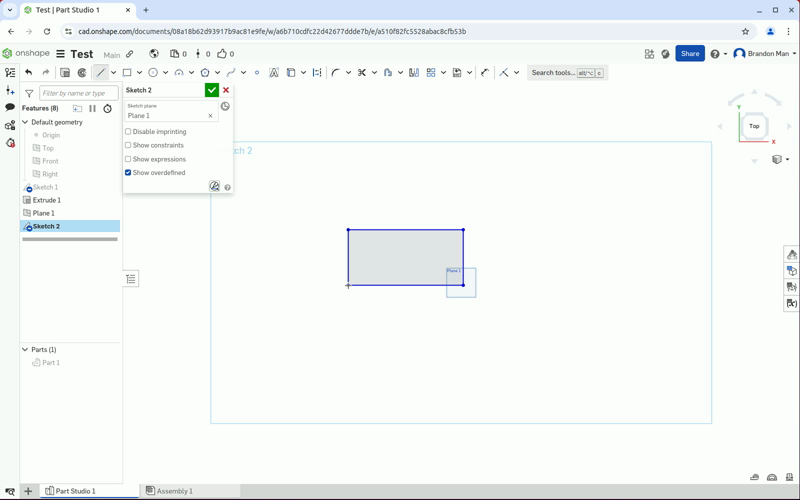
mouse_move(350, 282)
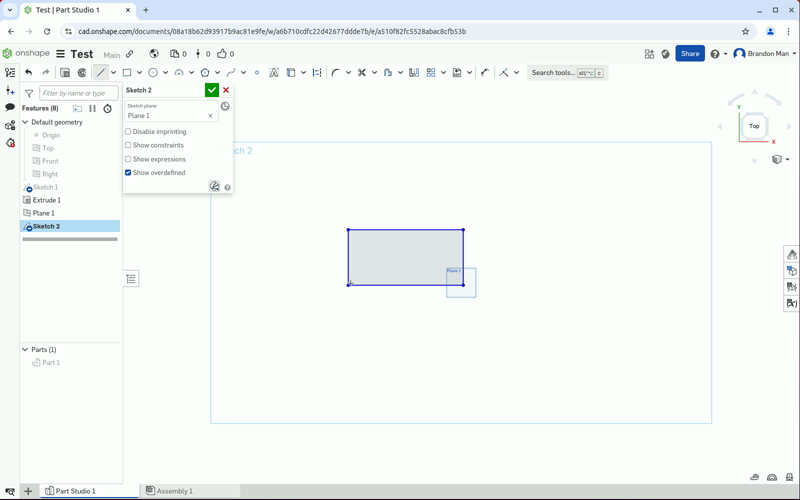
scroll(6)
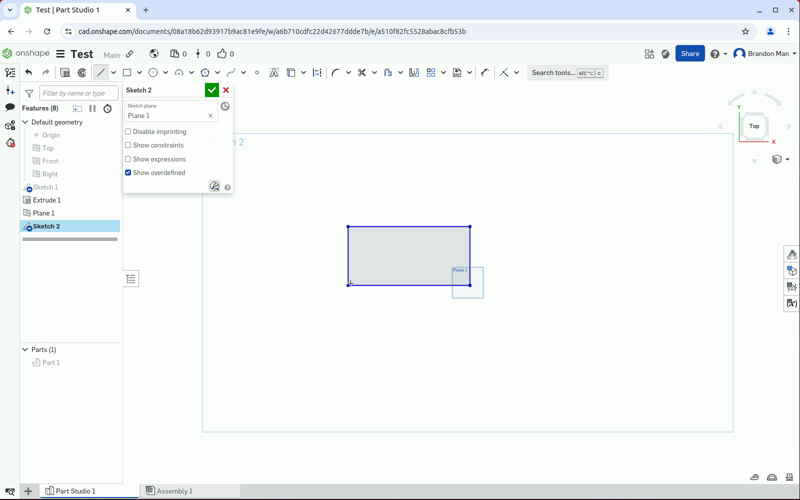
scroll(6)
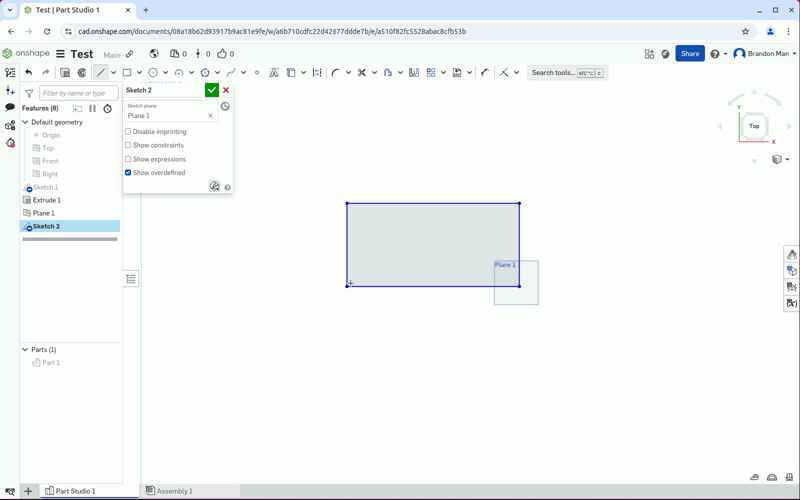
scroll(6)
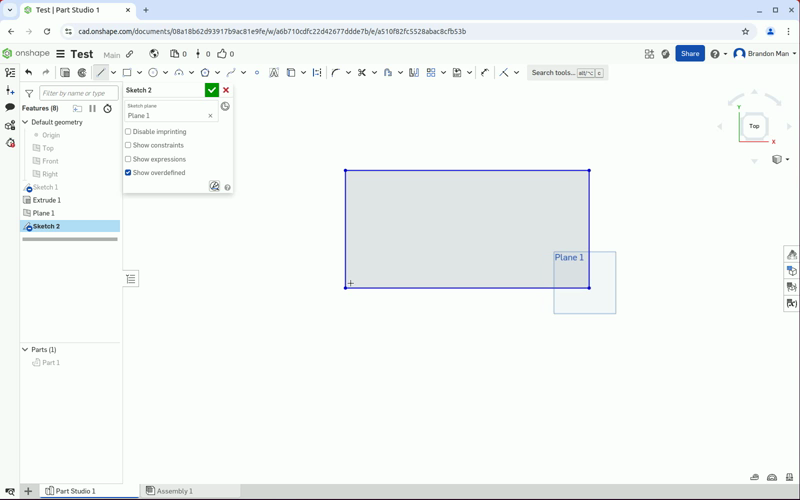
scroll(6)
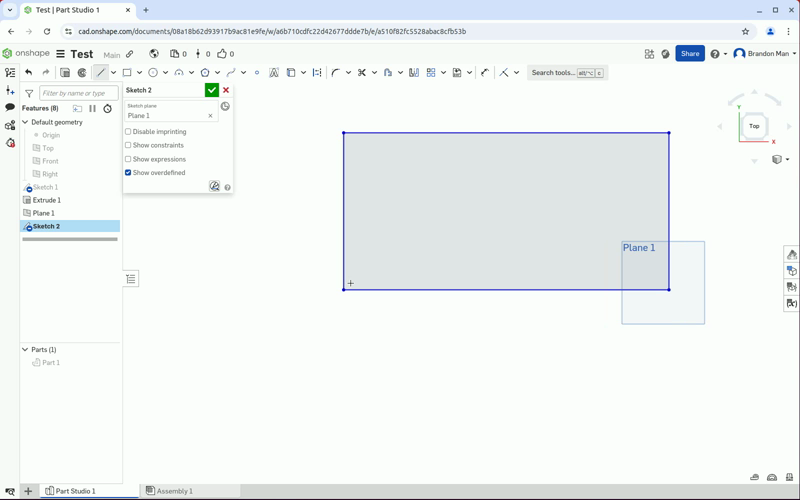
scroll(6)
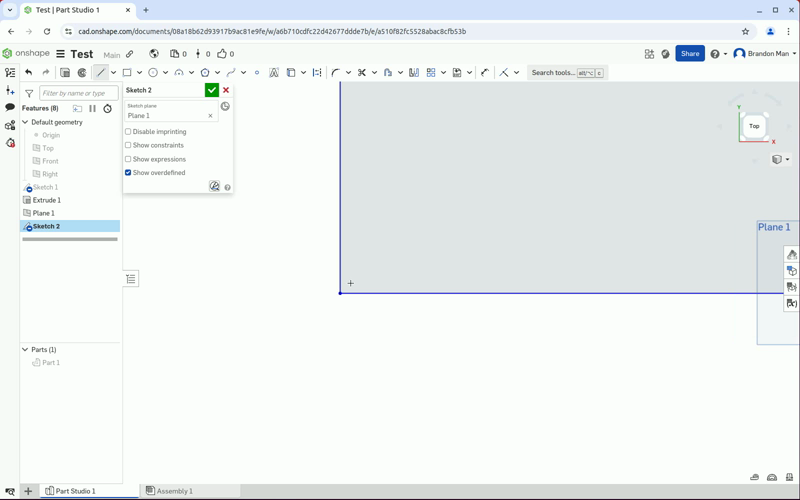
scroll(6)
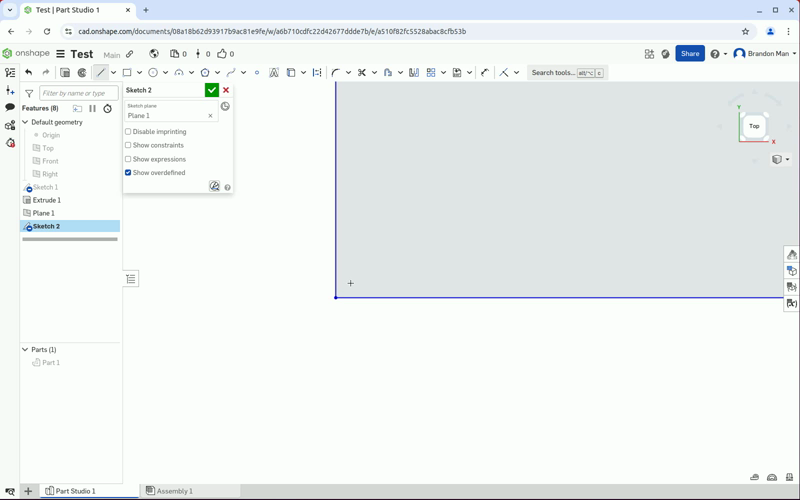
scroll(6)
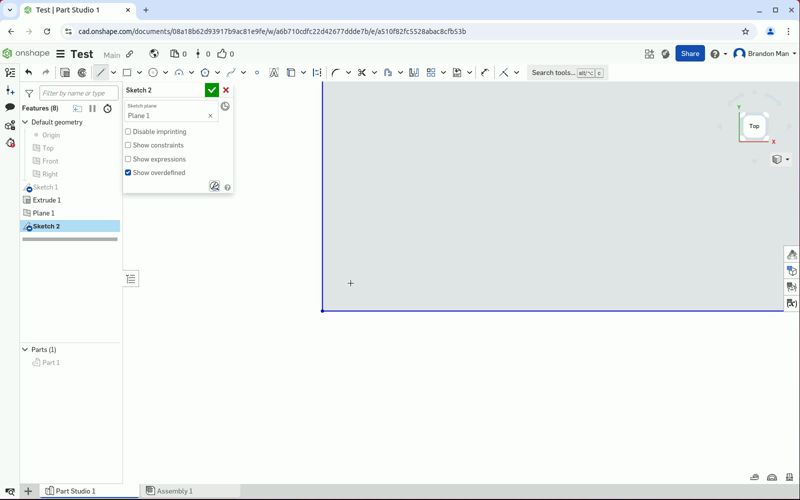
click(350, 282)
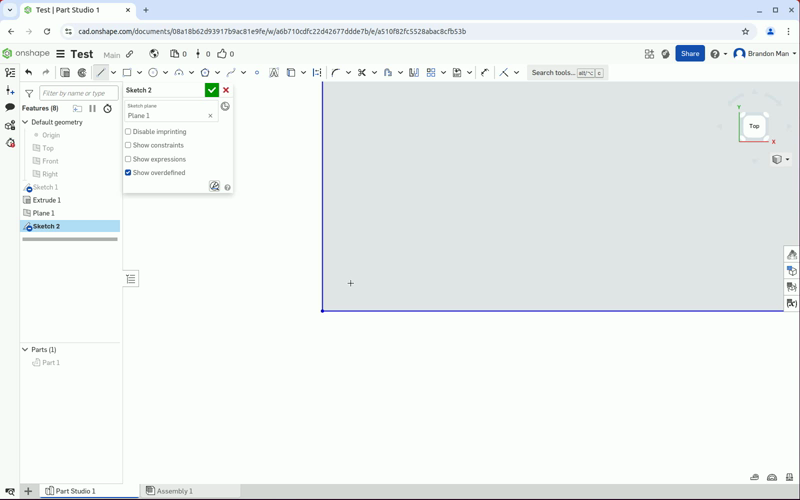
scroll(-6)
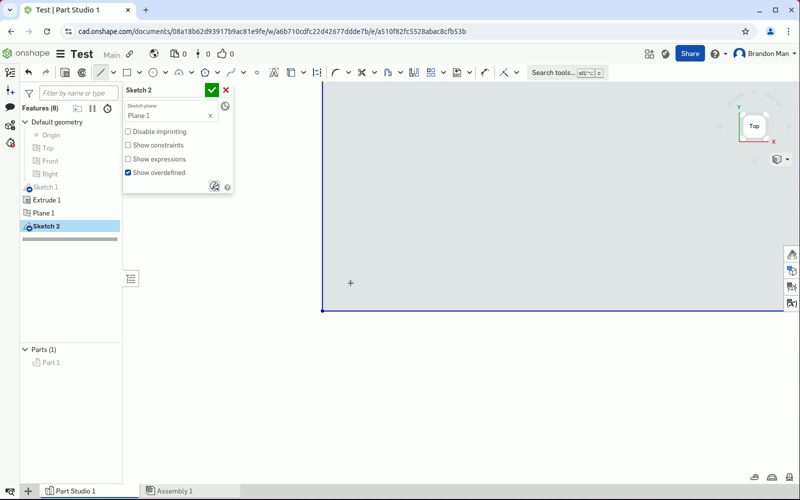
scroll(-6)
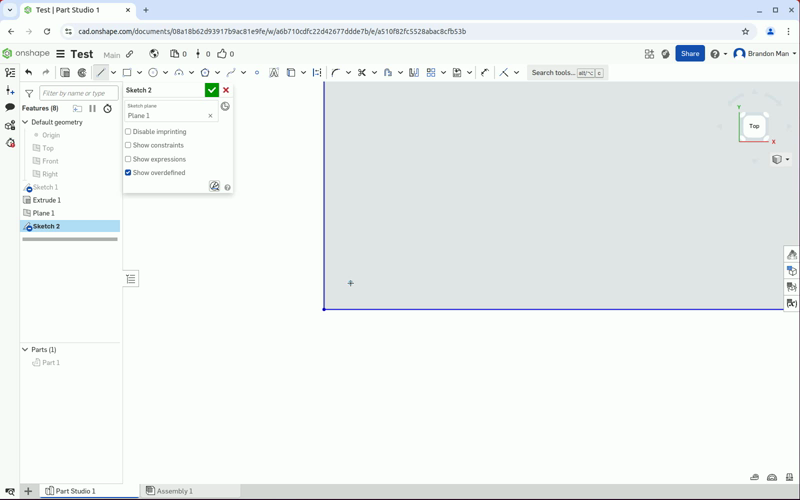
scroll(-6)
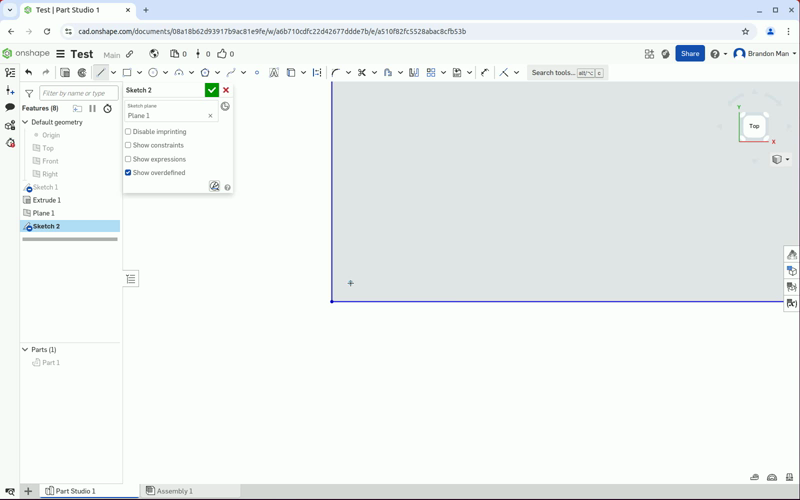
scroll(-6)
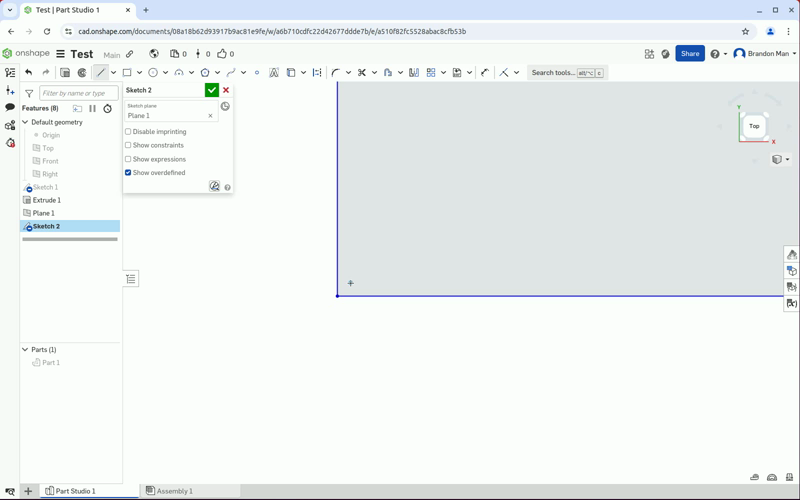
scroll(-6)
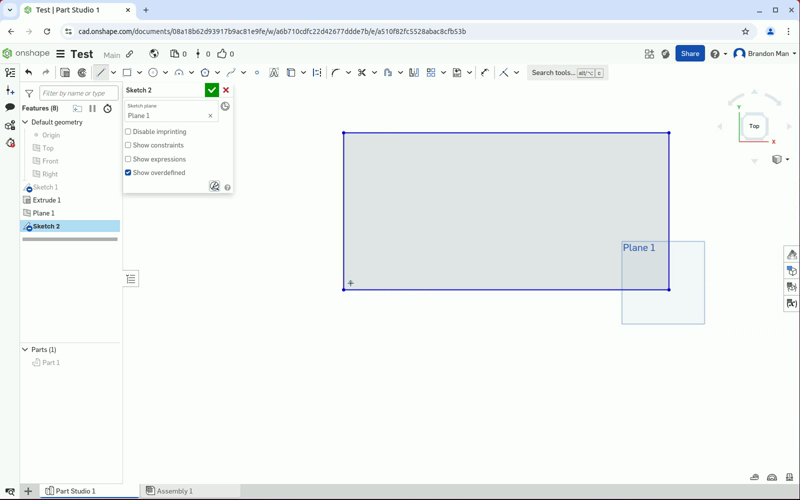
scroll(-6)
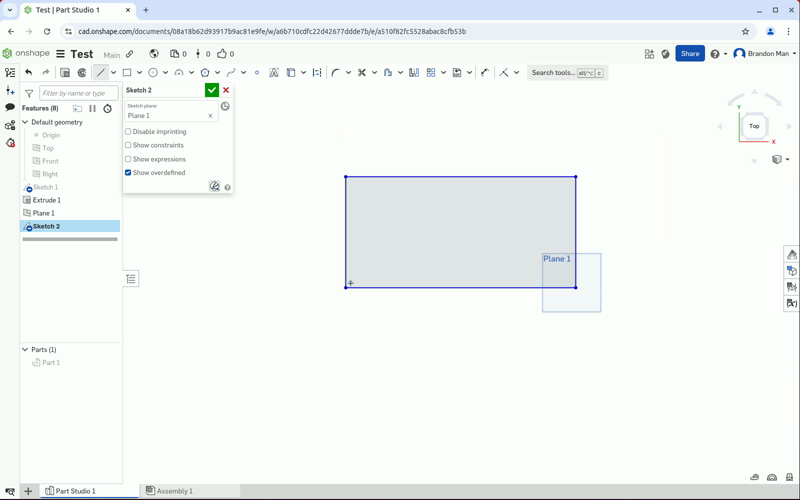
scroll(-6)
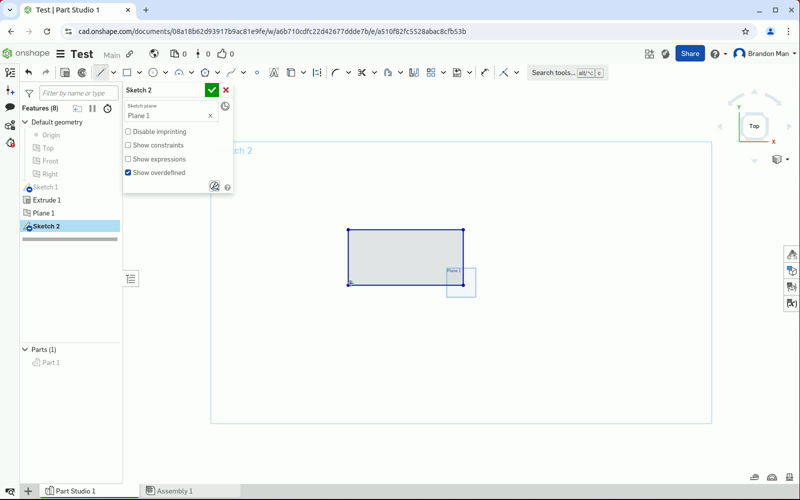
key_up(shift)
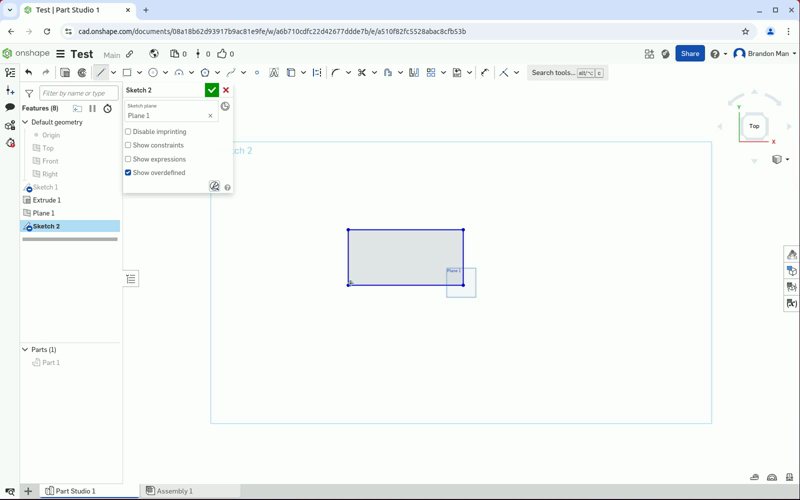
key_down(shift)
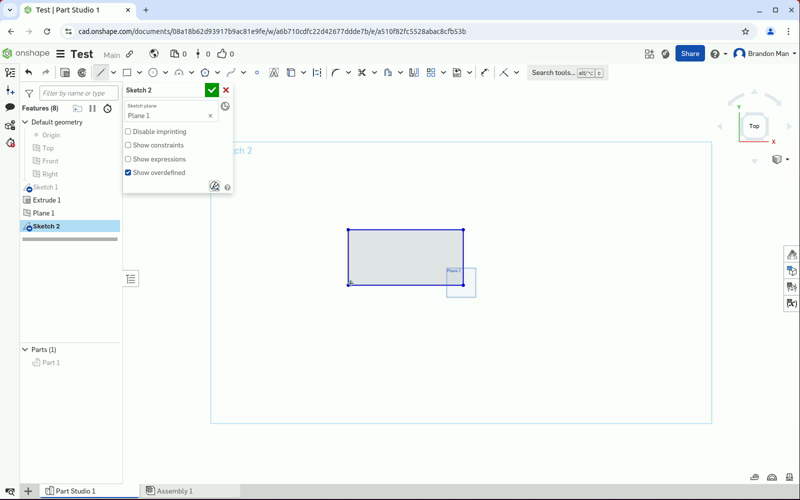
mouse_move(460, 282)
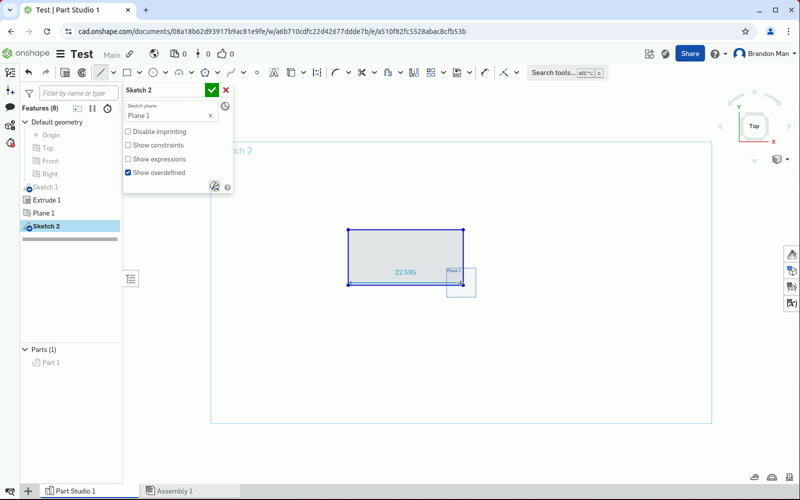
scroll(6)
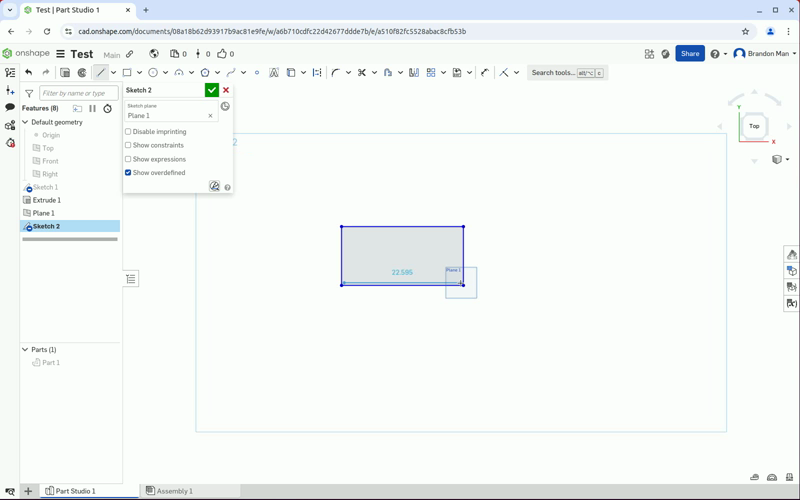
scroll(6)
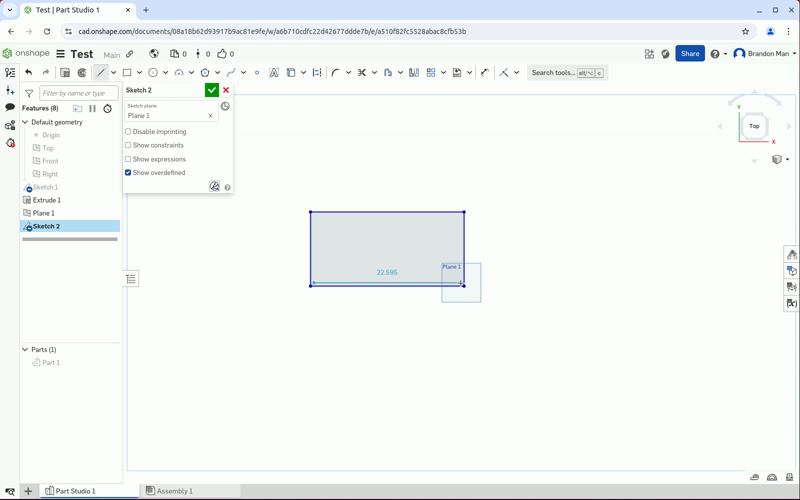
scroll(6)
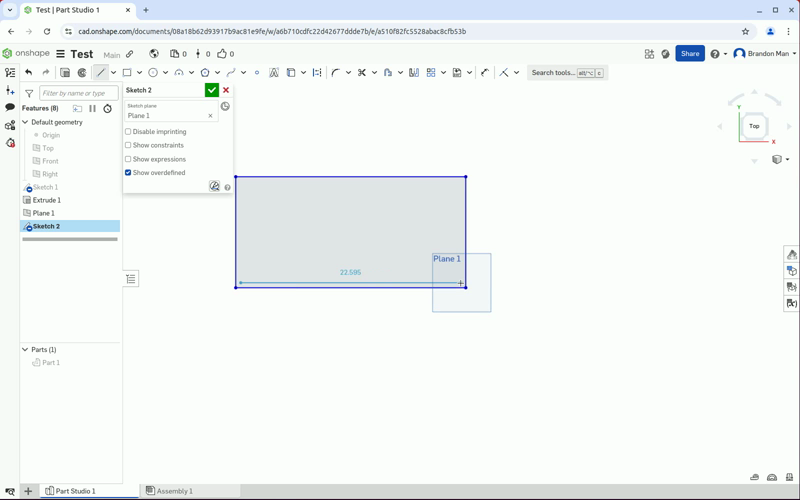
scroll(6)
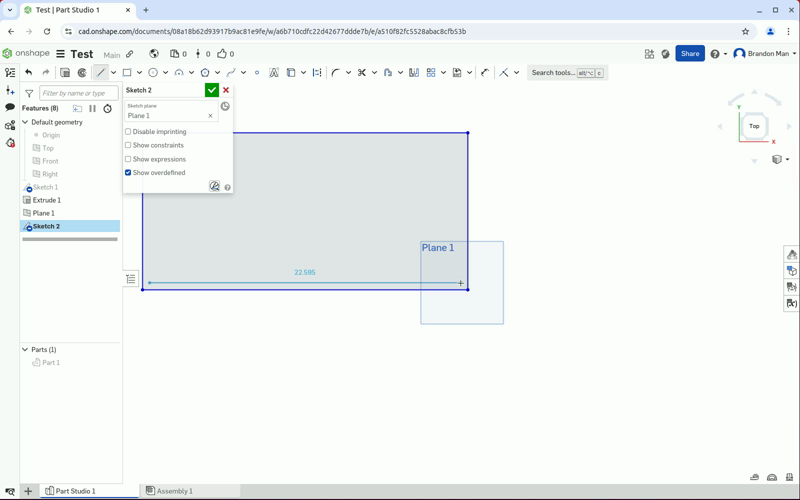
scroll(6)
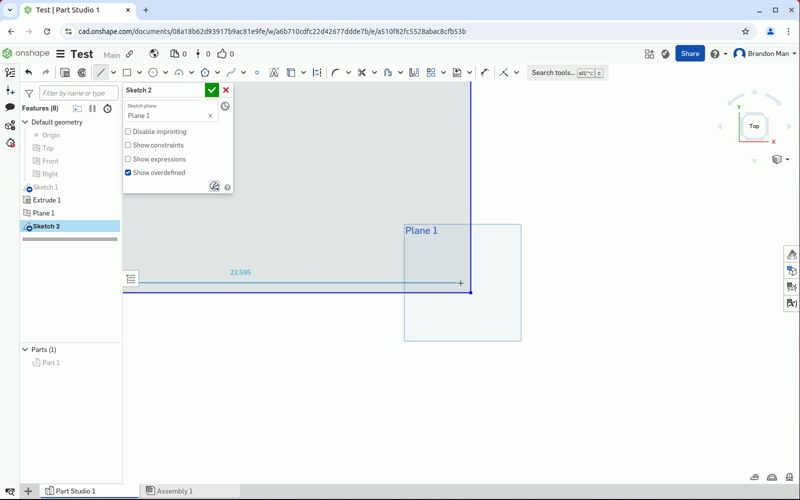
scroll(6)
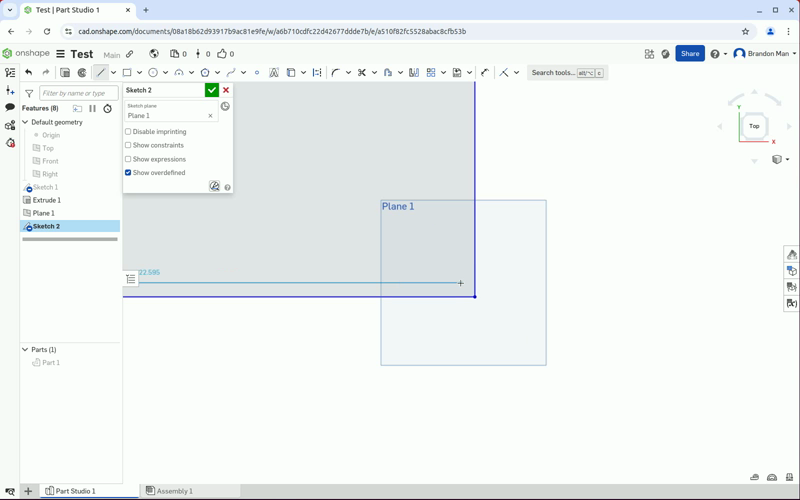
scroll(6)
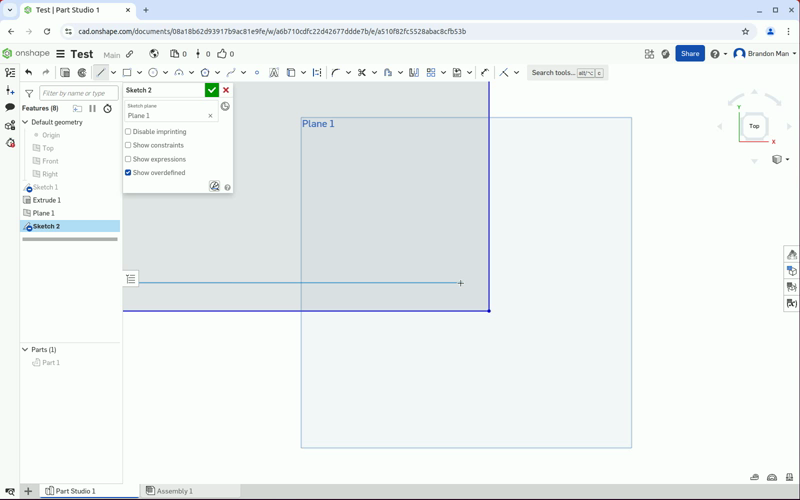
click(460, 282)
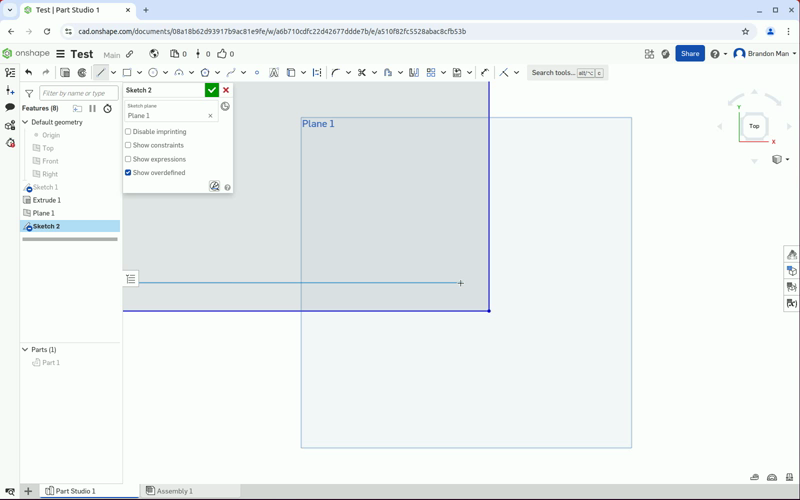
scroll(-6)
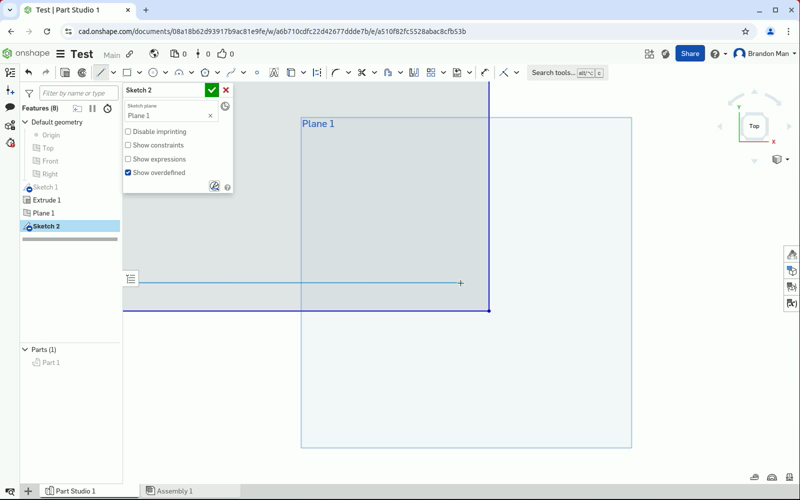
scroll(-6)
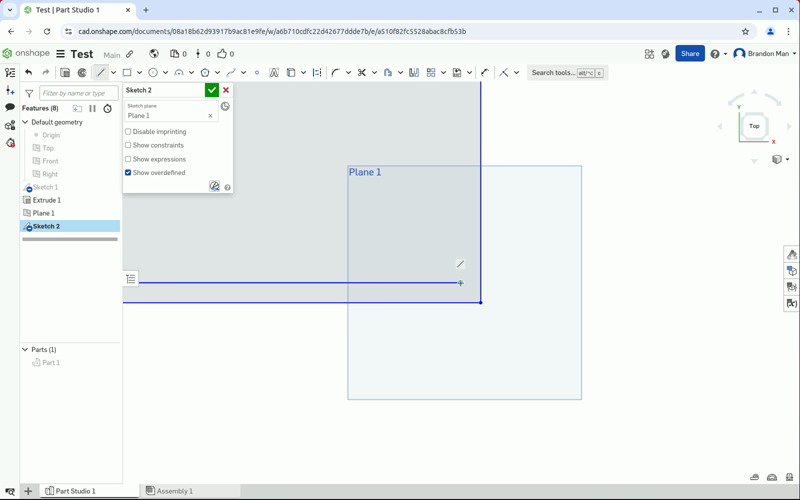
scroll(-6)
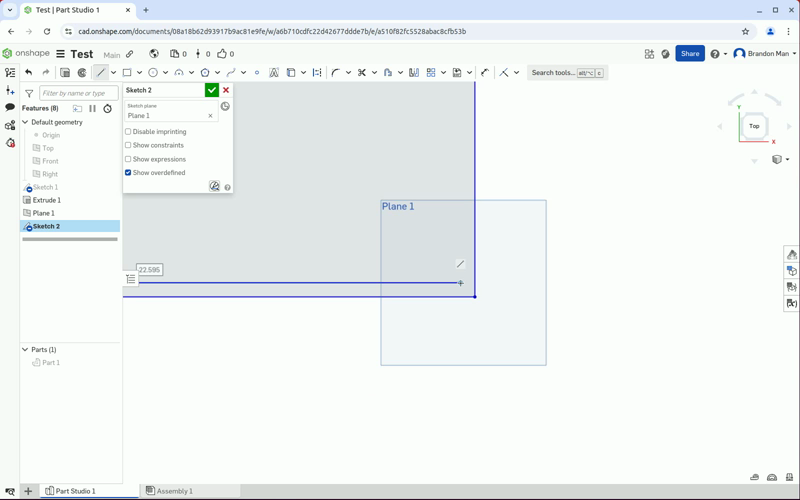
scroll(-6)
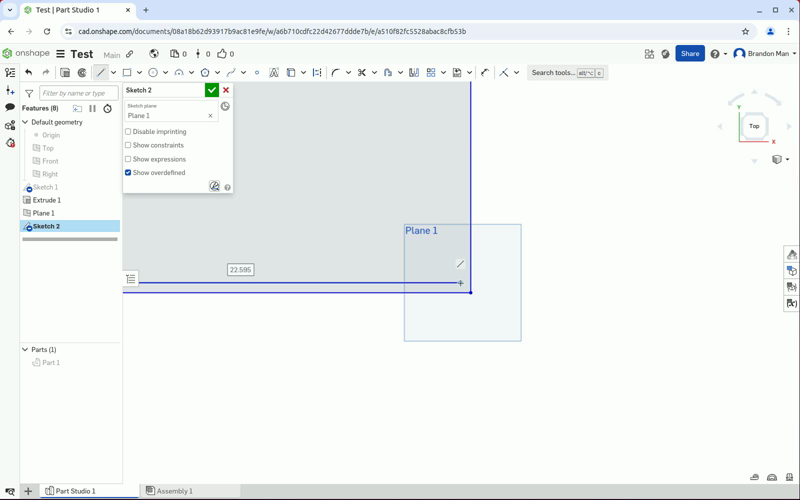
scroll(-6)
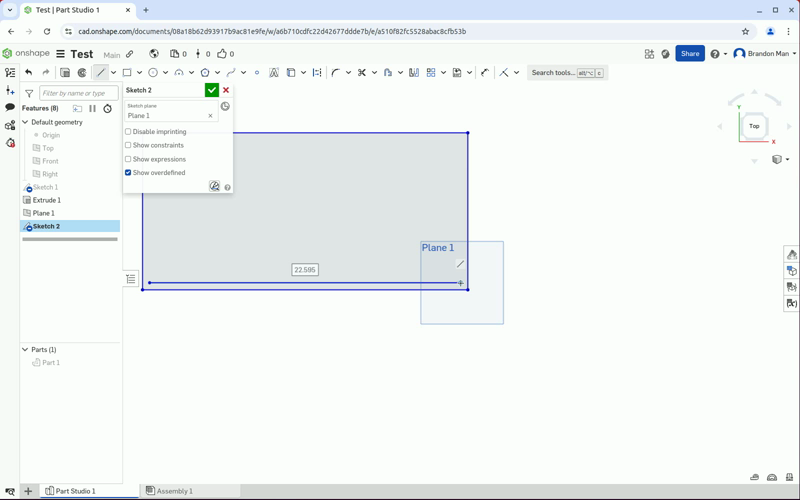
scroll(-6)
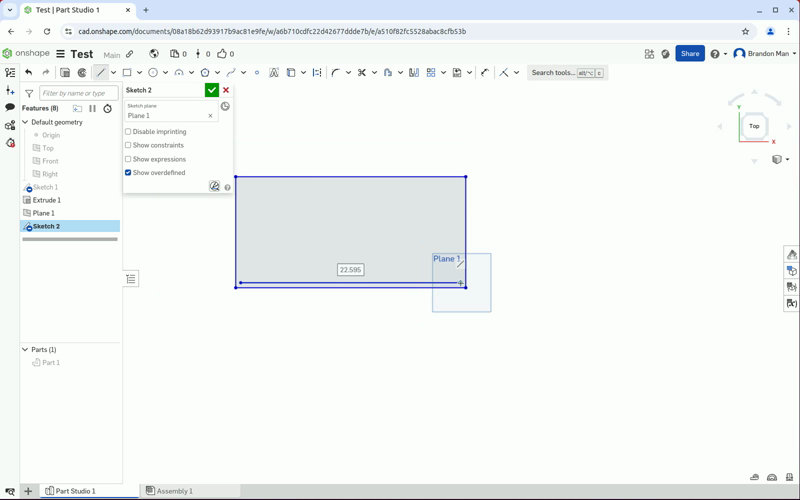
scroll(-6)
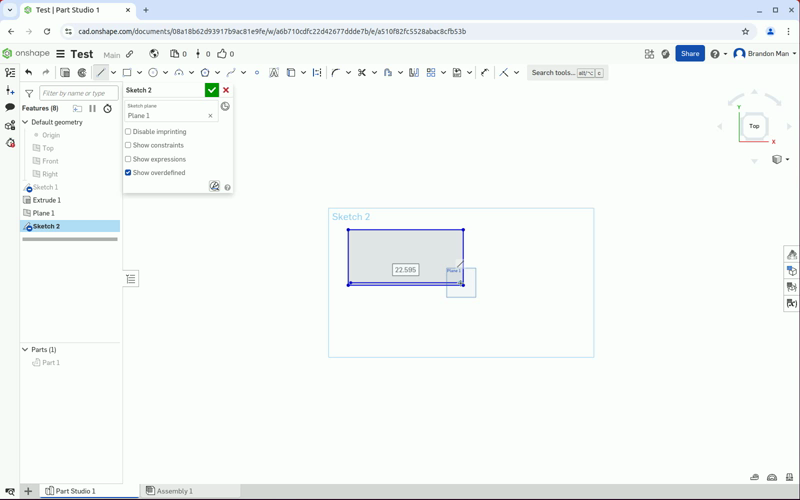
key_up(shift)
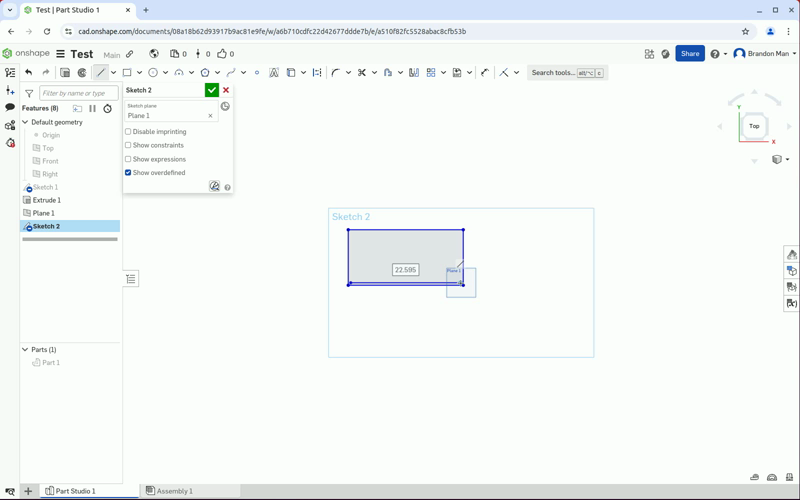
key_down(shift)
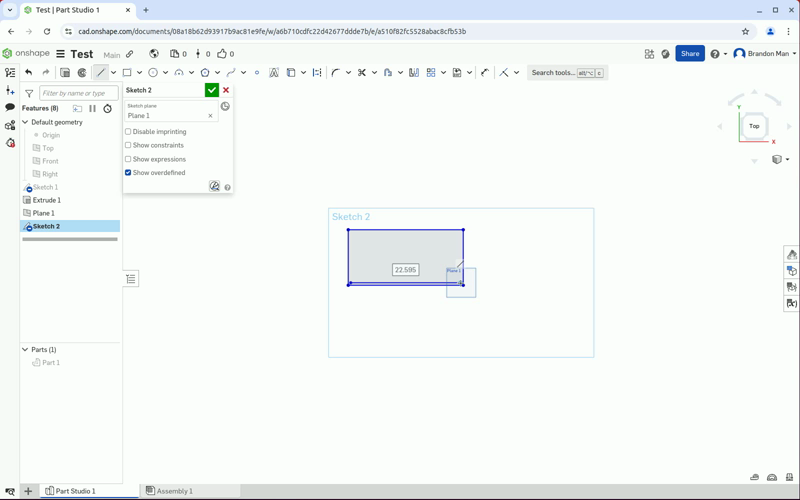
mouse_move(490, 282)
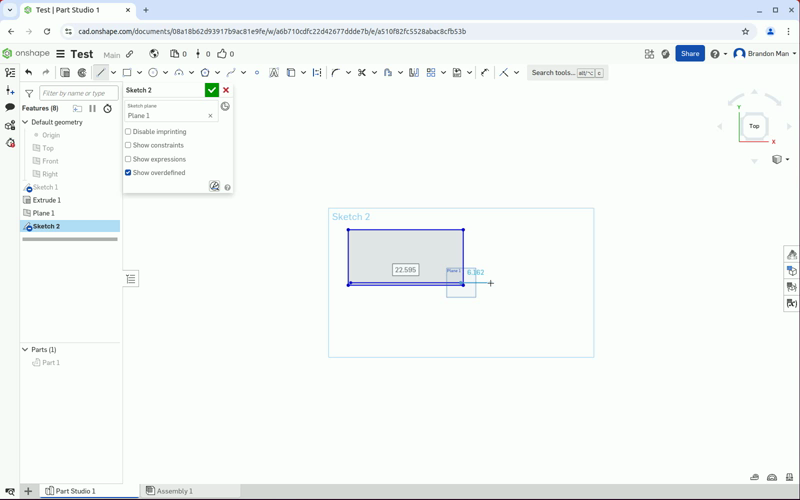
mouse_move(460, 232)
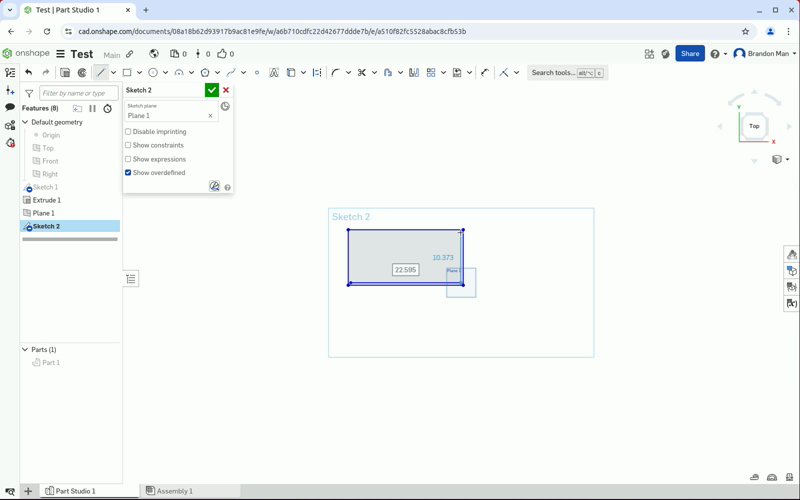
scroll(6)
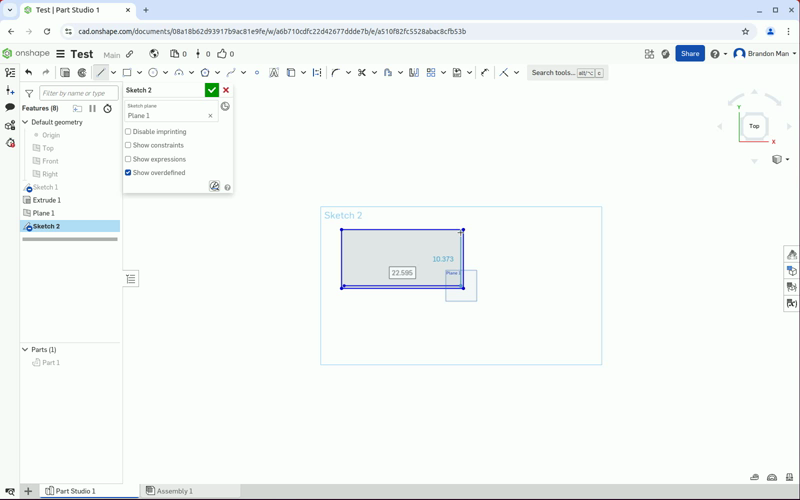
scroll(6)
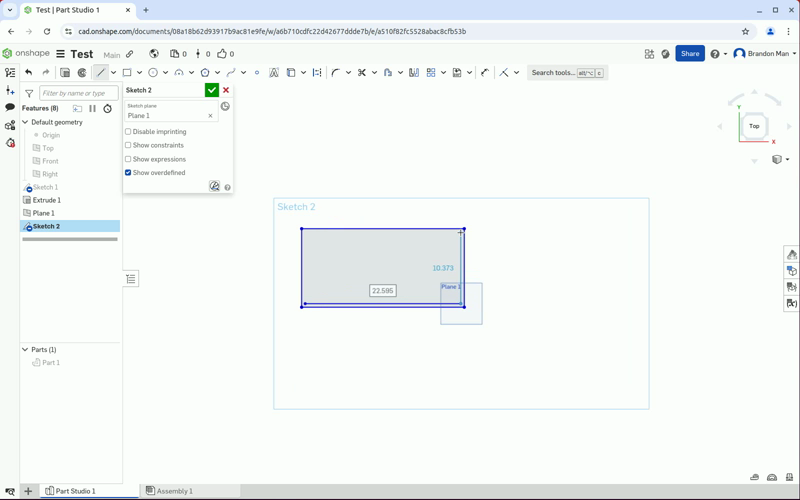
scroll(6)
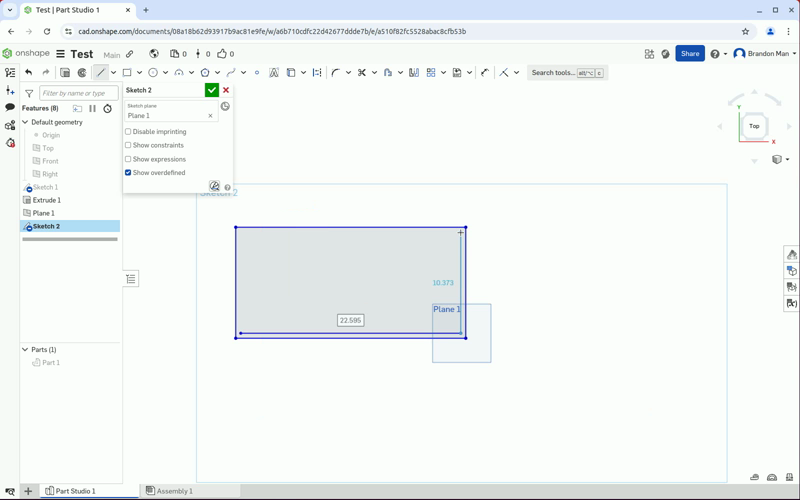
scroll(6)
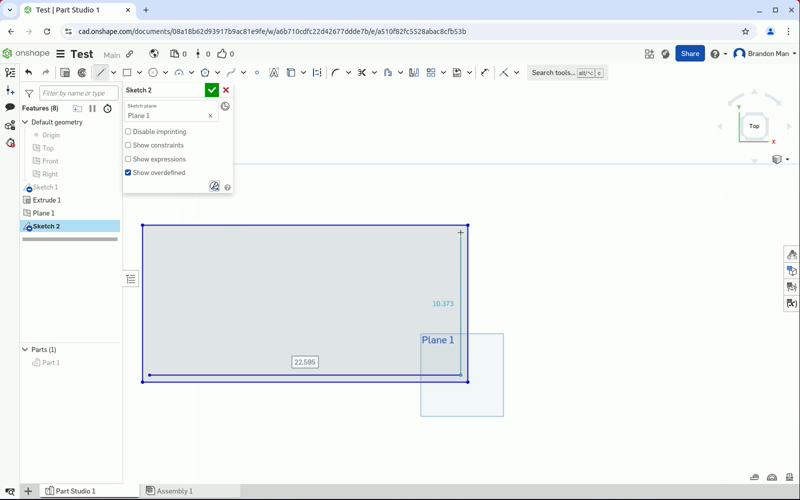
scroll(6)
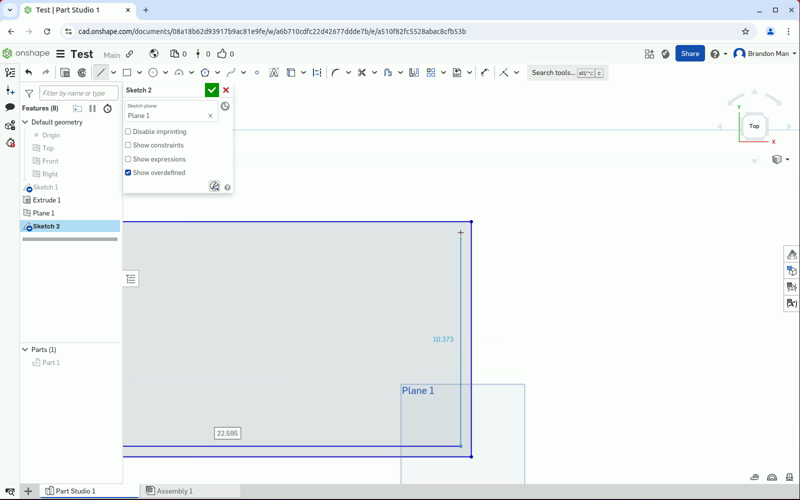
scroll(6)
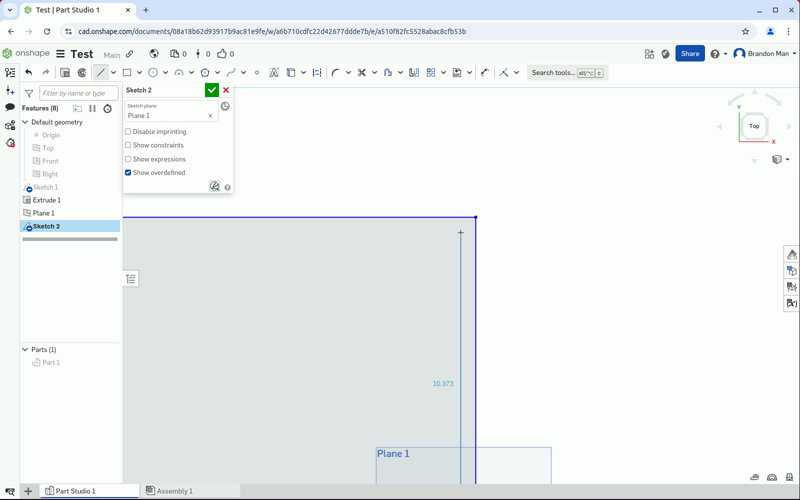
scroll(6)
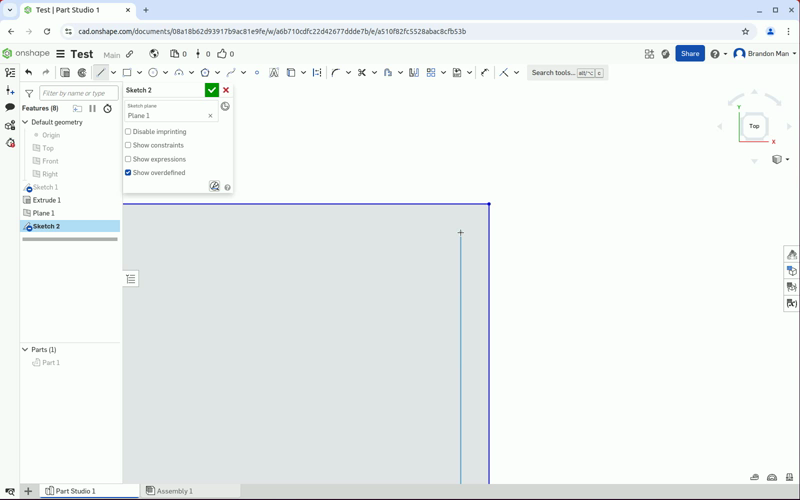
click(460, 232)
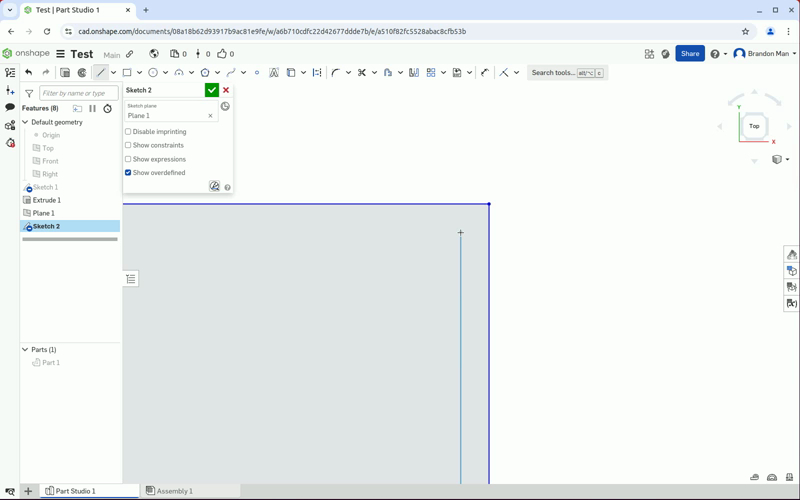
scroll(-6)
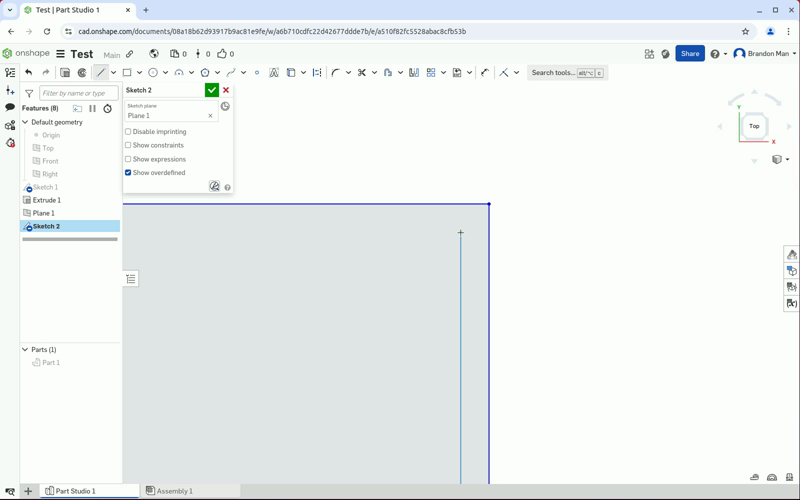
scroll(-6)
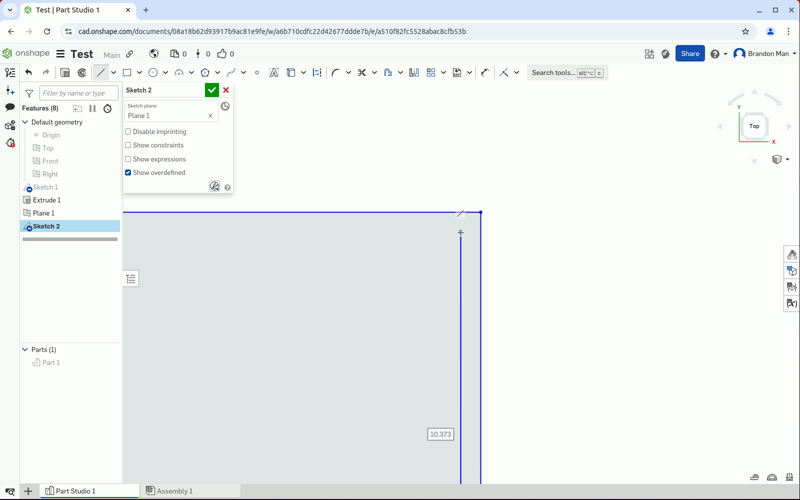
scroll(-6)
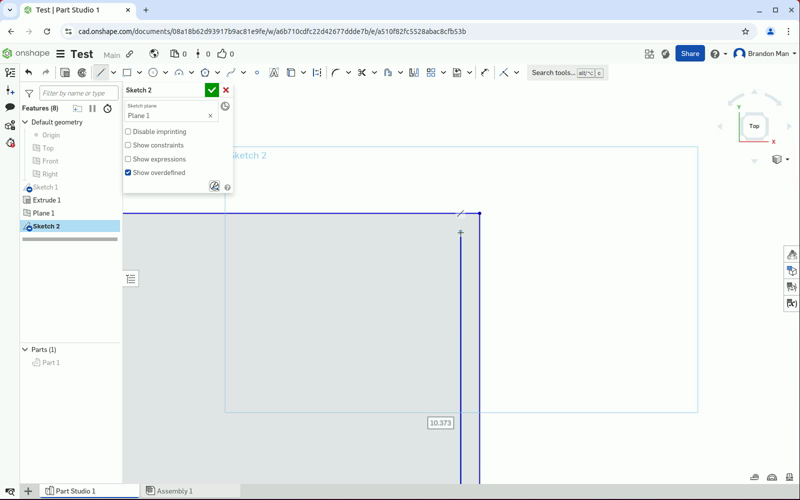
scroll(-6)
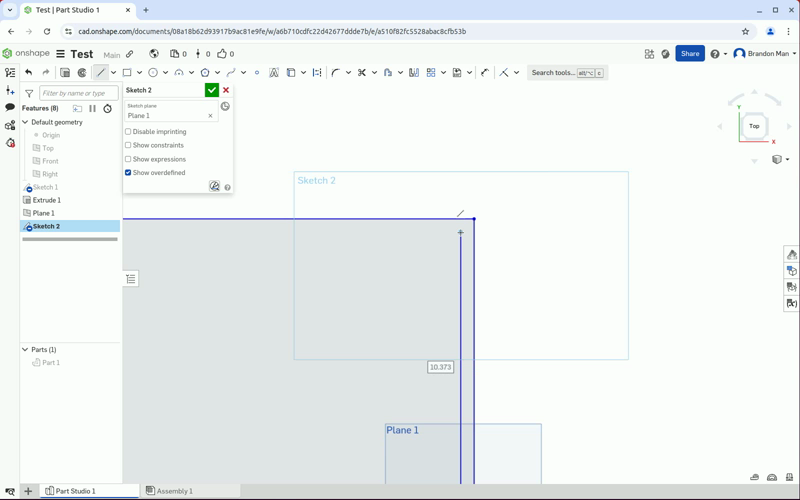
scroll(-6)
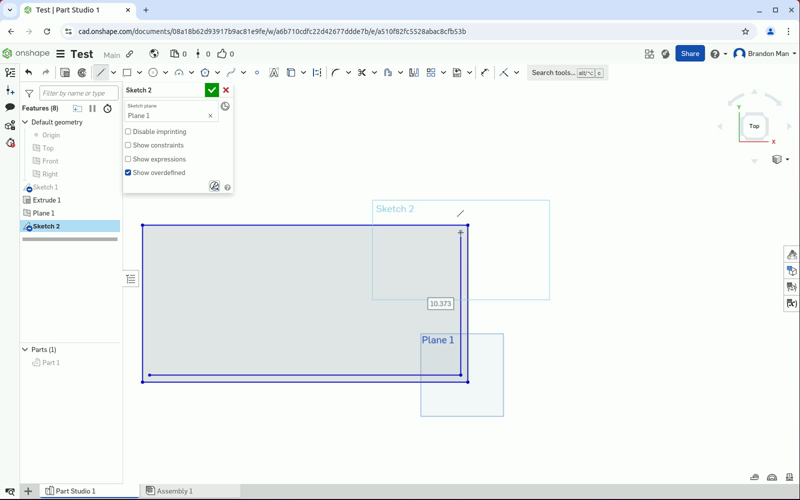
scroll(-6)
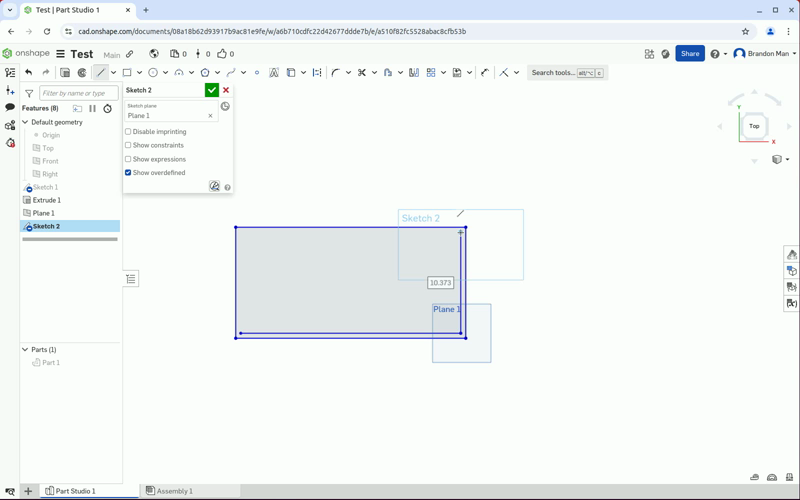
scroll(-6)
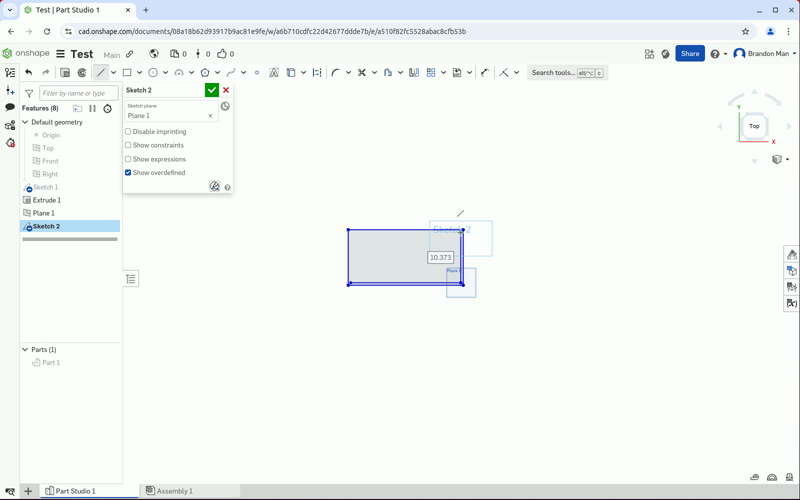
key_up(shift)
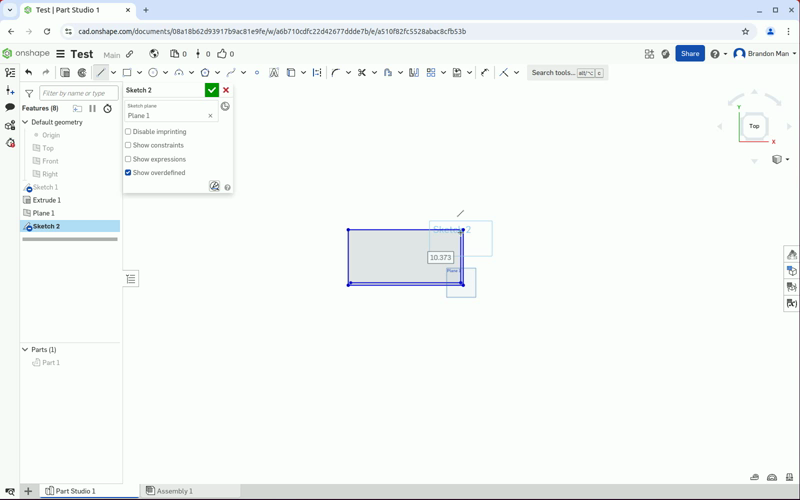
key_down(shift)
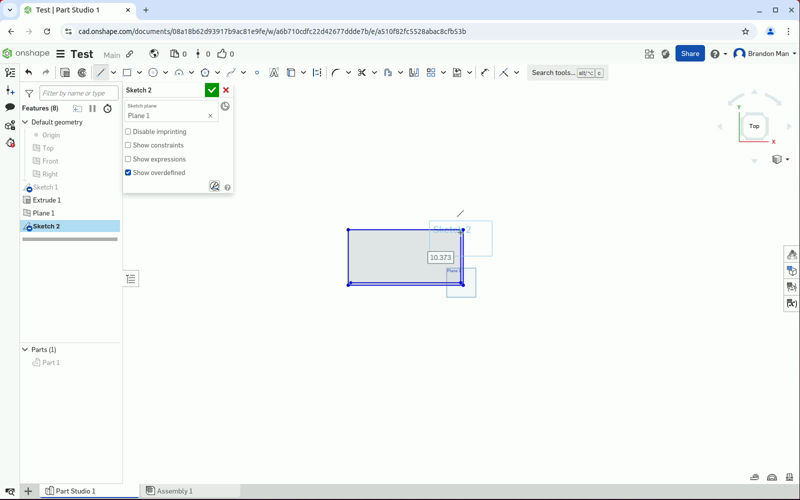
mouse_move(350, 232)
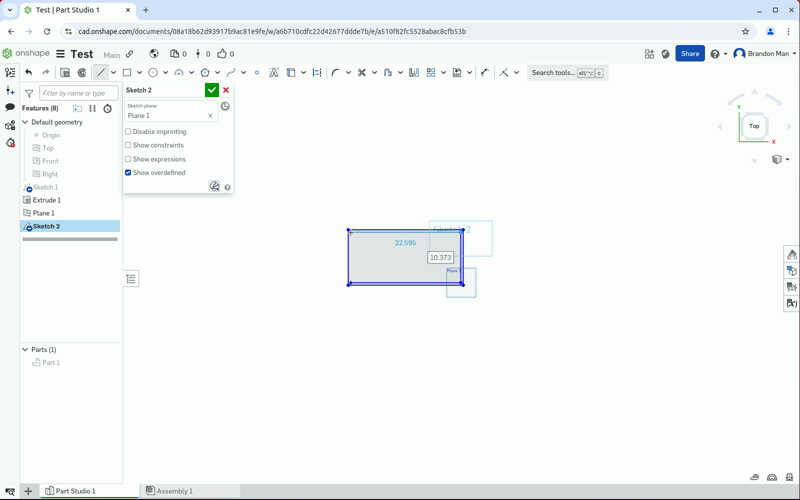
scroll(6)
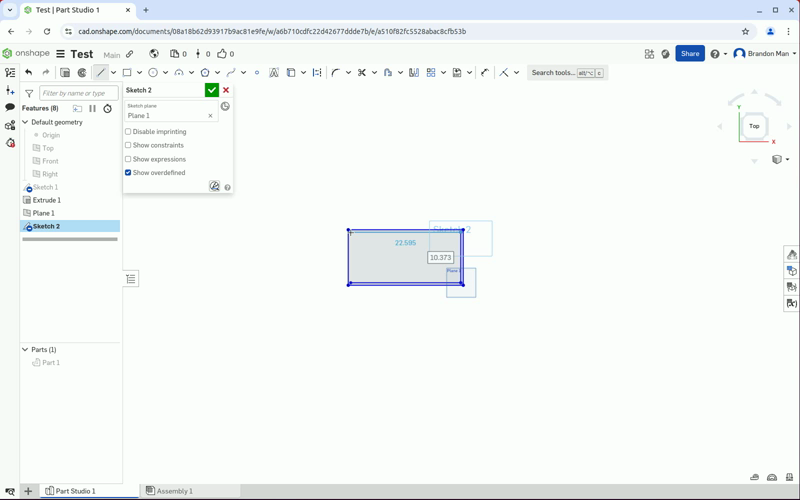
scroll(6)
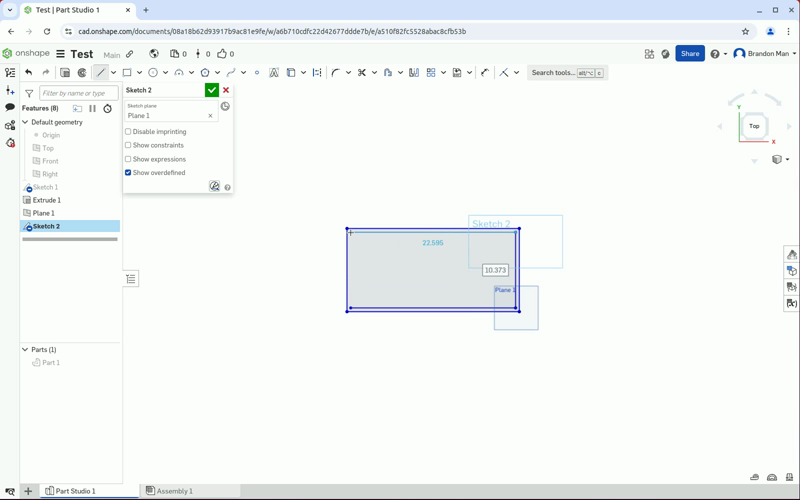
scroll(6)
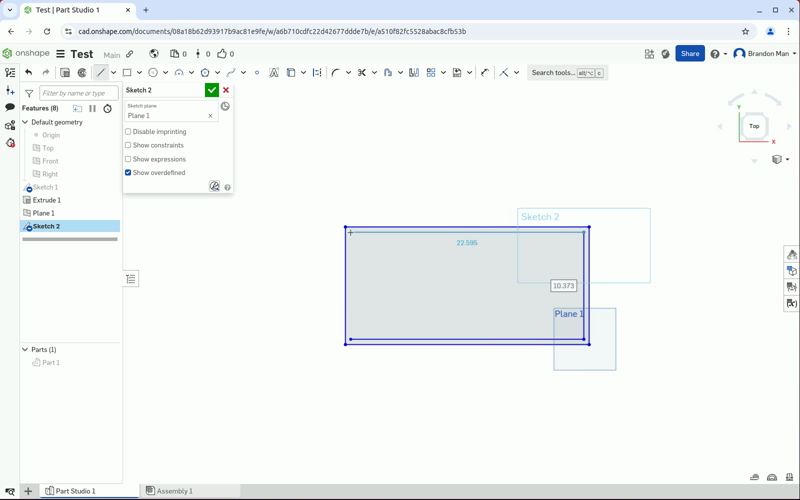
scroll(6)
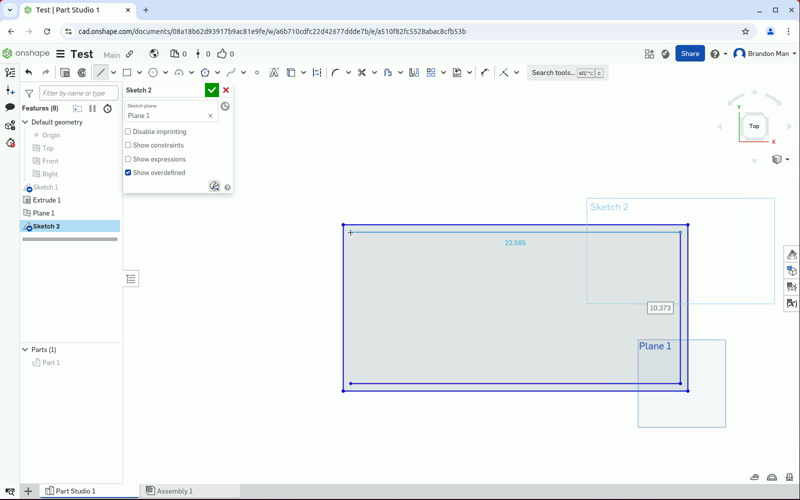
scroll(6)
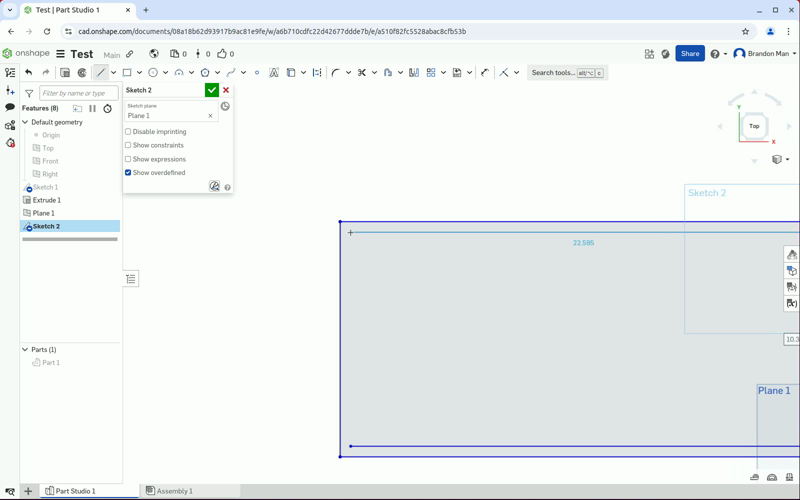
scroll(6)
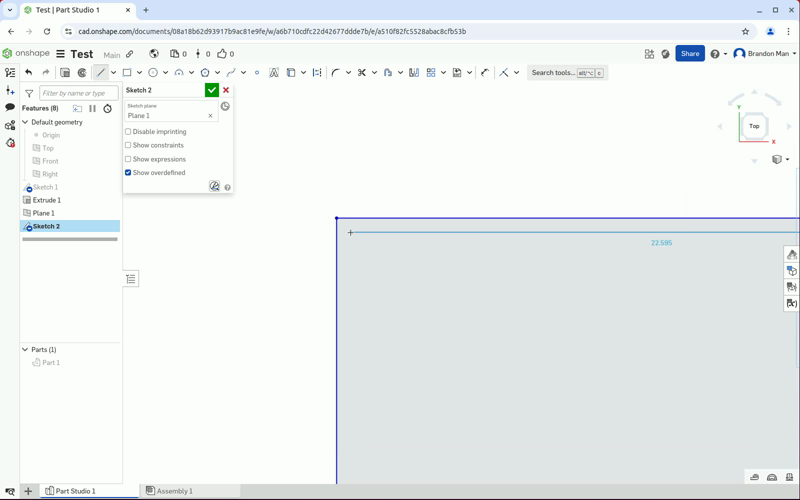
scroll(6)
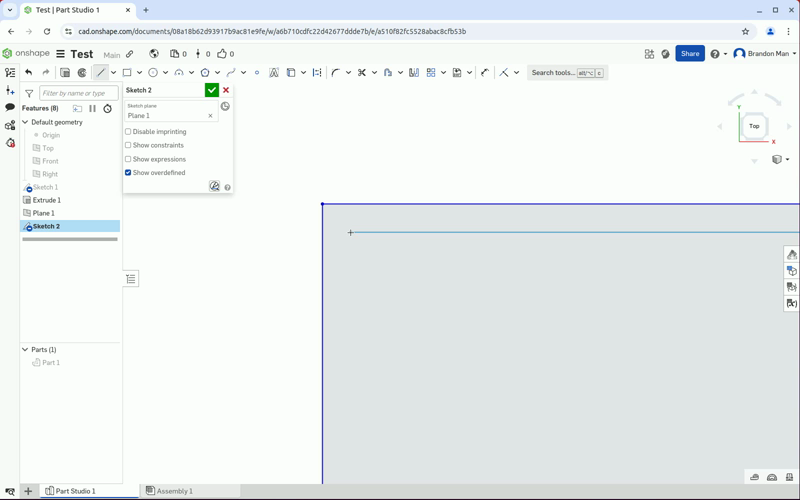
click(350, 232)
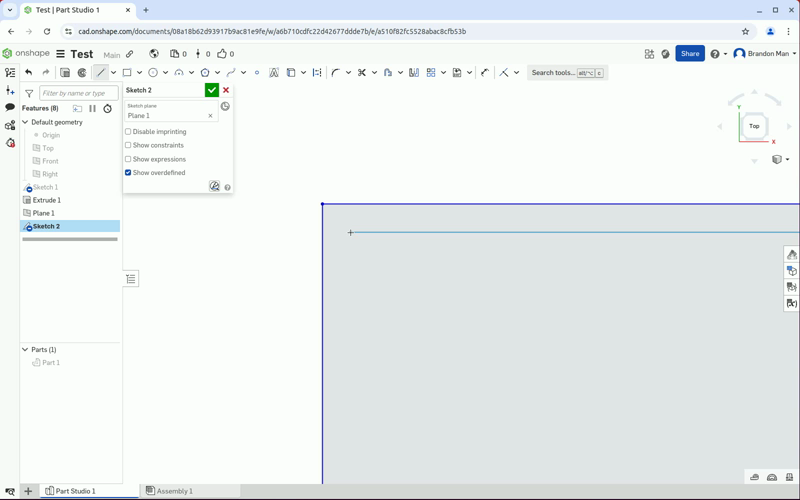
scroll(-6)
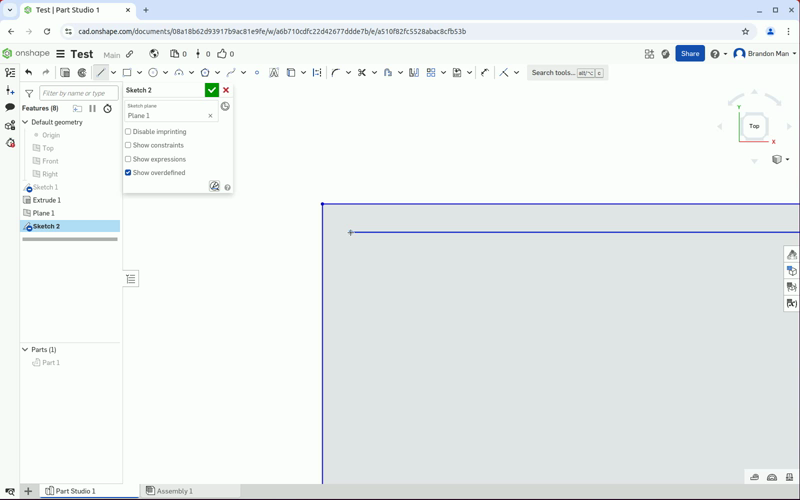
scroll(-6)
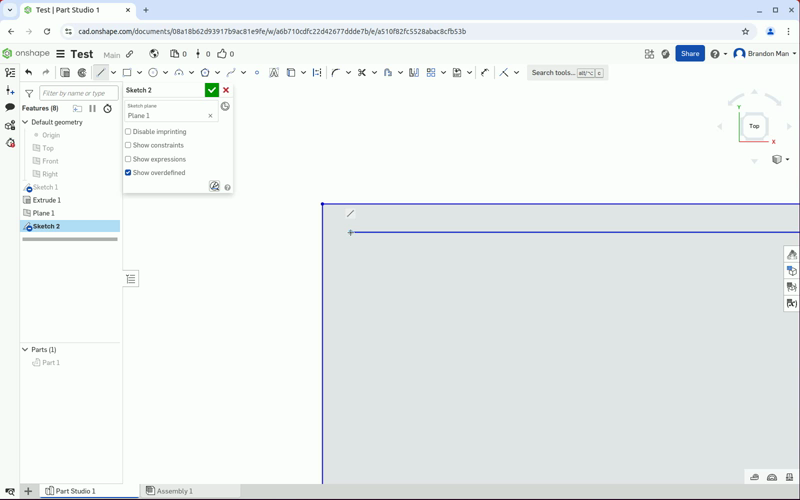
scroll(-6)
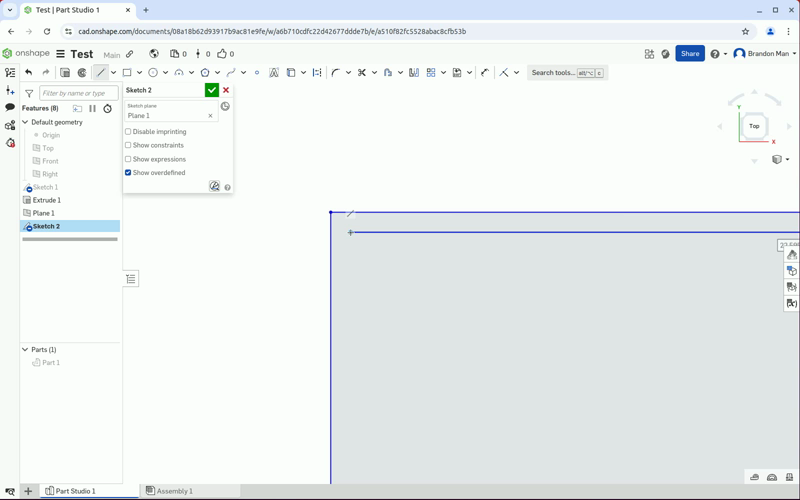
scroll(-6)
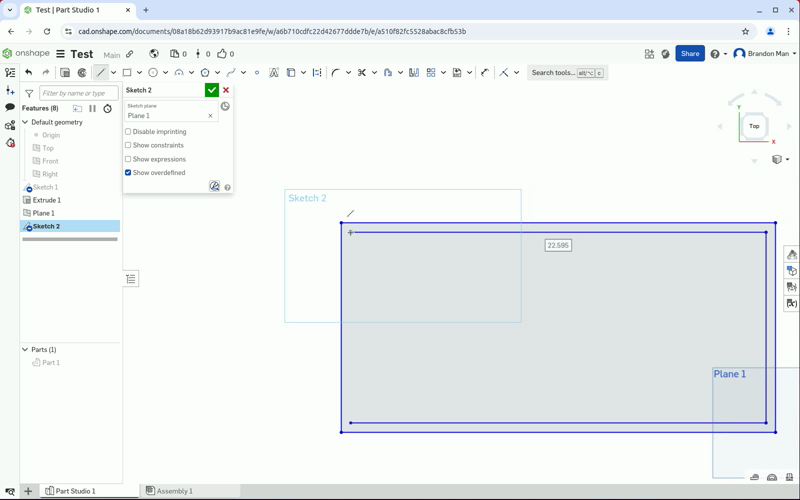
scroll(-6)
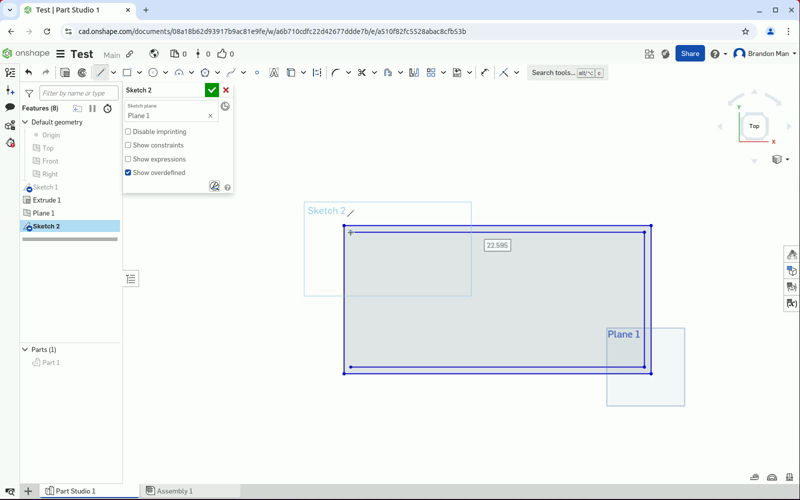
scroll(-6)
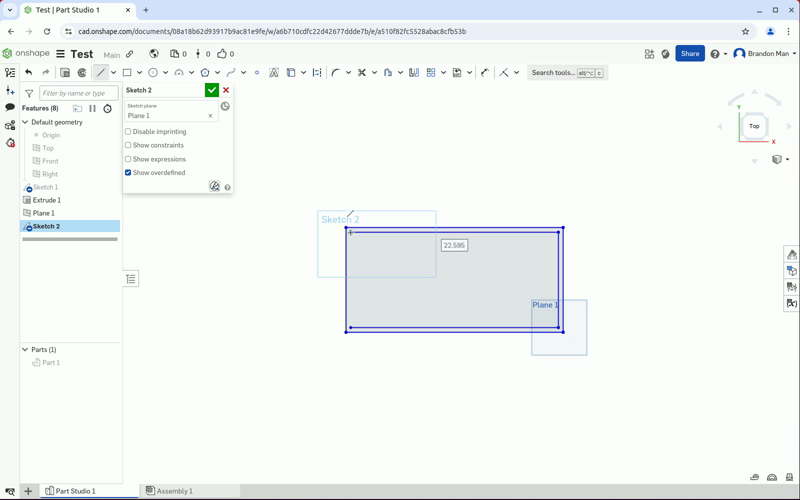
scroll(-6)
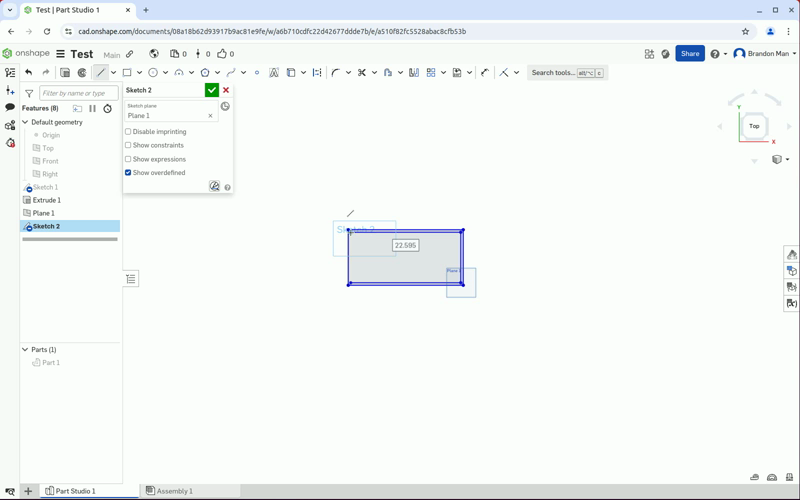
key_up(shift)
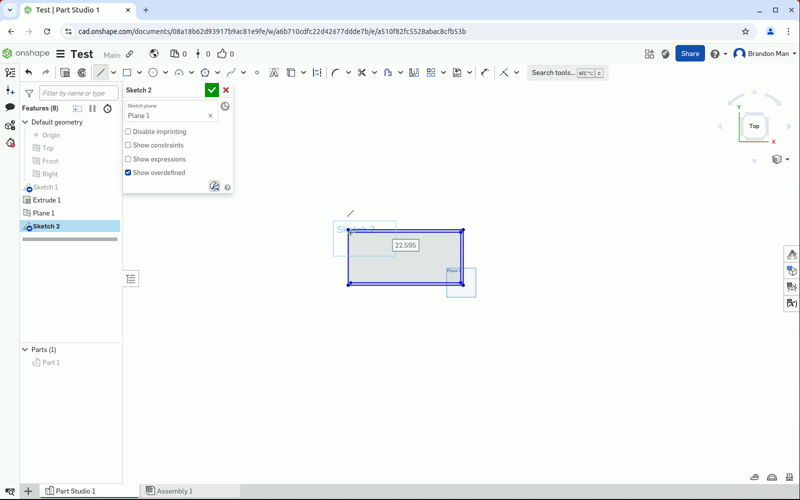
mouse_move(380, 232)
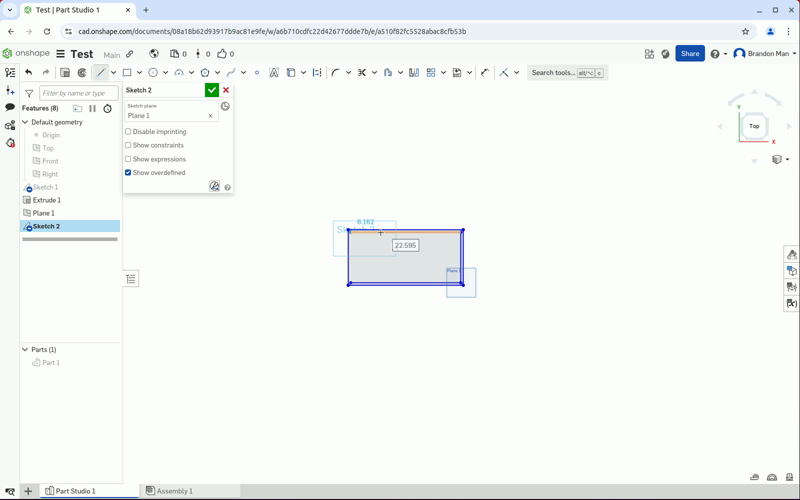
key_down(shift)
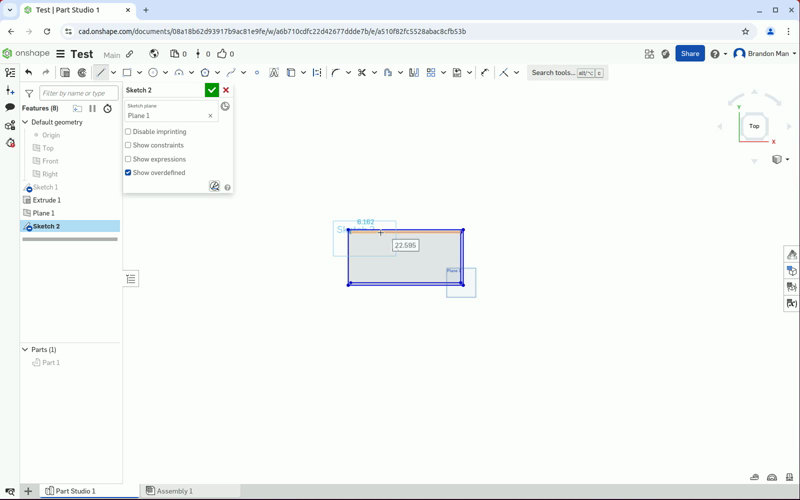
mouse_move(350, 282)
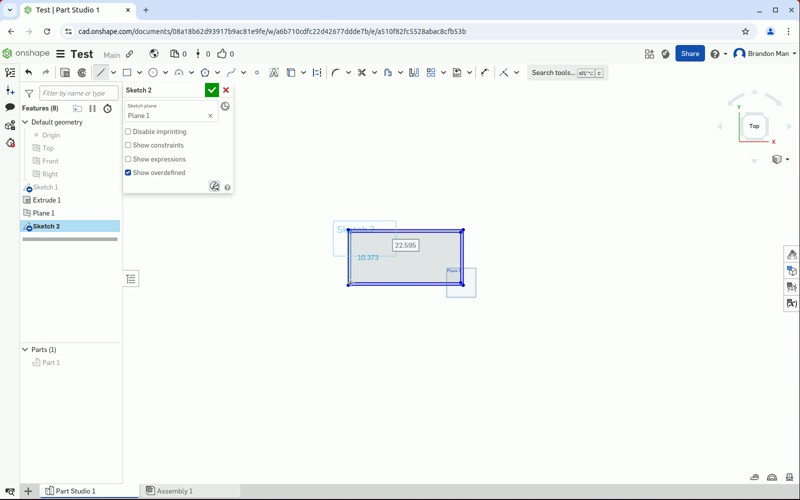
scroll(6)
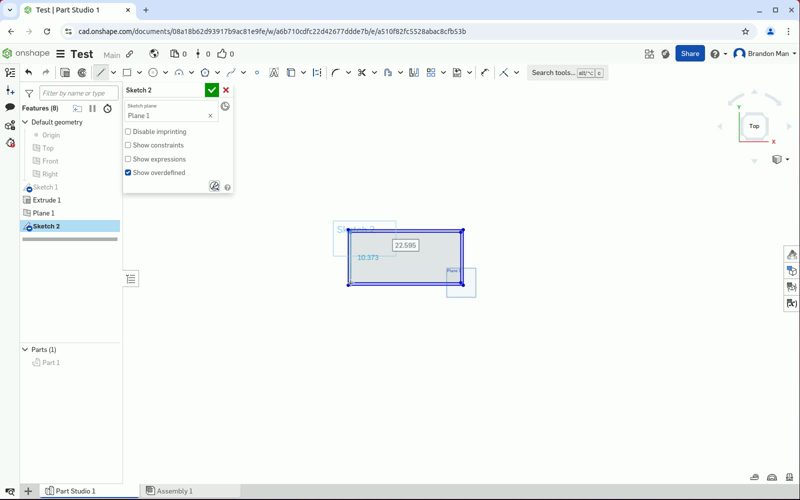
scroll(6)
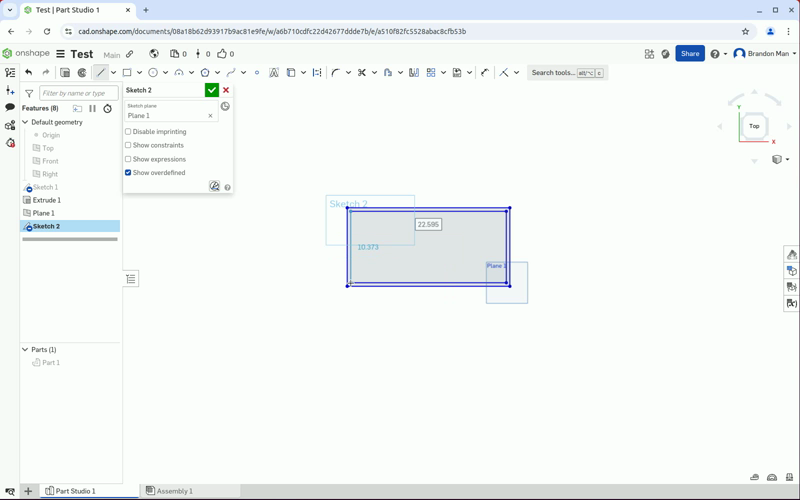
scroll(6)
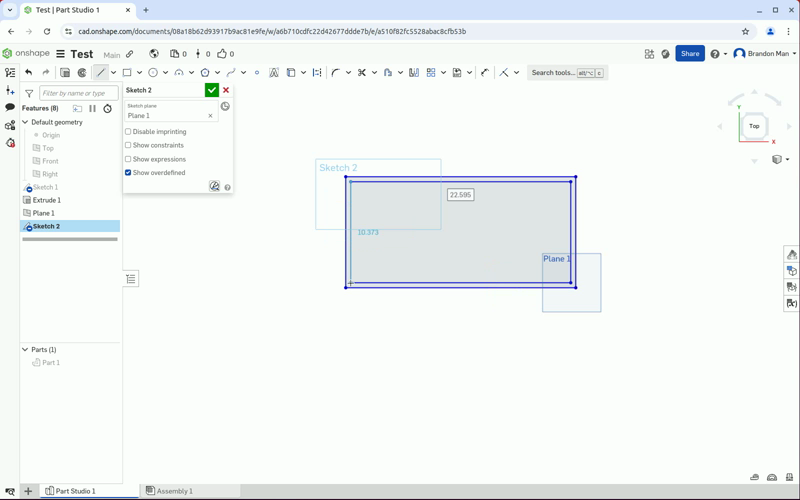
scroll(6)
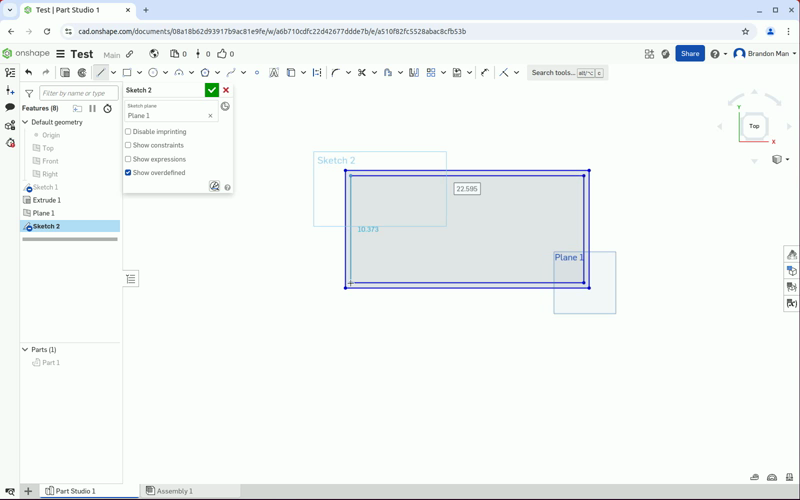
scroll(6)
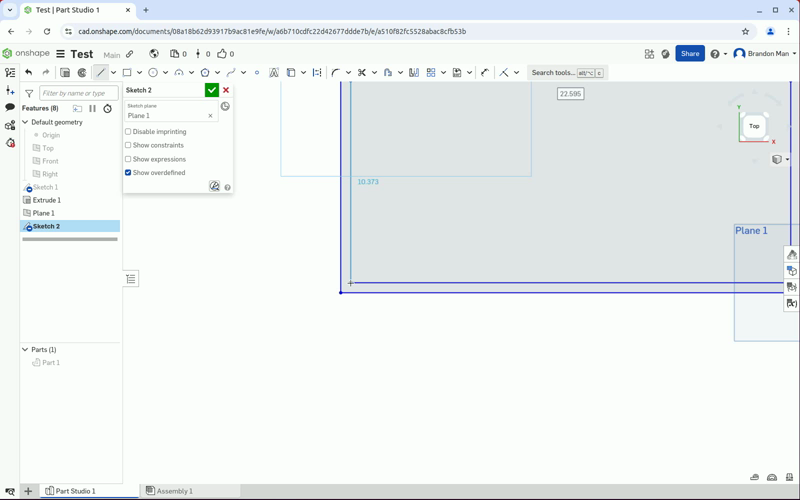
scroll(6)
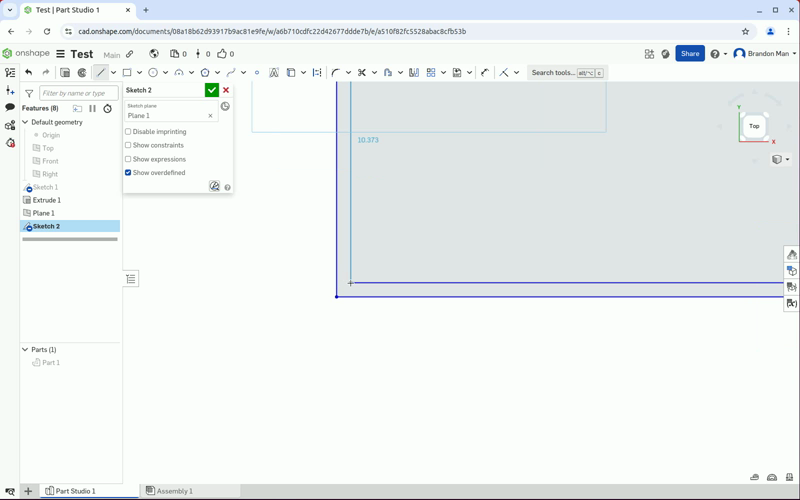
scroll(6)
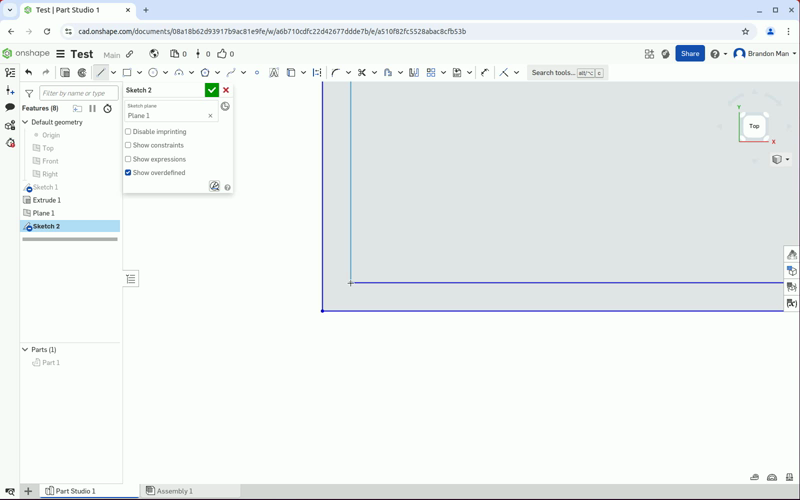
key_up(shift)
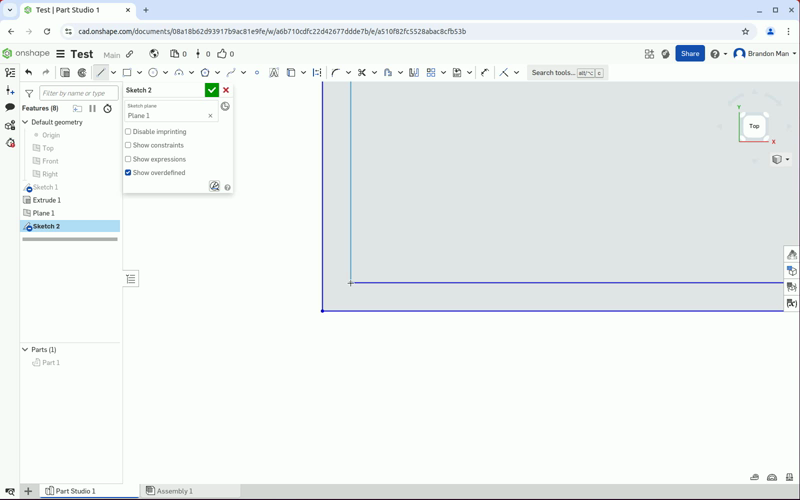
click(350, 282)
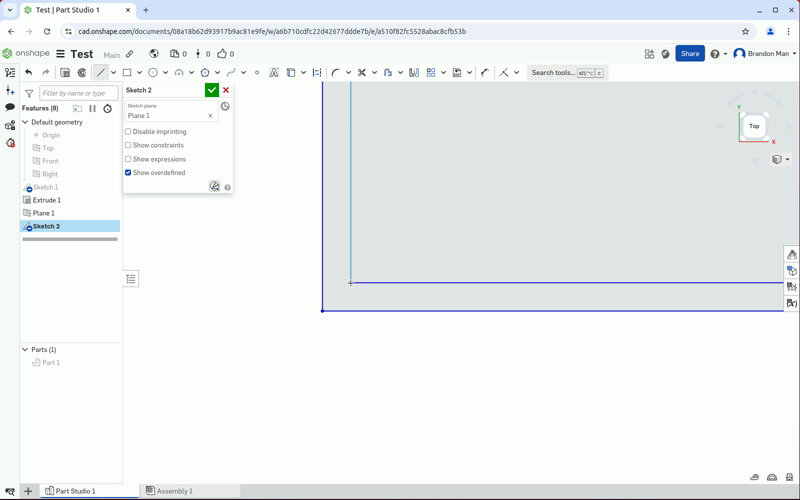
scroll(-6)
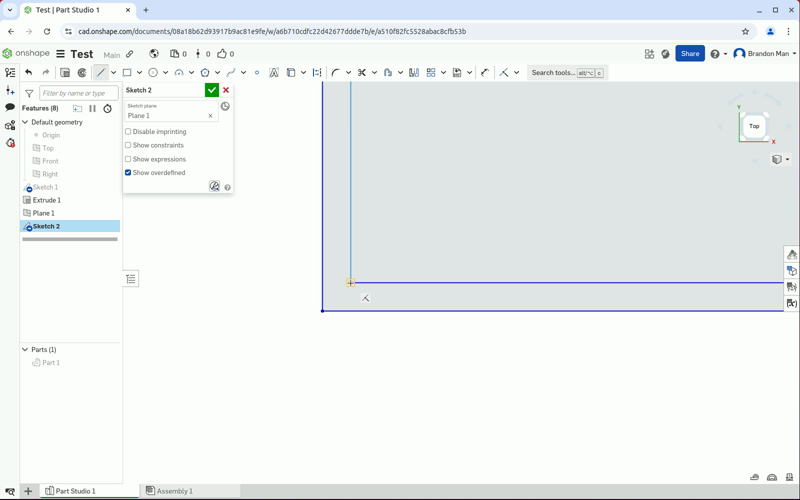
scroll(-6)
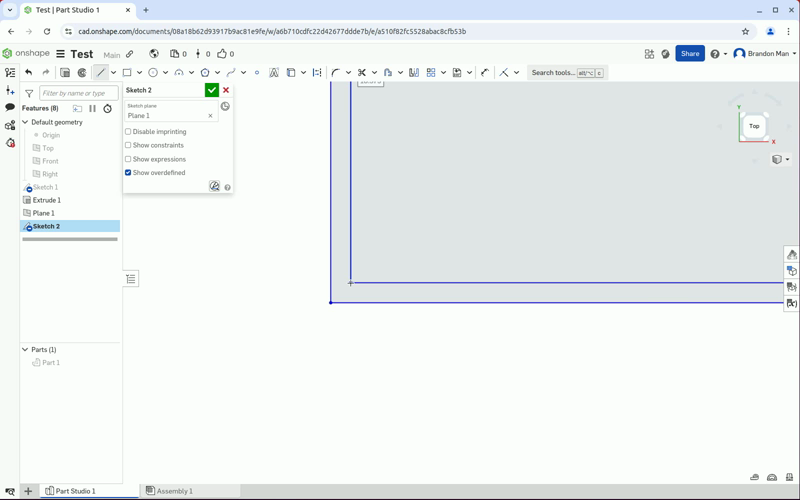
scroll(-6)
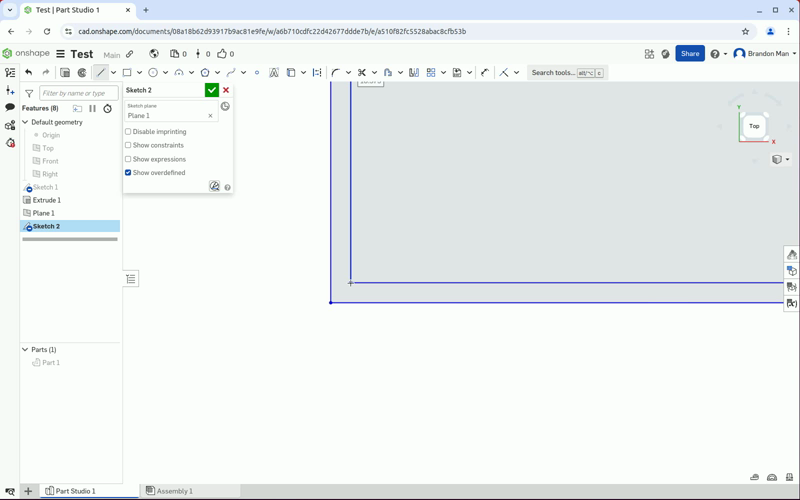
scroll(-6)
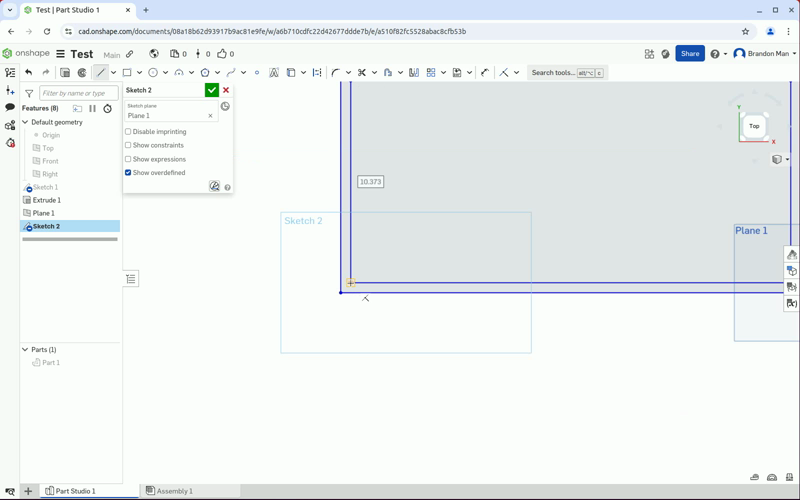
scroll(-6)
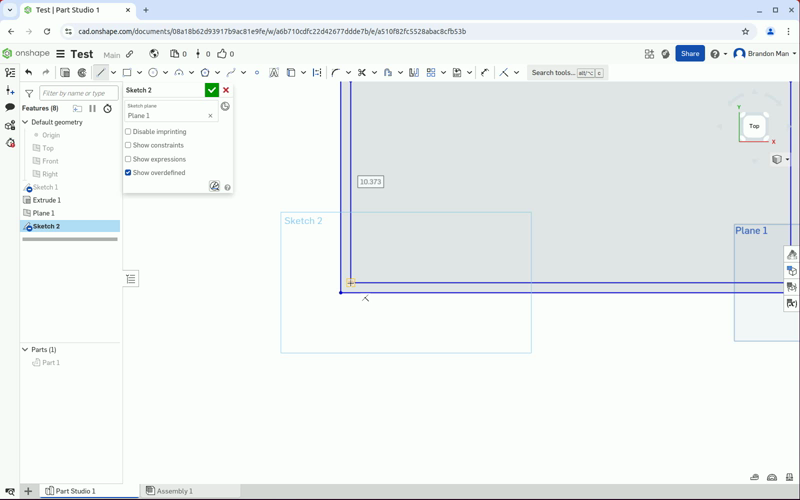
scroll(-6)
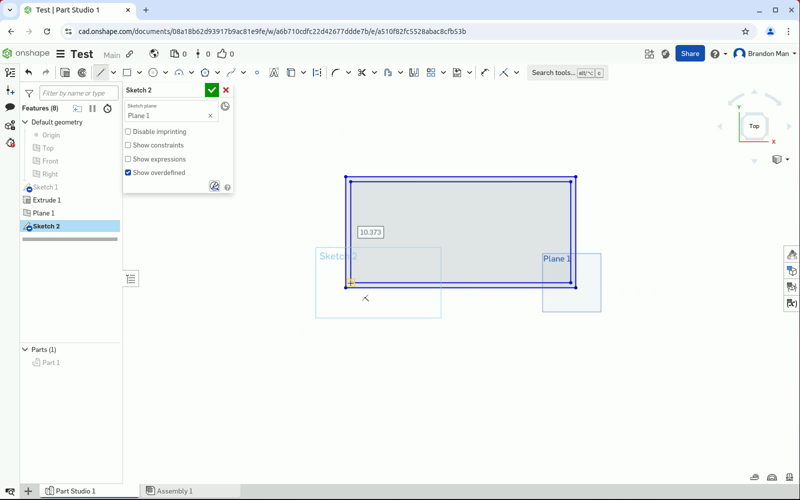
scroll(-6)
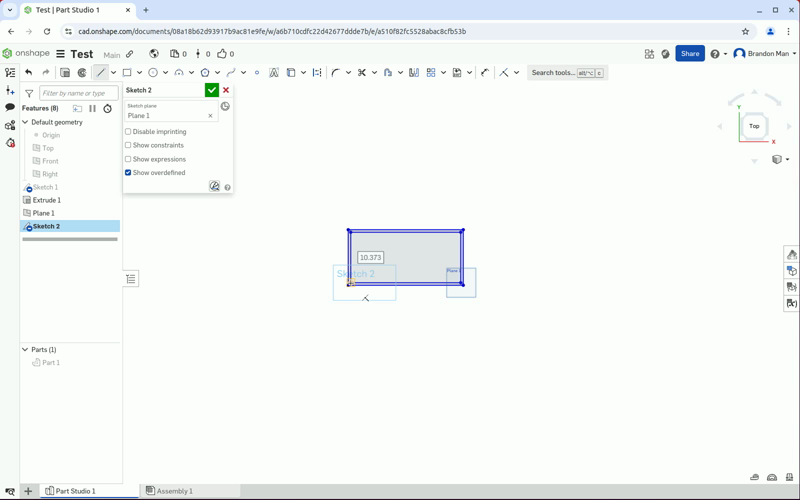
key(esc)
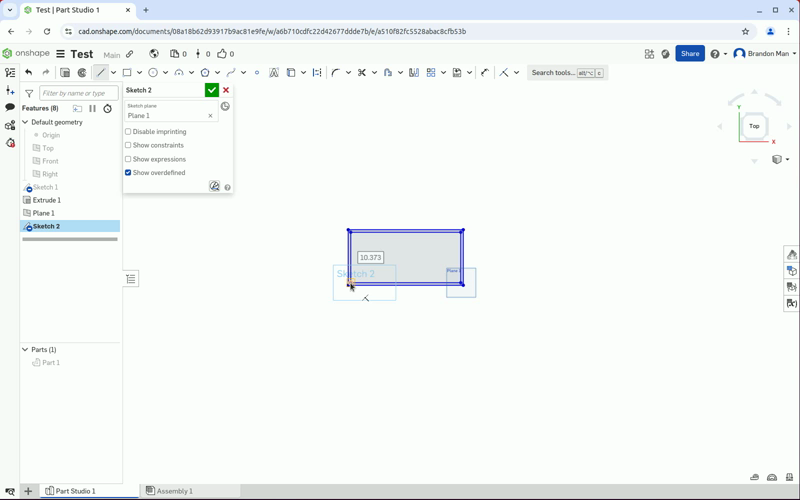
mouse_move(435, 284)
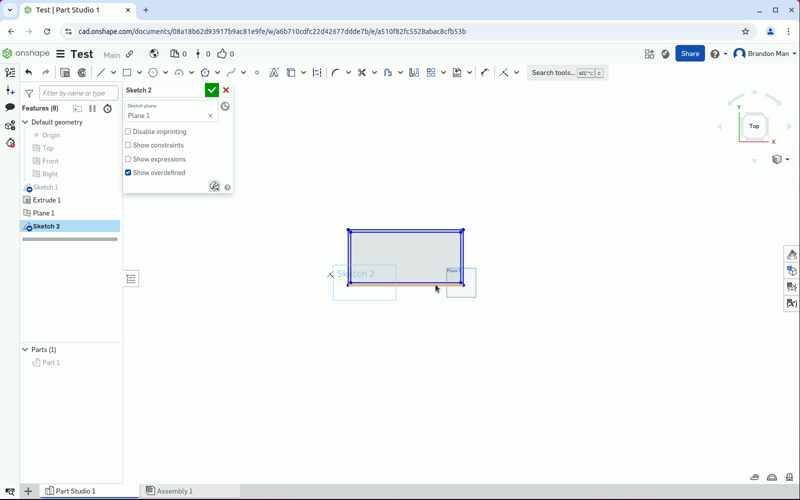
scroll(6)
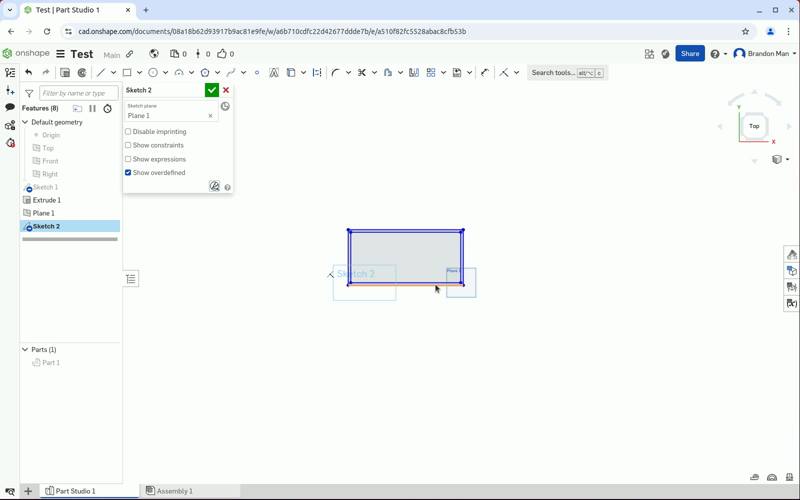
scroll(6)
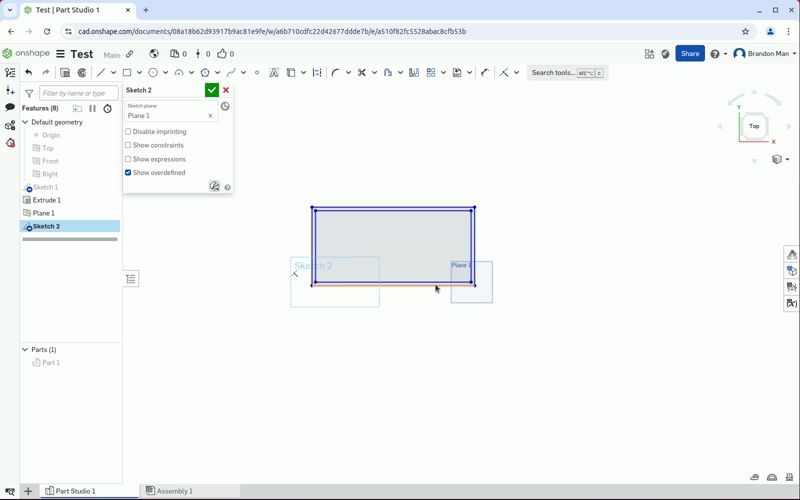
scroll(6)
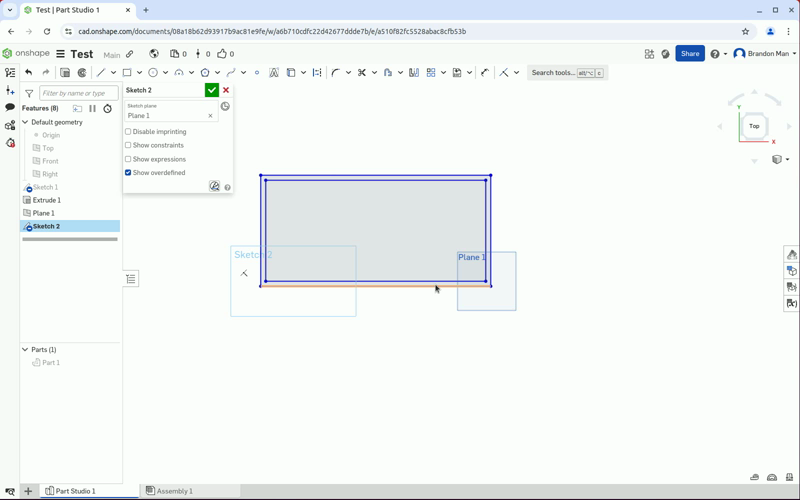
scroll(6)
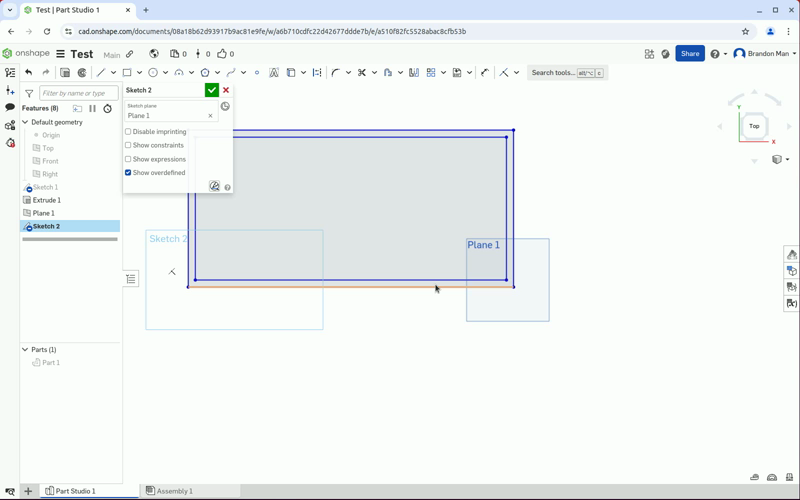
scroll(6)
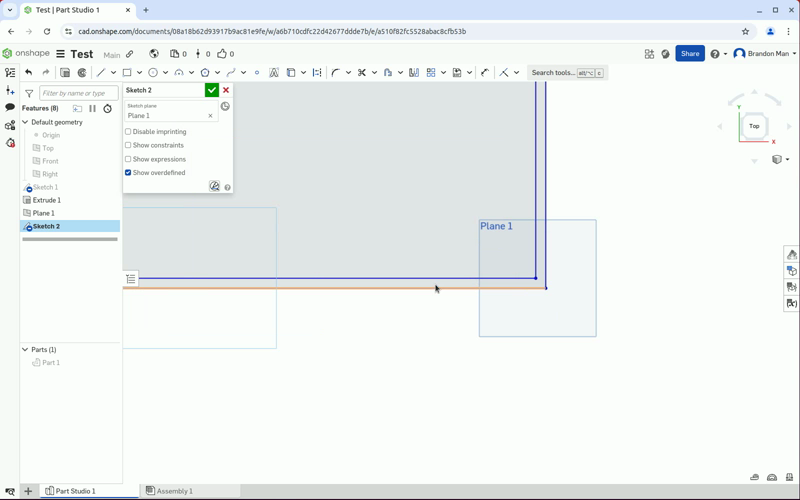
scroll(6)
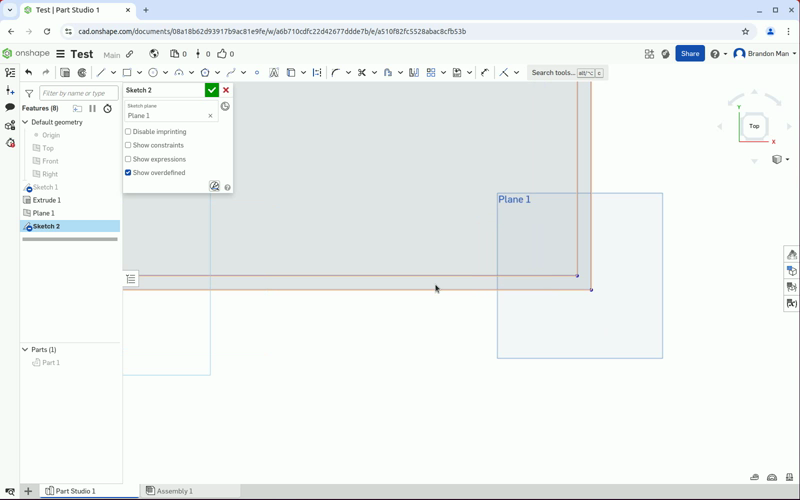
scroll(6)
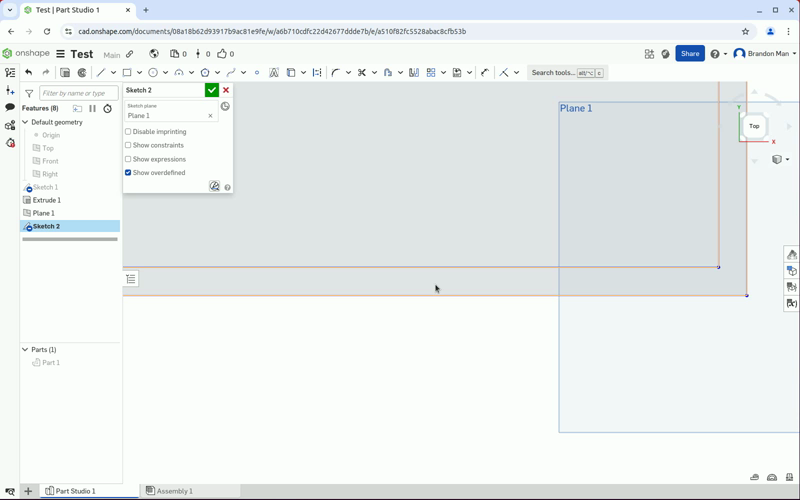
click(435, 284)
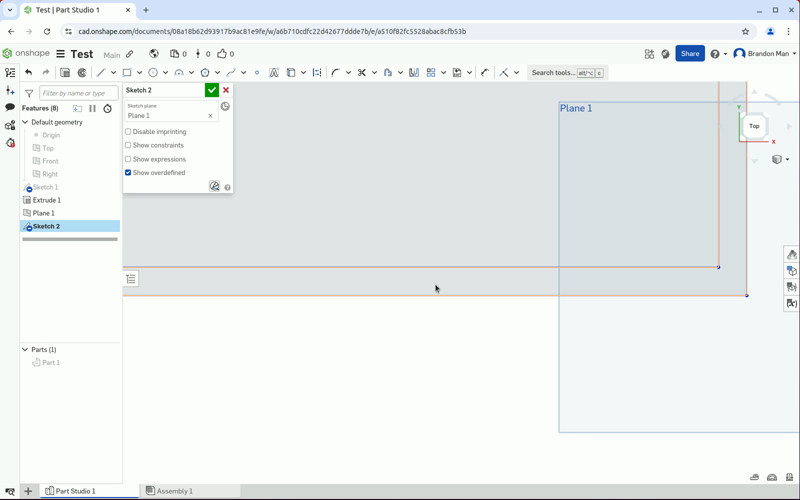
scroll(-6)
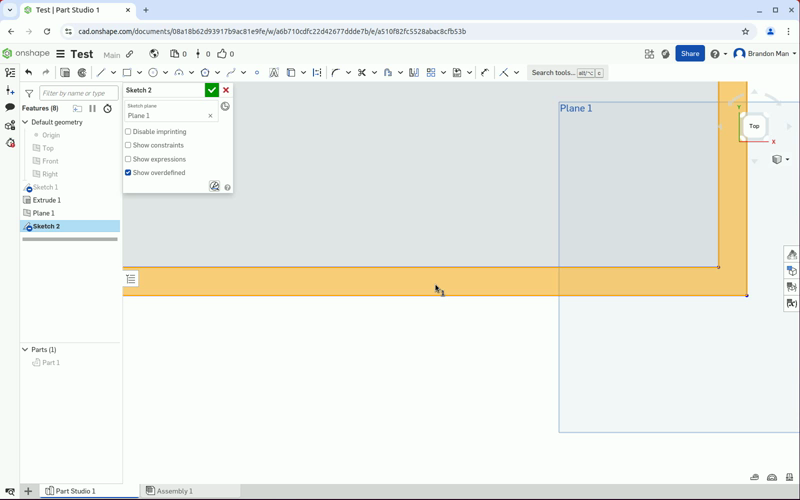
scroll(-6)
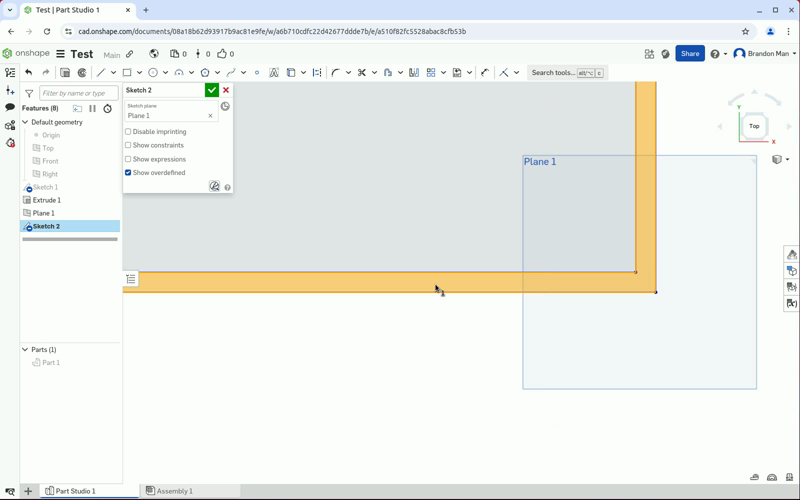
scroll(-6)
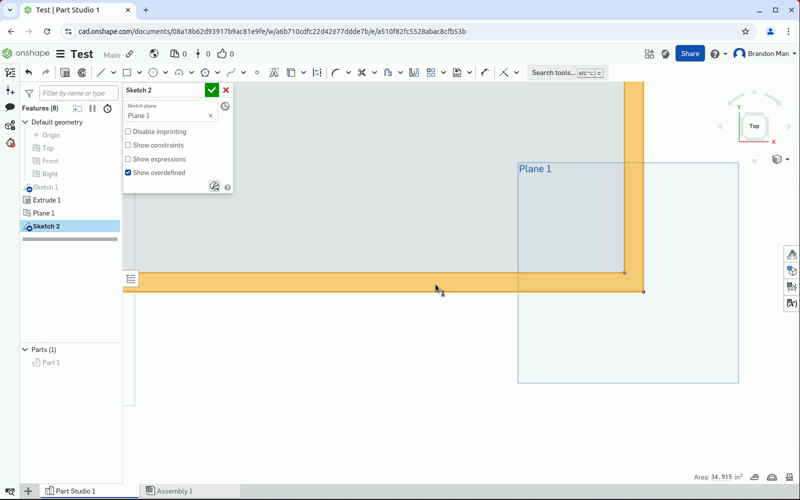
scroll(-6)
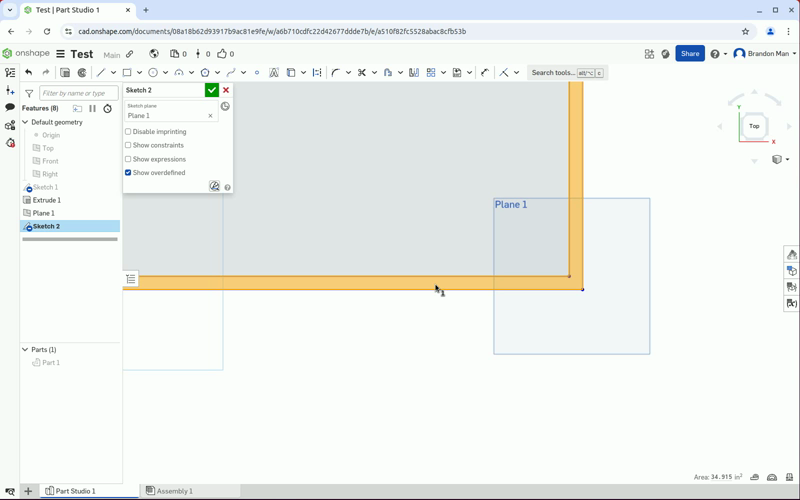
scroll(-6)
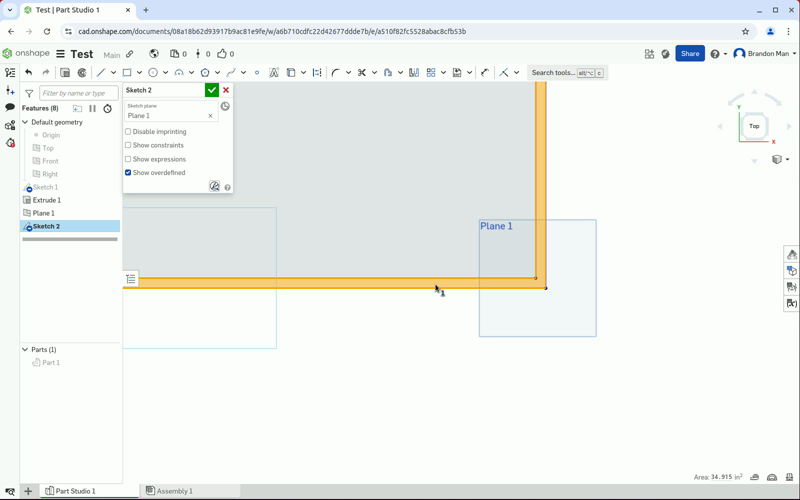
scroll(-6)
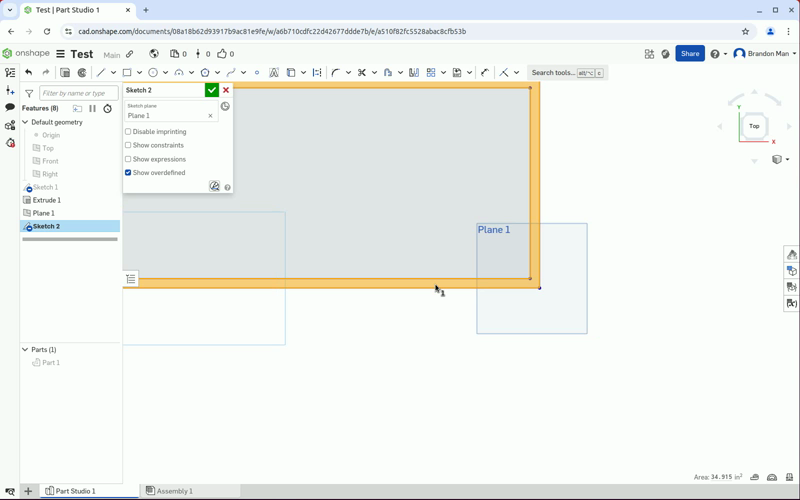
scroll(-6)
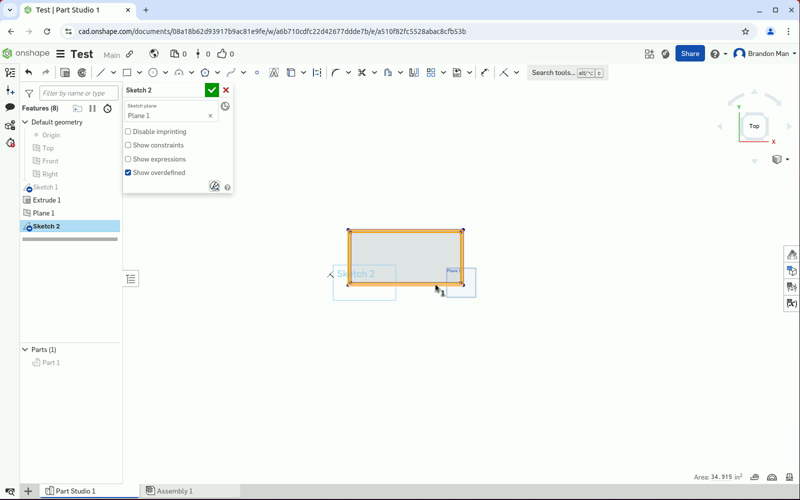
mouse_move(73, 352)
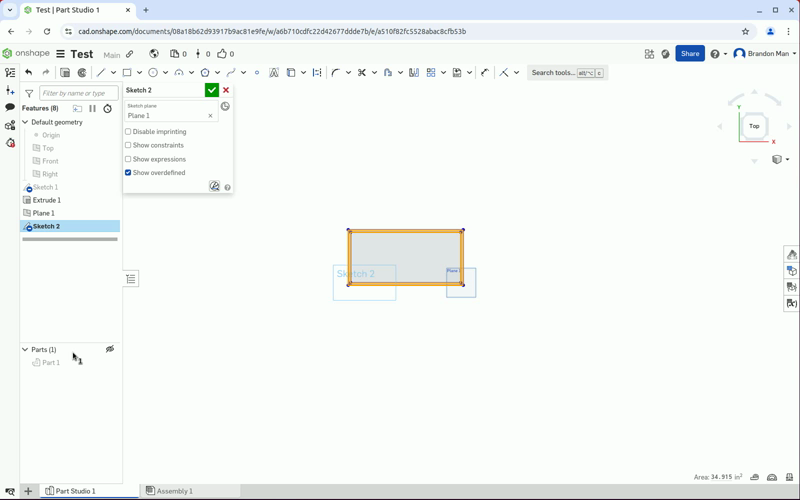
key(shift+y)
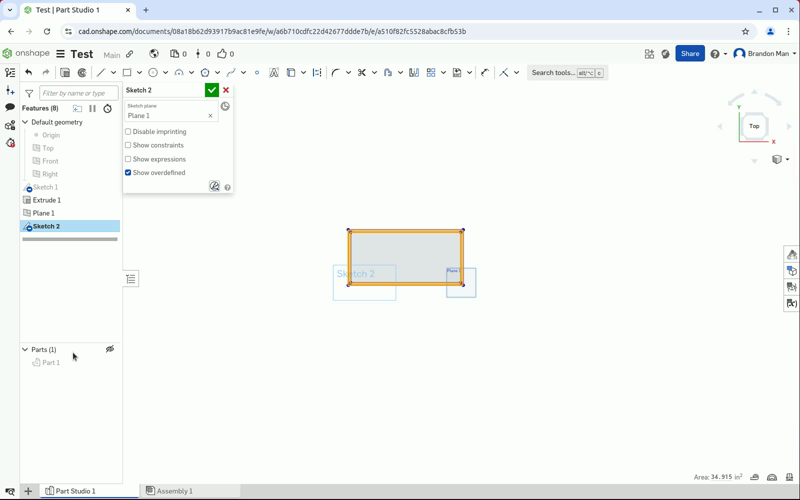
key(shift+e)
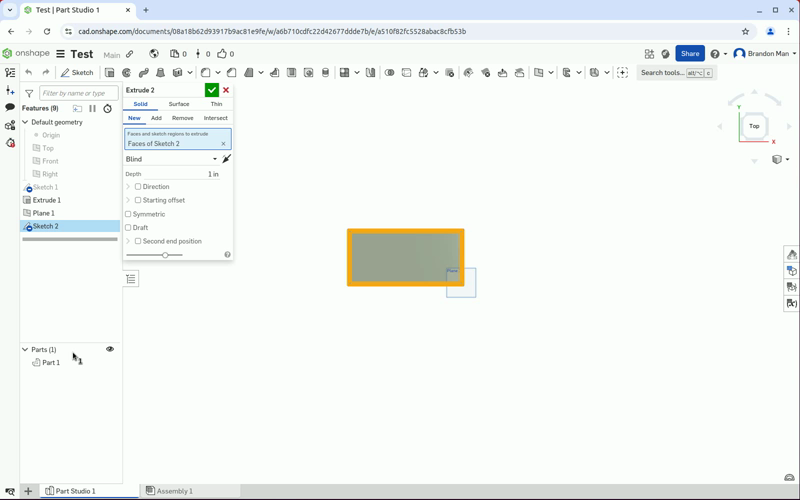
mouse_move(143, 106)
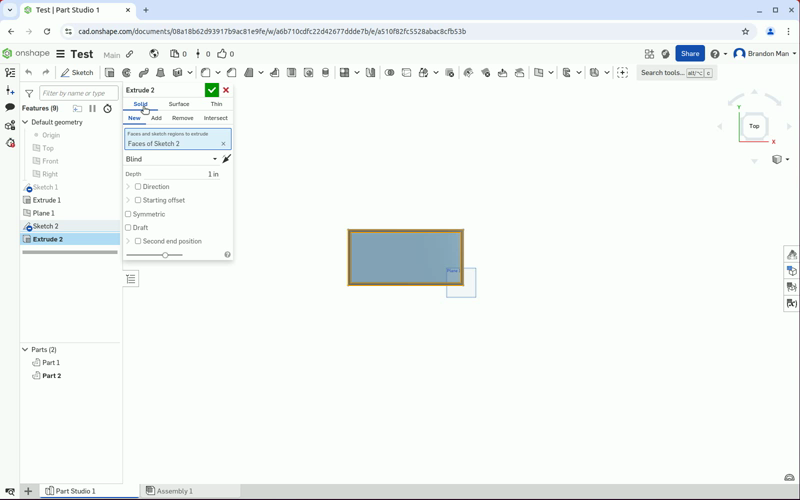
click(143, 106)
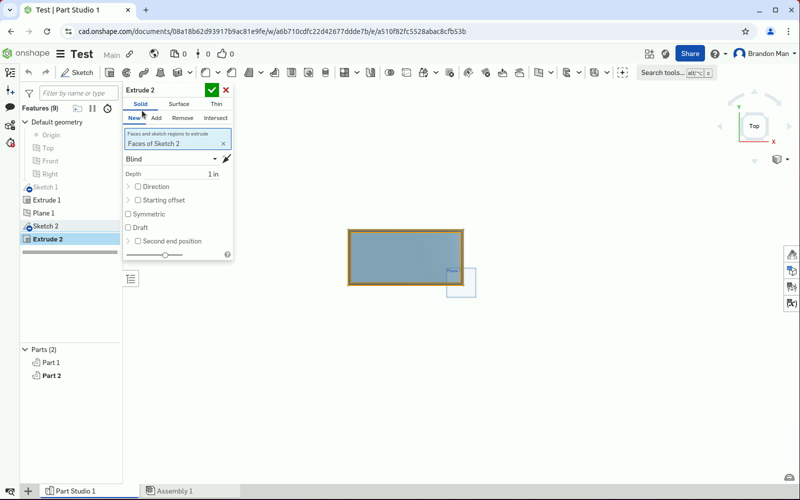
mouse_move(137, 120)
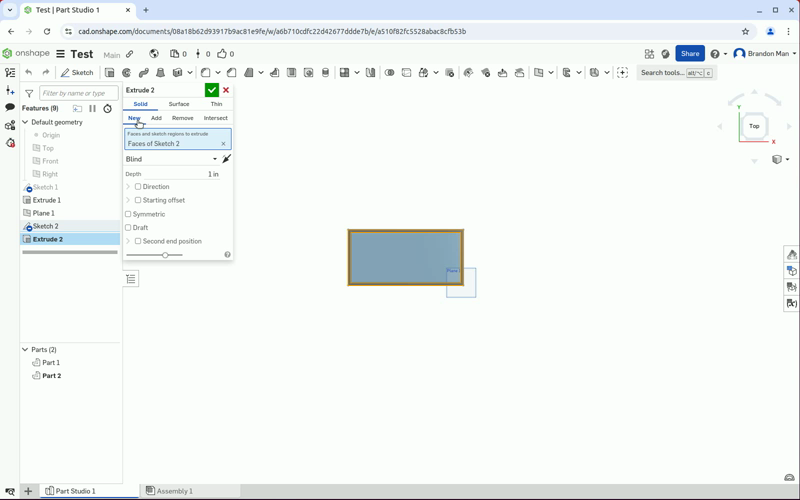
click(137, 120)
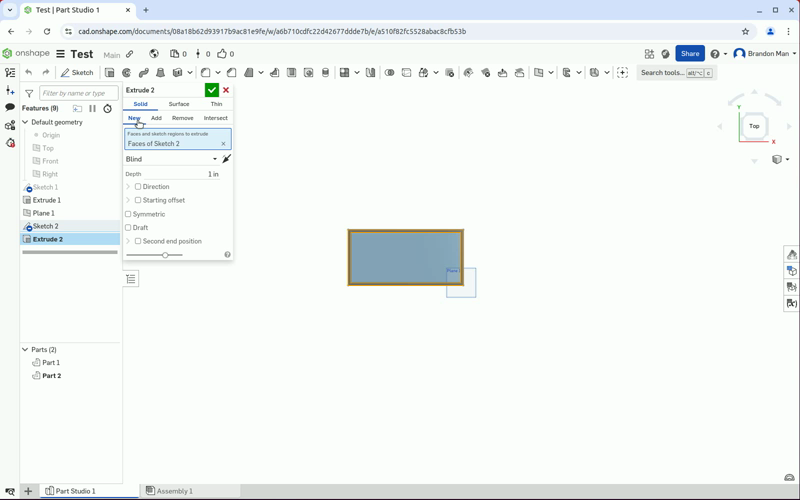
key(tab, 4)
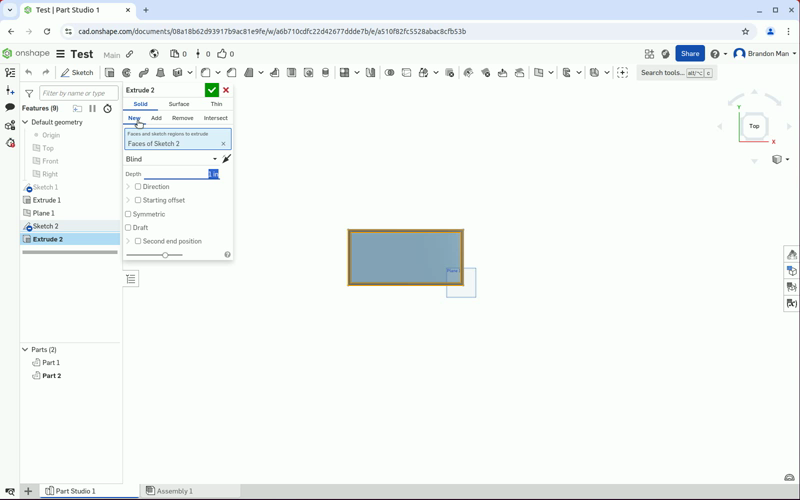
text(3.37)
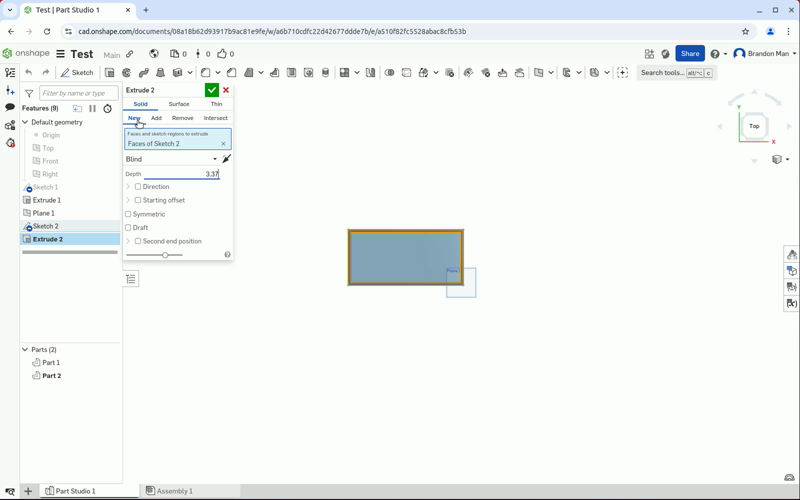
key(enter)
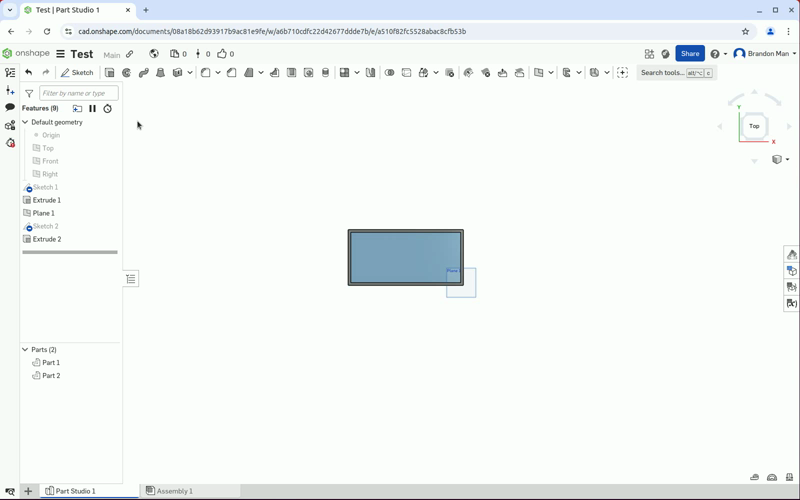
key(shift+h)
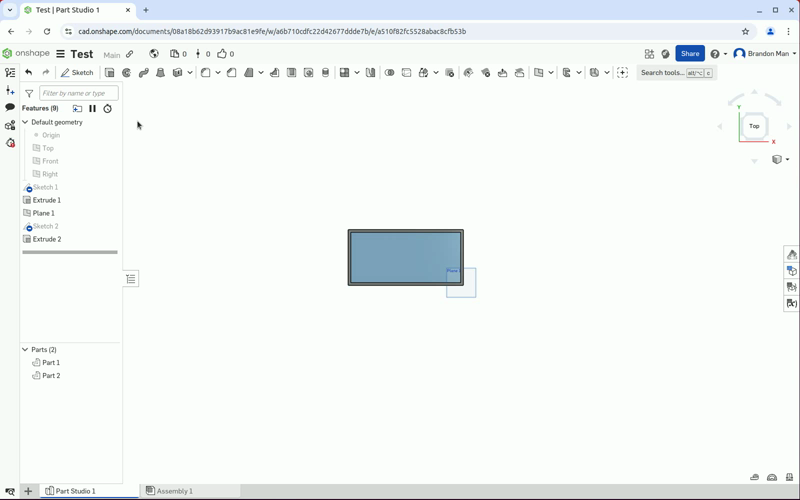
key(shift+h)
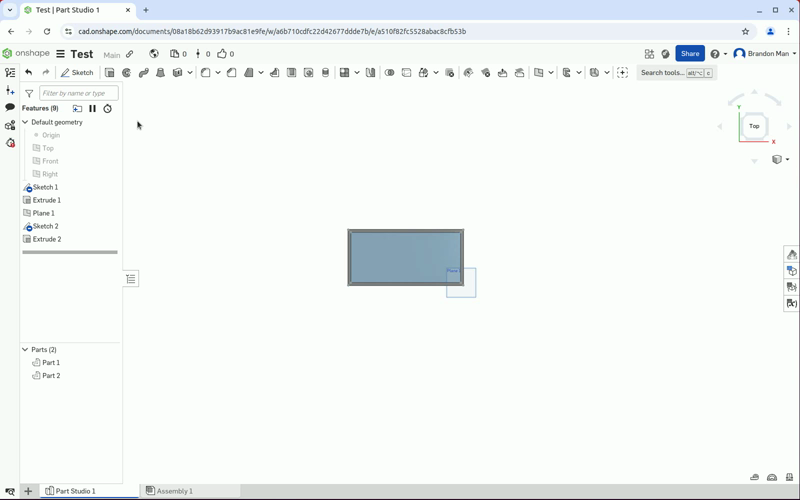
key(shift+7)
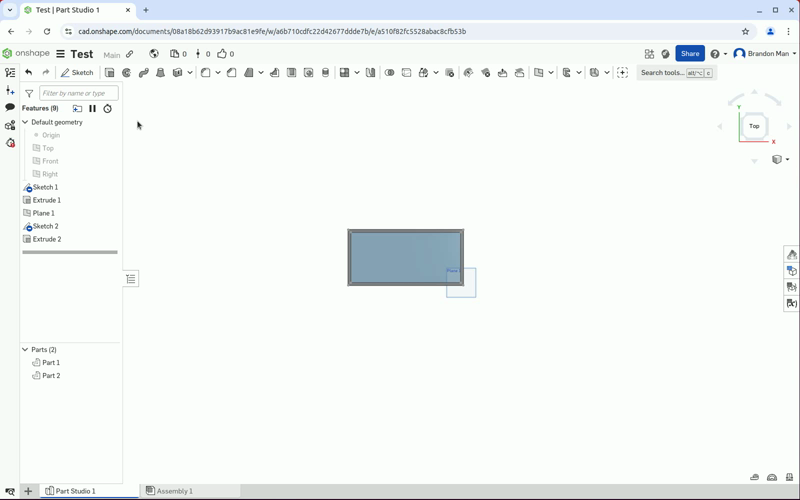
key(up, 3)
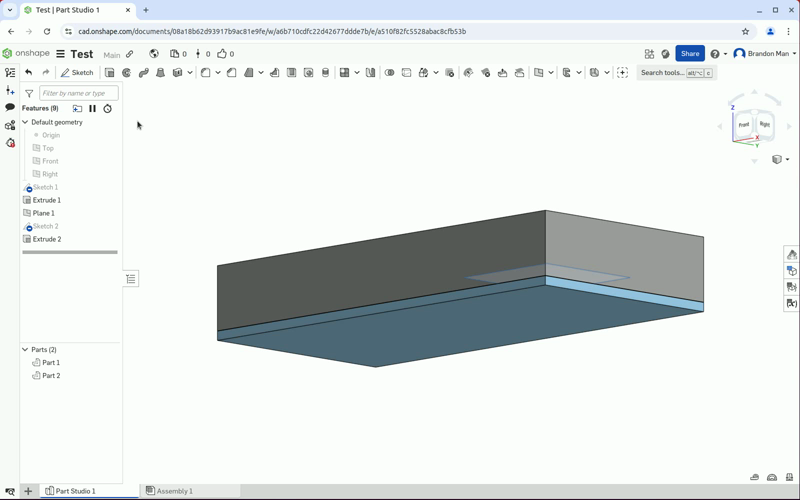
key(left, 3)
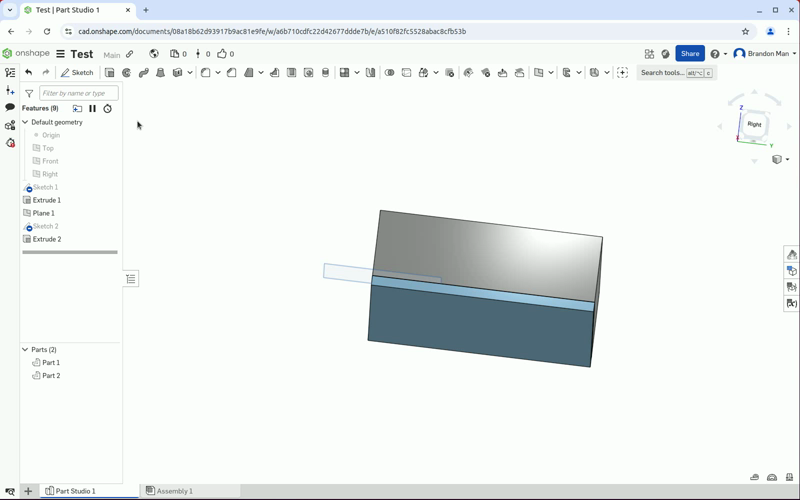
key(right, 3)
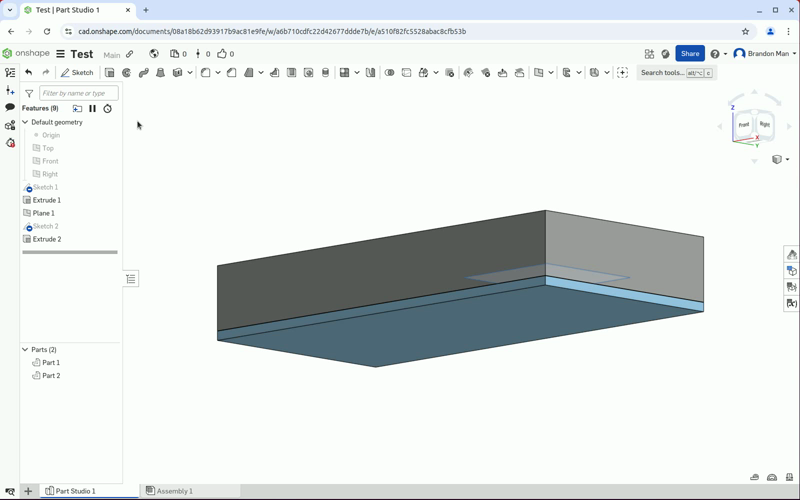
key(down, 3)
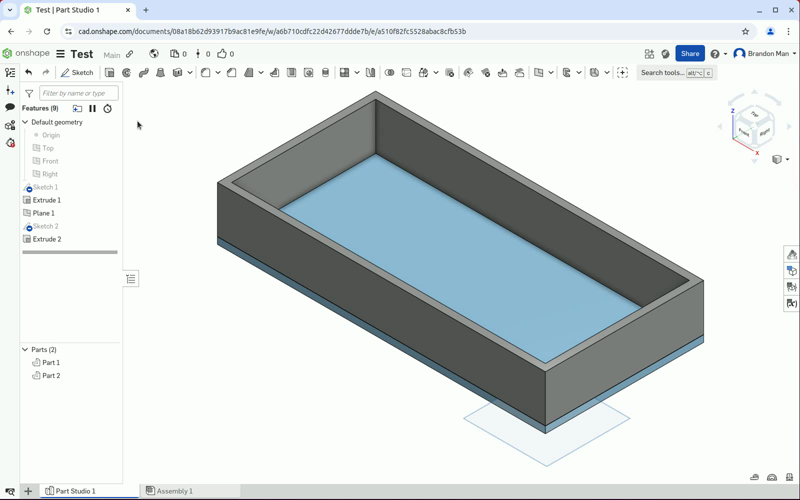
mouse_move(73, 189)
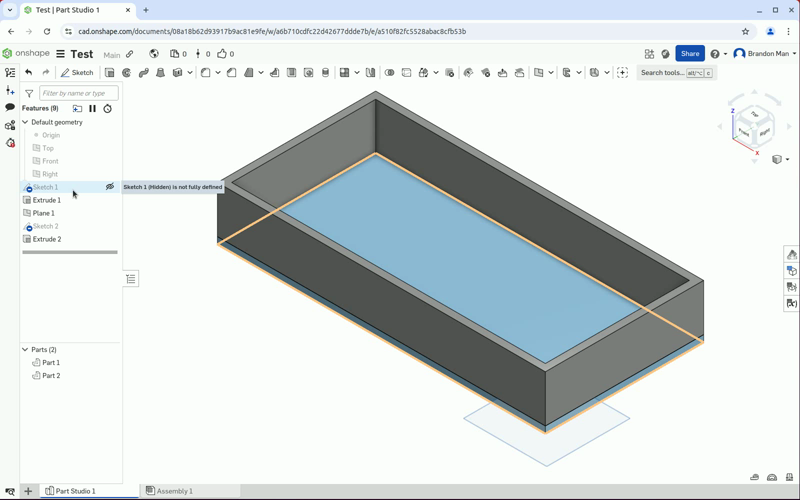
click(73, 189)